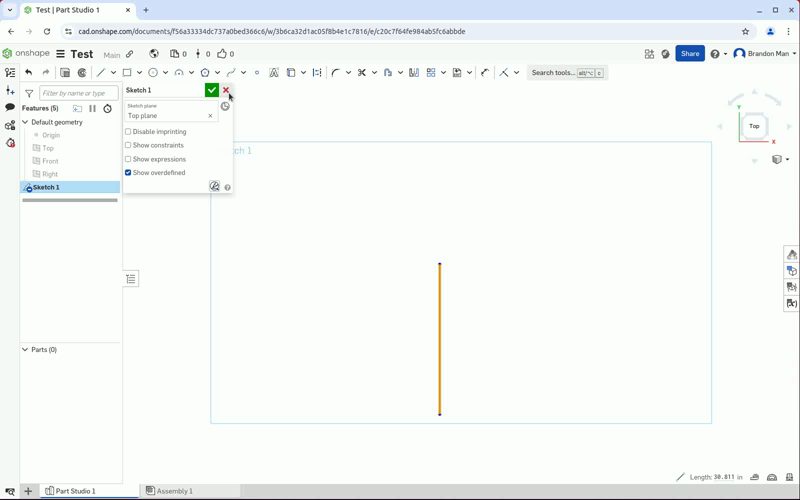
key(shift+h)
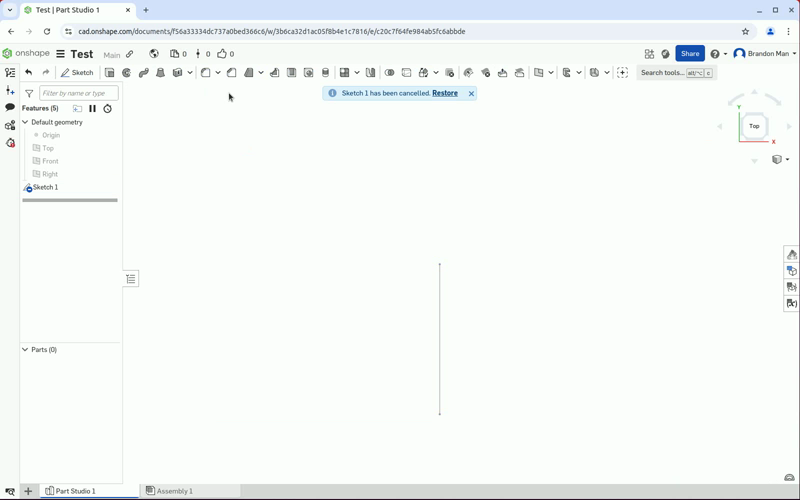
key(shift+s)
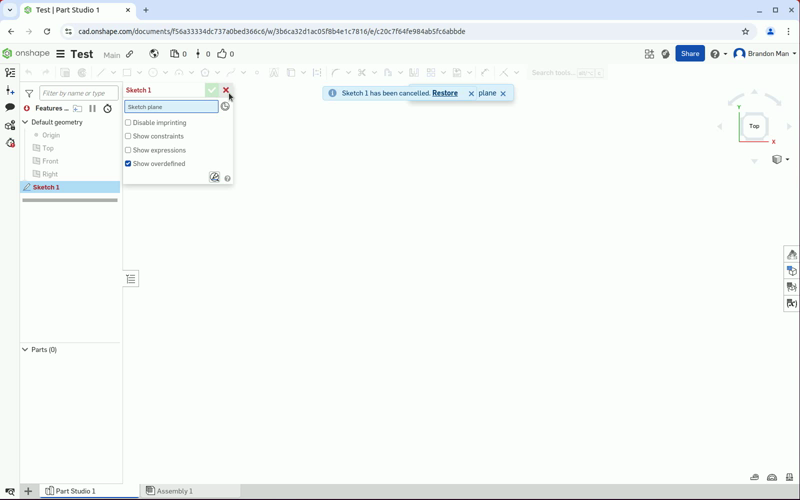
mouse_move(73, 150)
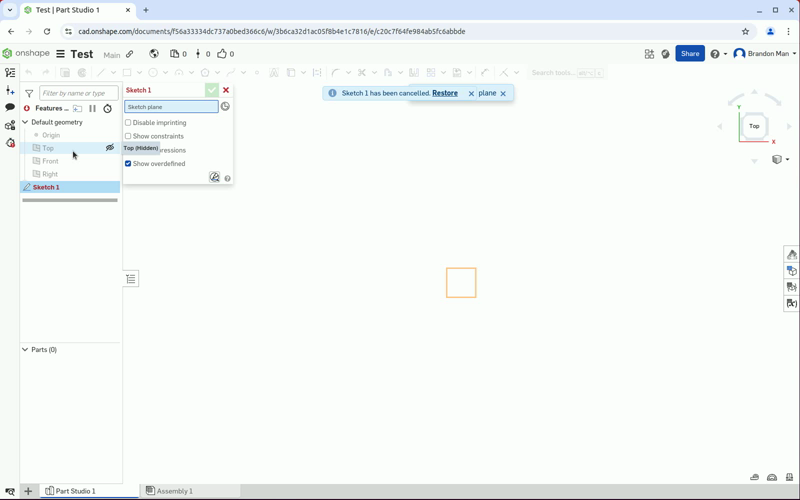
click(73, 150)
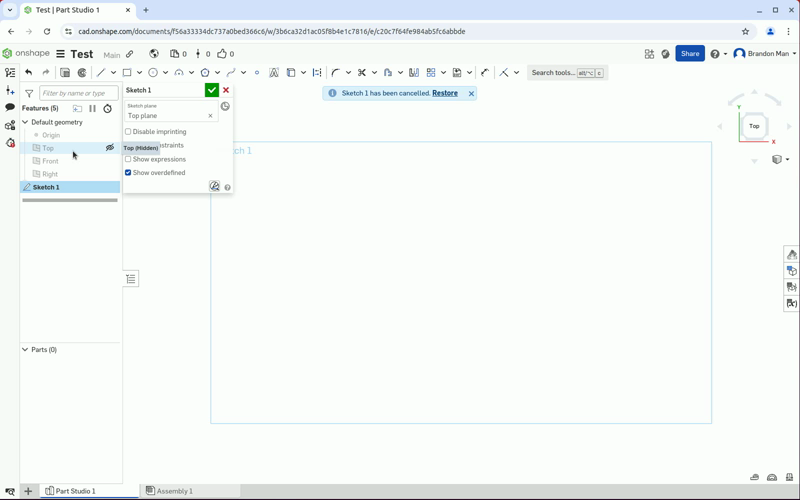
mouse_move(73, 352)
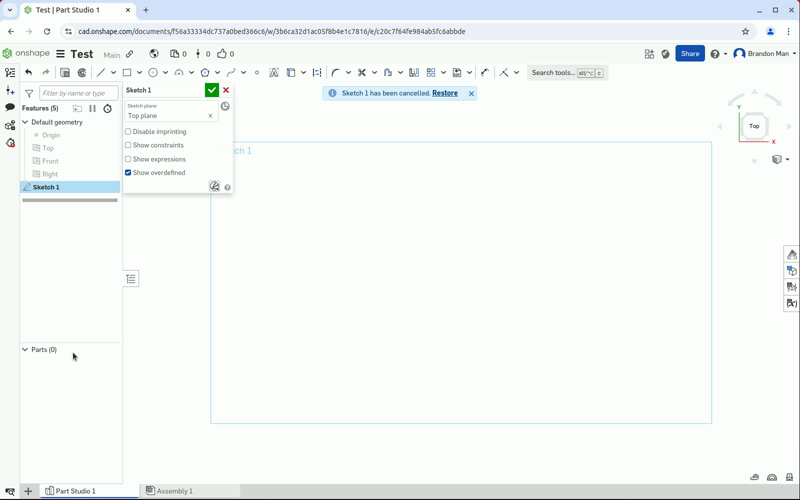
key(y)
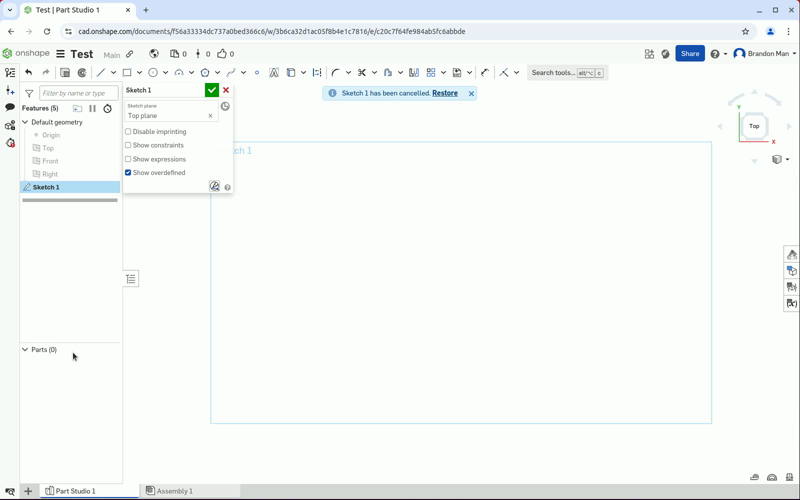
key(l)
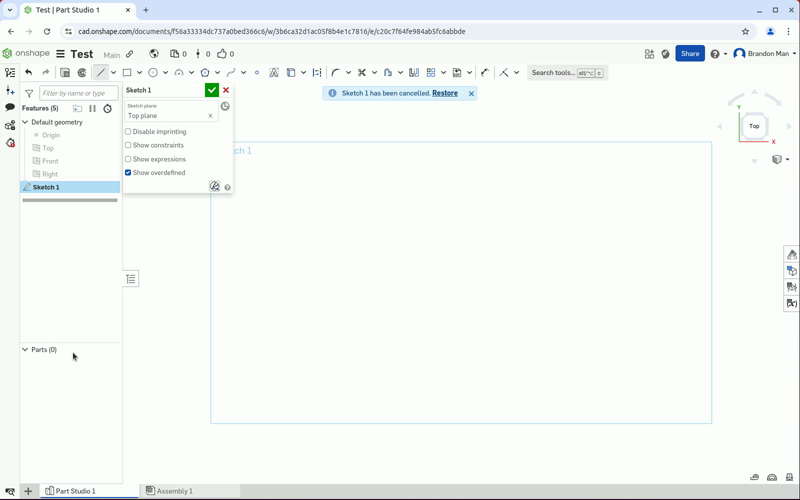
key_down(shift)
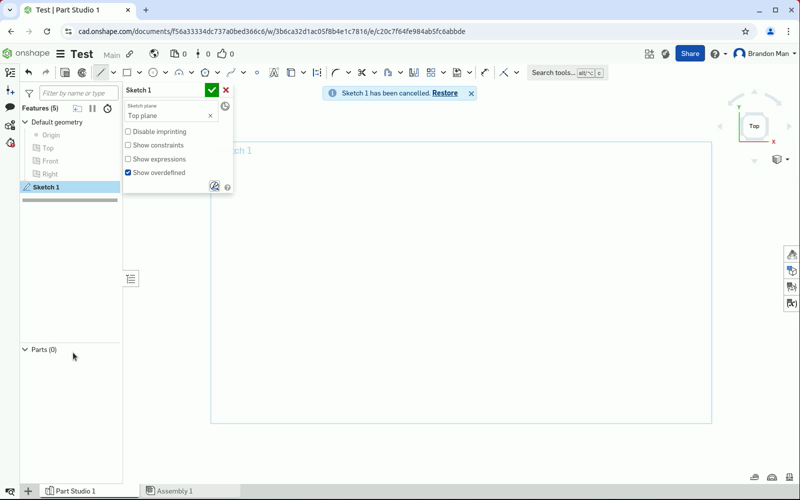
mouse_move(460, 333)
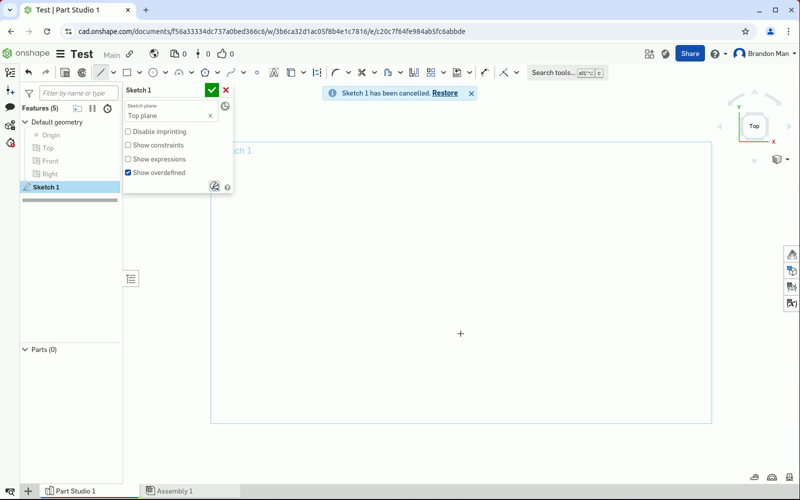
click(460, 333)
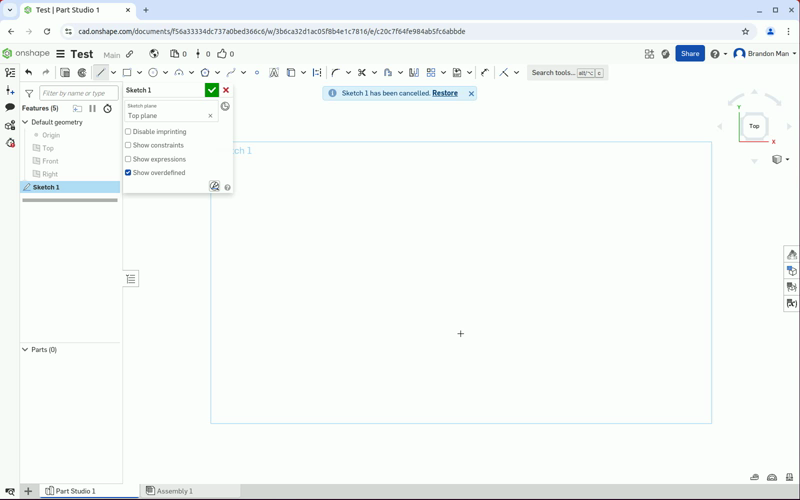
key_up(shift)
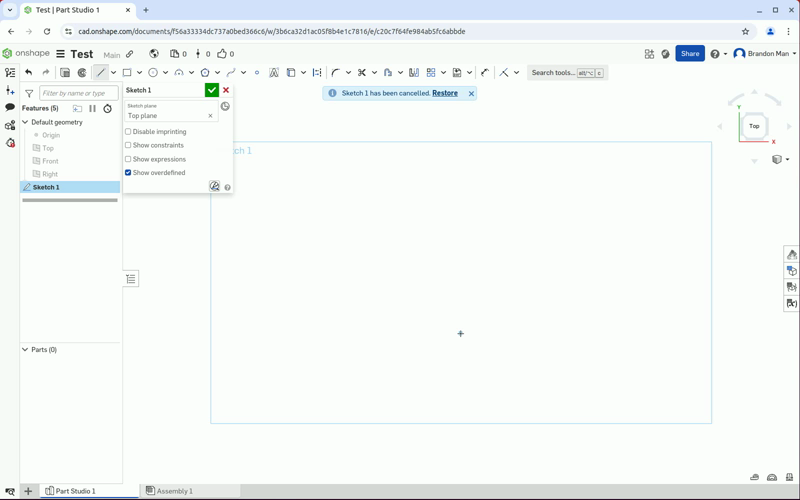
key_down(shift)
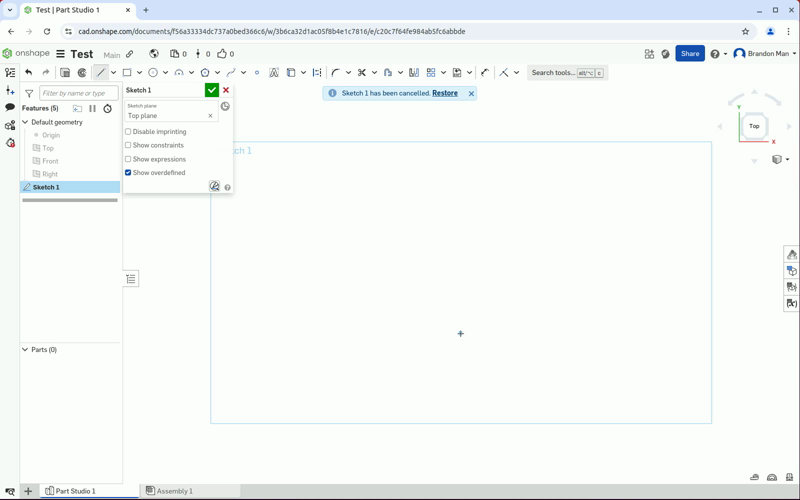
mouse_move(573, 333)
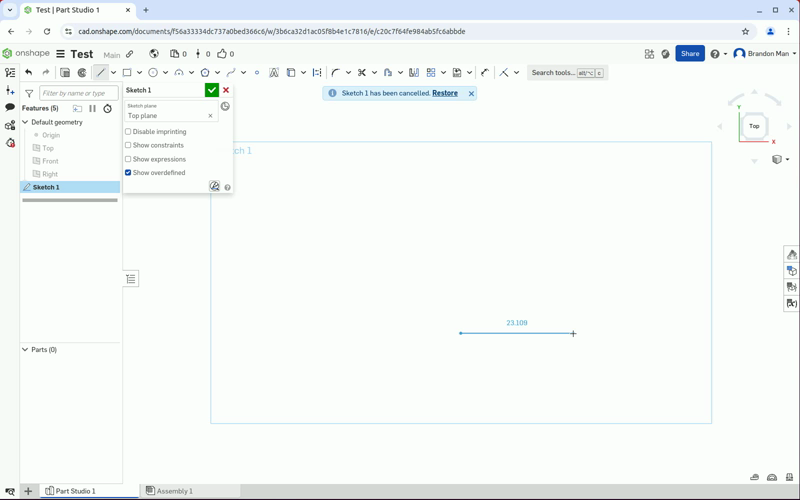
click(573, 333)
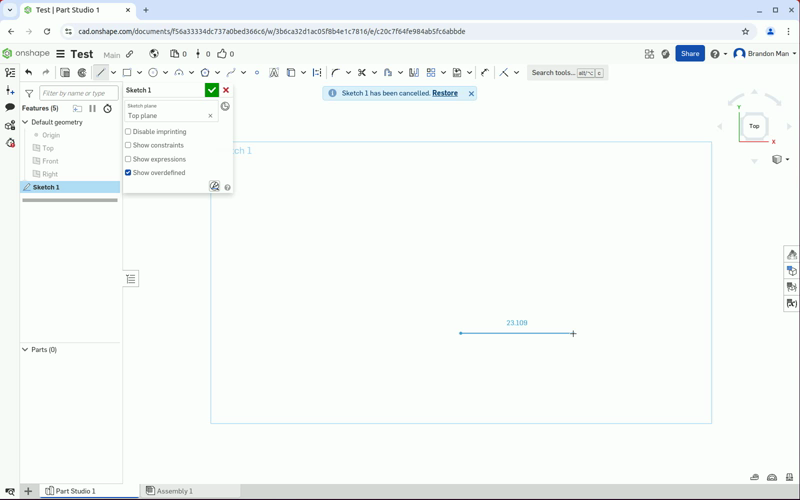
key_up(shift)
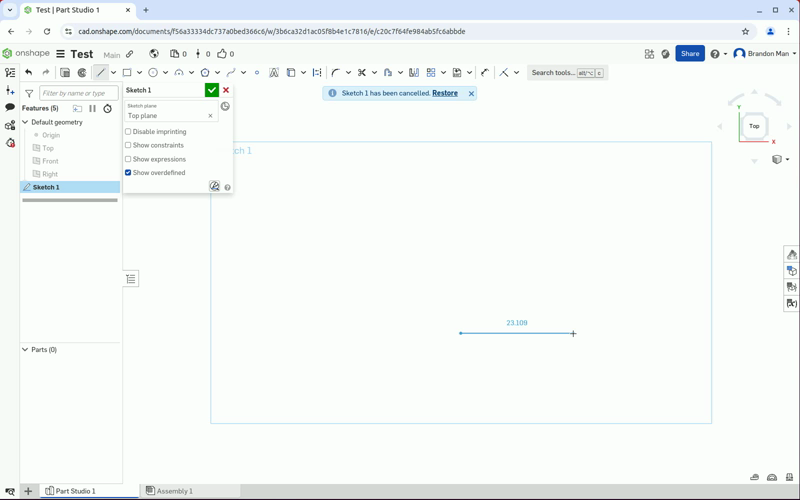
key_down(shift)
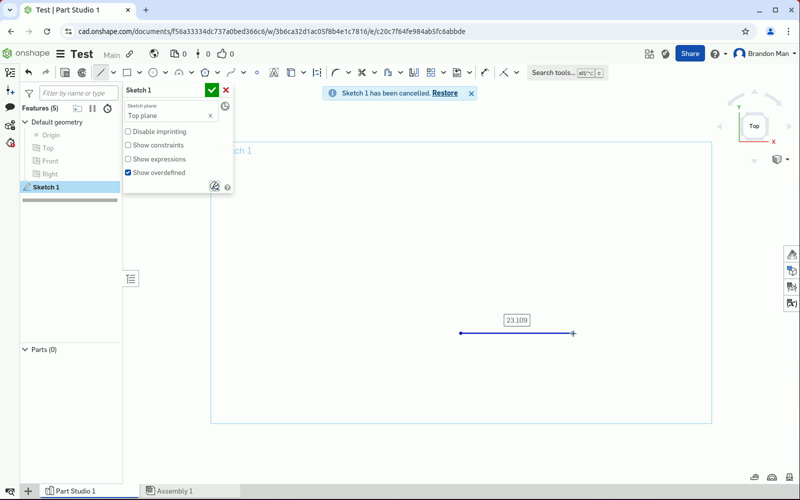
mouse_move(589, 333)
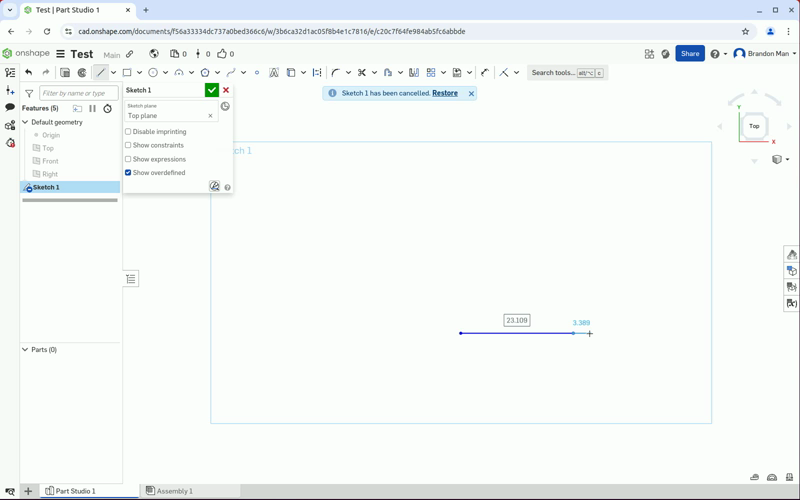
mouse_move(573, 282)
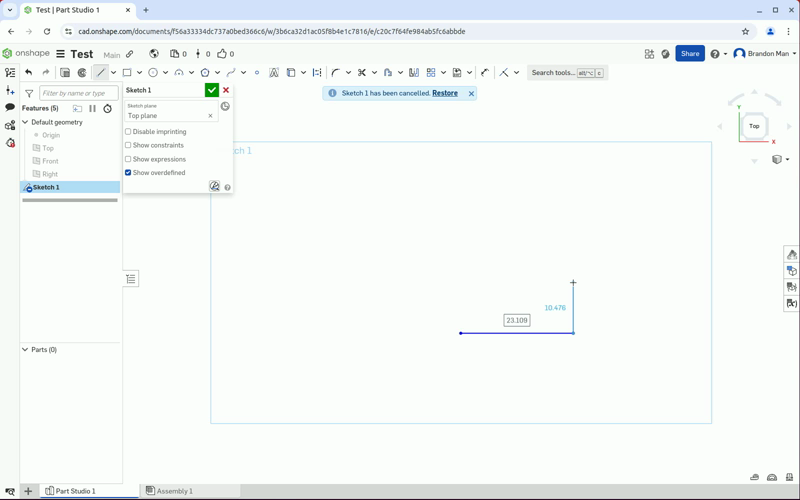
click(573, 282)
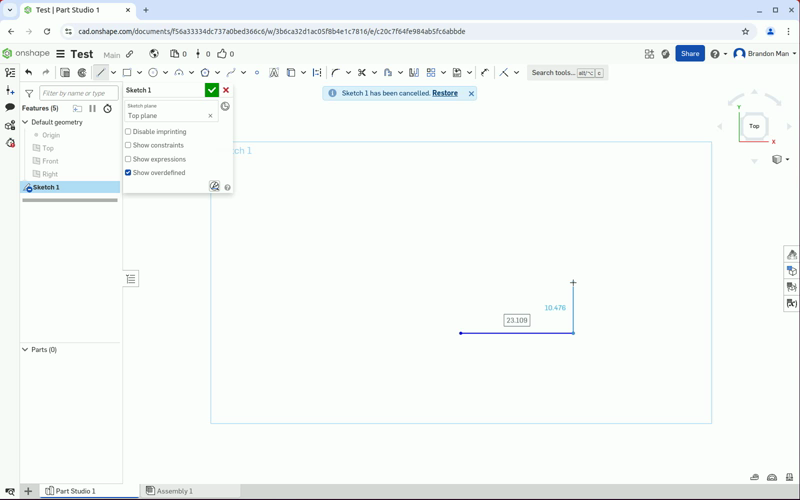
key_up(shift)
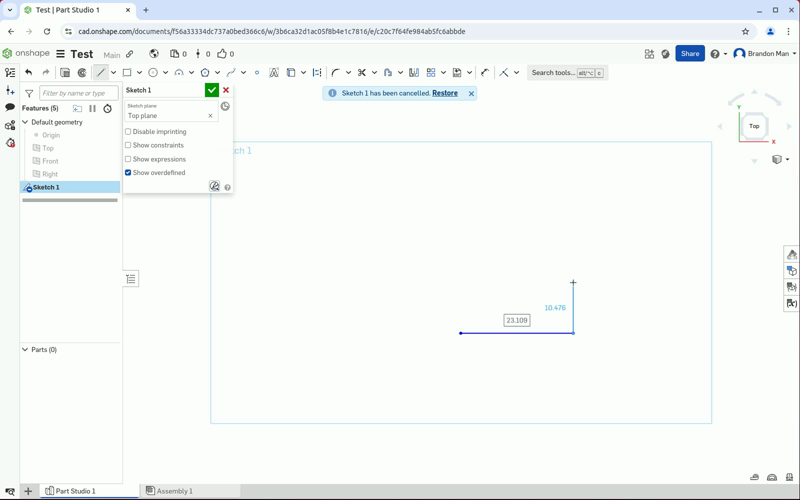
key_down(shift)
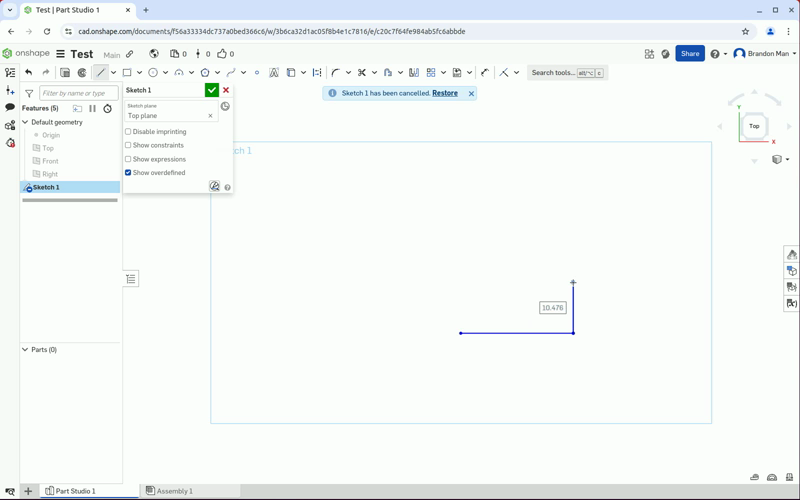
mouse_move(460, 282)
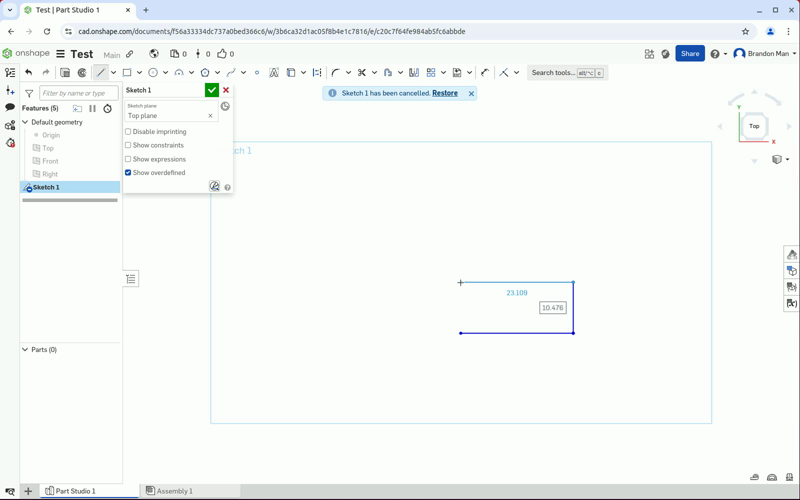
click(460, 282)
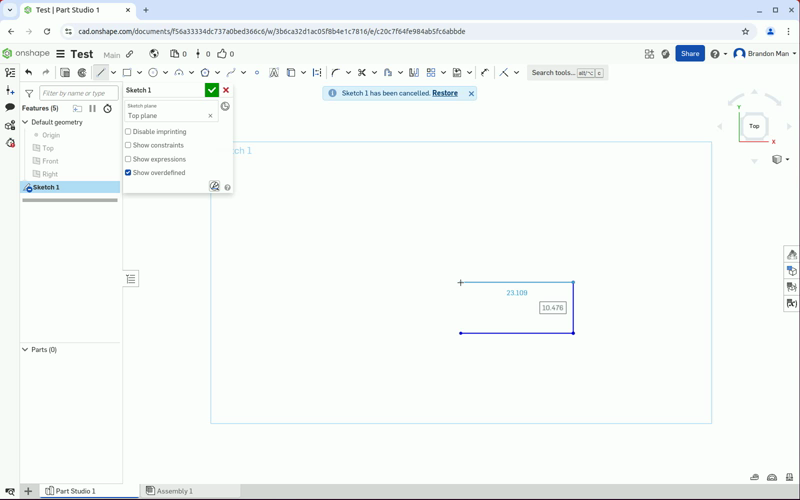
key_up(shift)
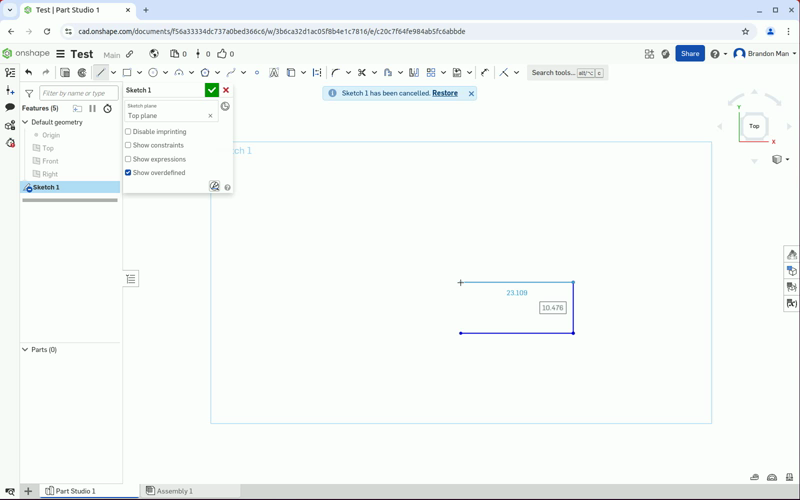
mouse_move(490, 282)
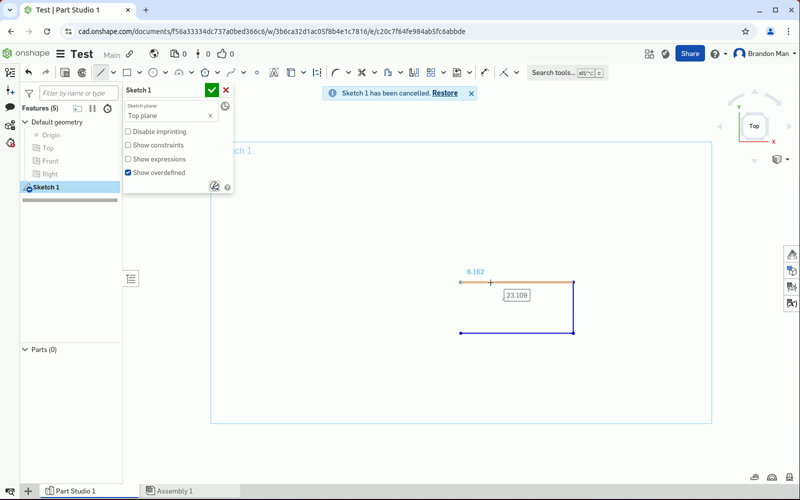
key_down(shift)
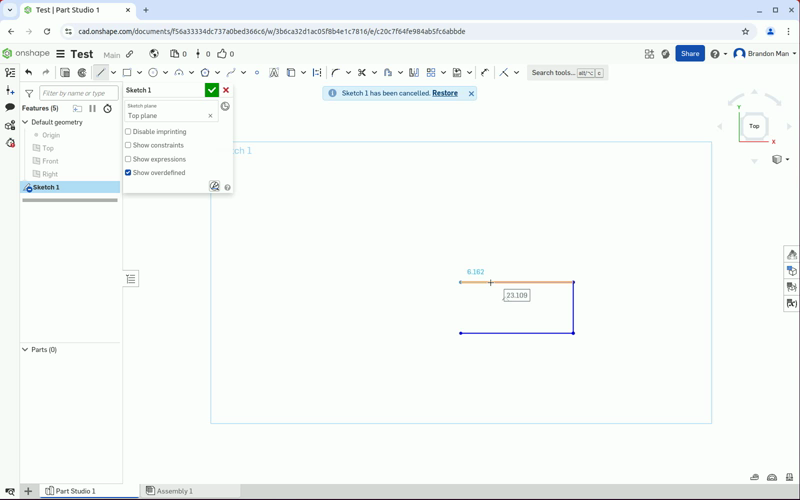
mouse_move(460, 333)
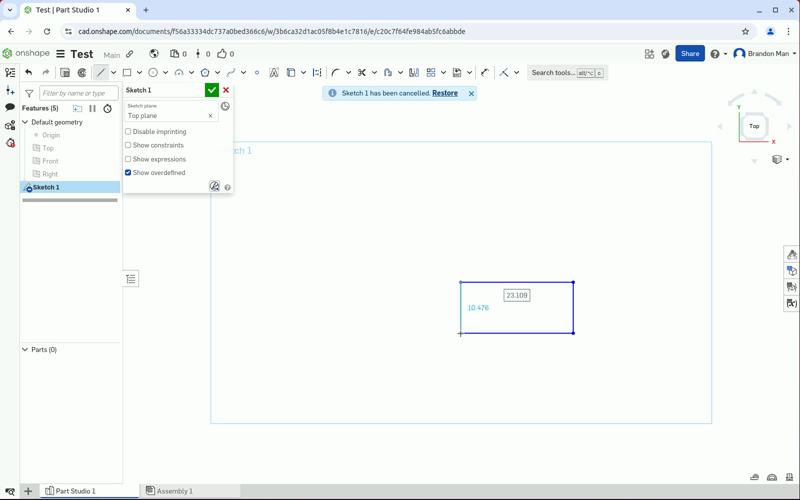
key_up(shift)
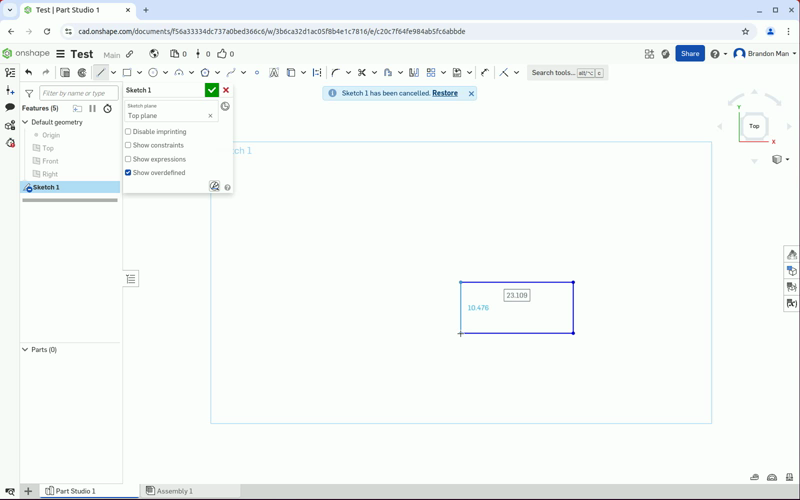
click(460, 333)
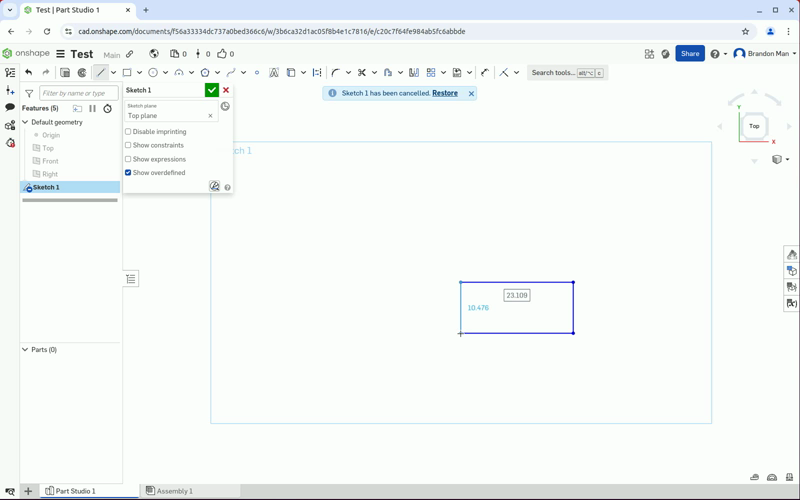
key(esc)
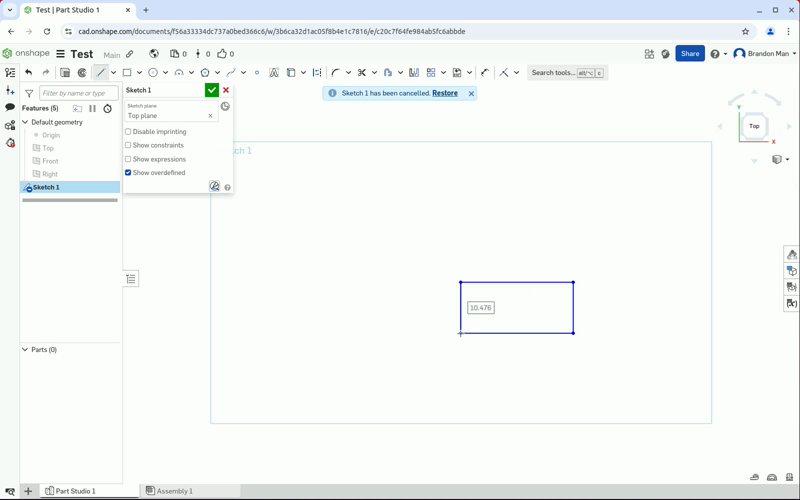
mouse_move(540, 299)
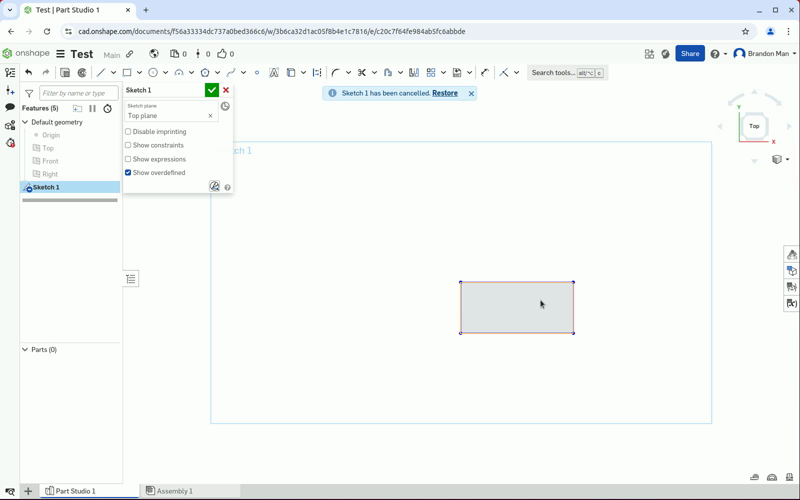
click(540, 299)
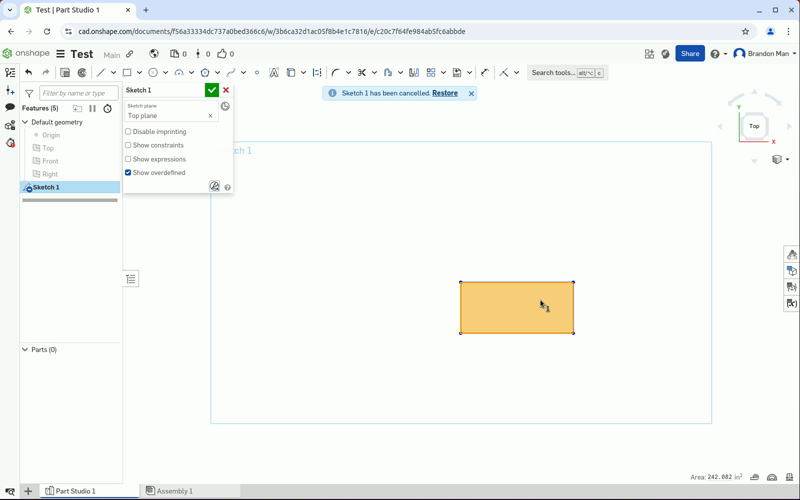
mouse_move(73, 352)
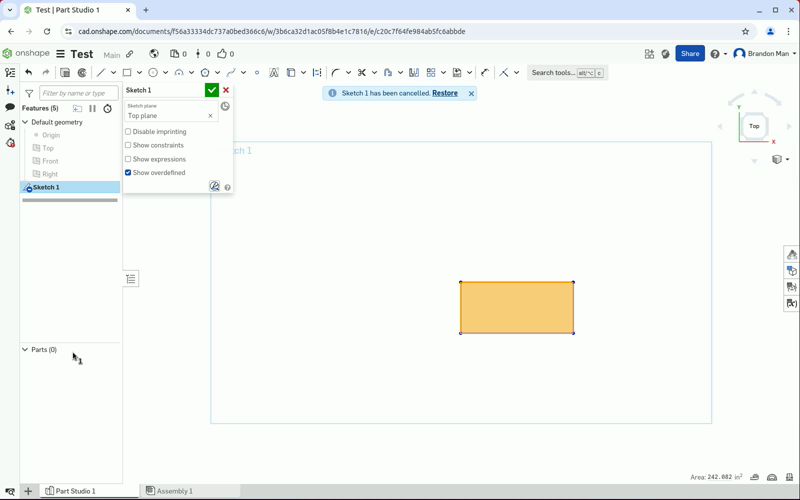
key(shift+y)
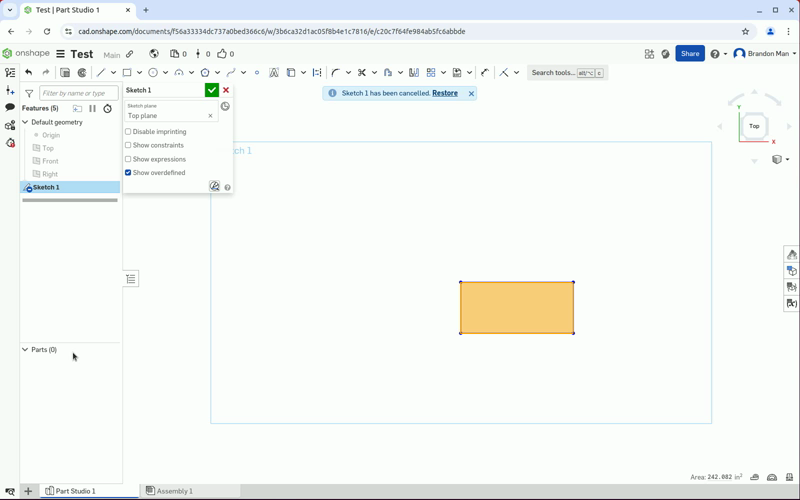
key(shift+e)
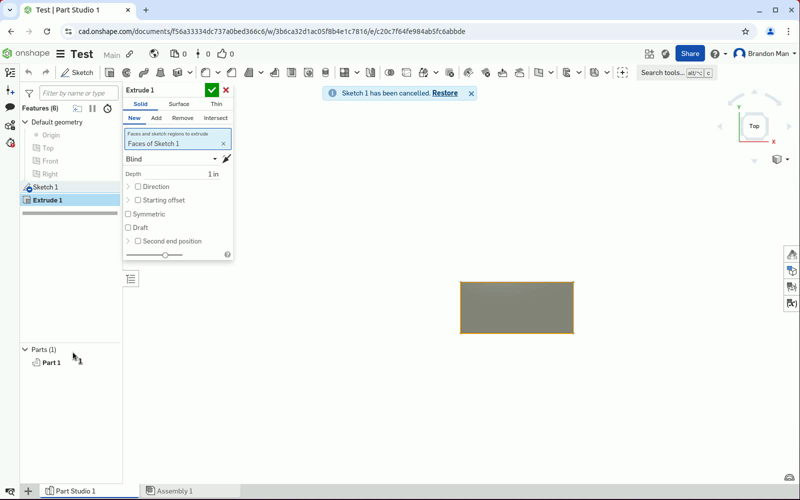
mouse_move(143, 106)
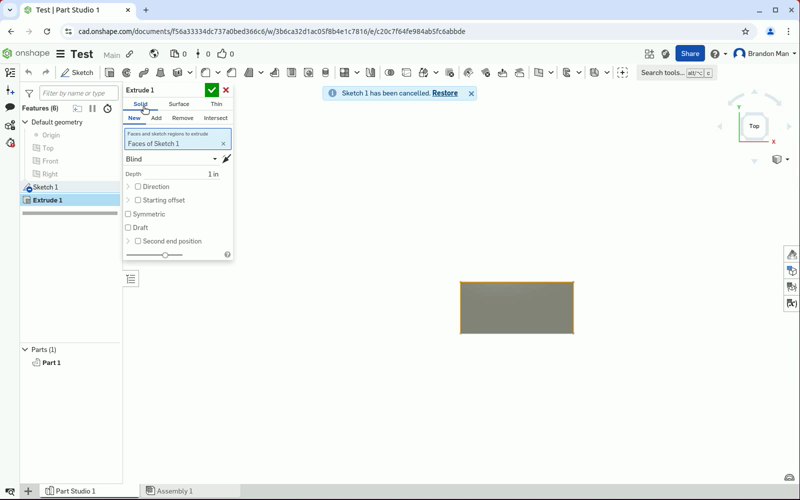
click(143, 106)
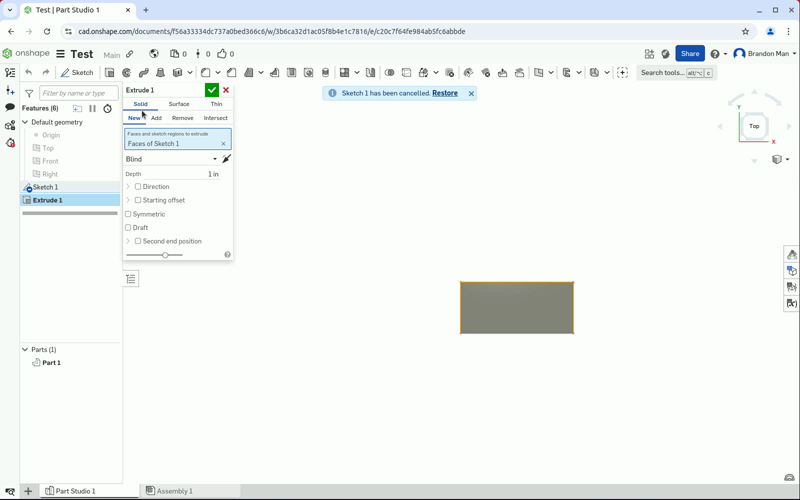
mouse_move(137, 120)
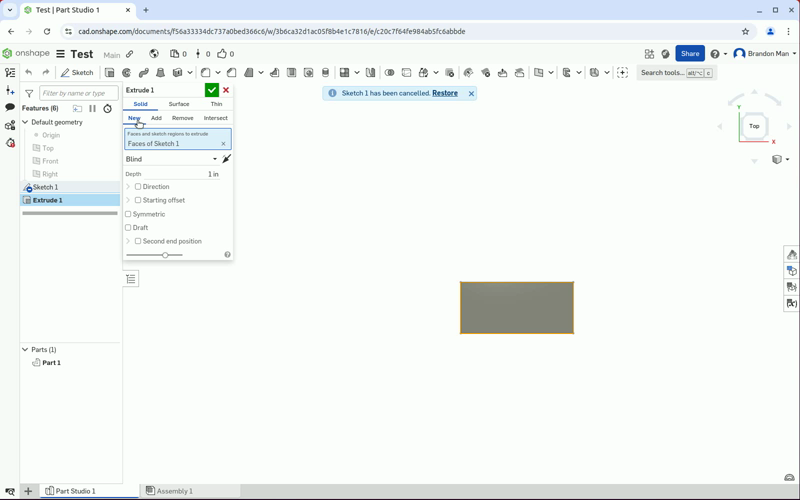
click(137, 120)
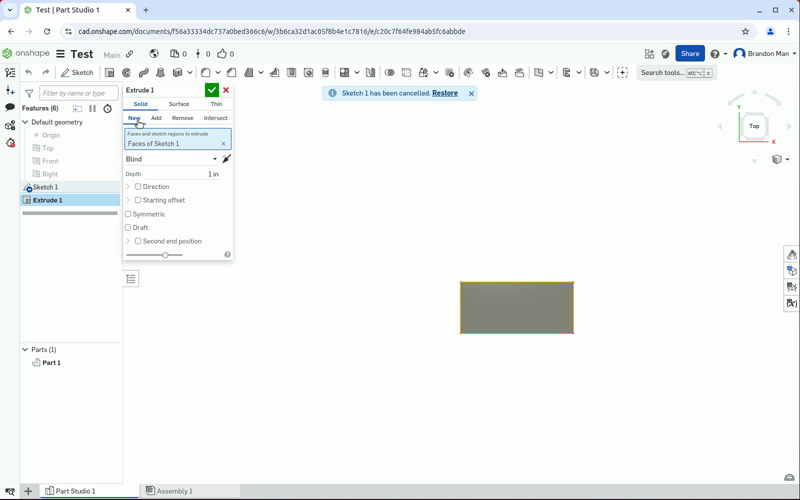
key(tab, 4)
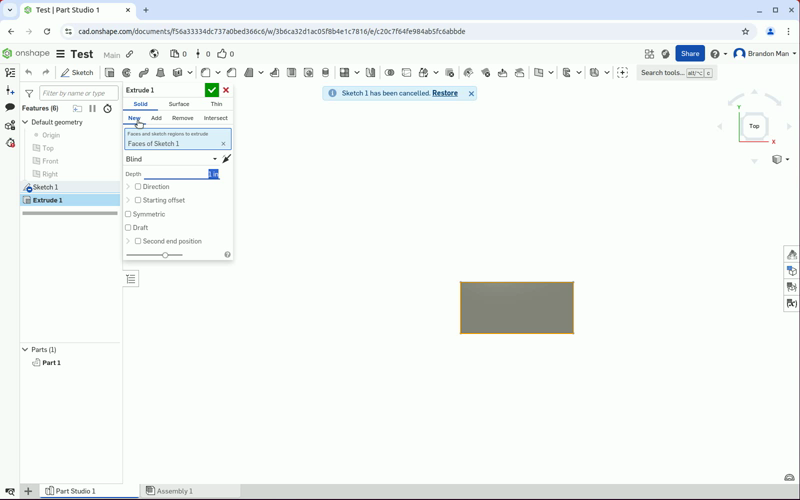
text(23.108)
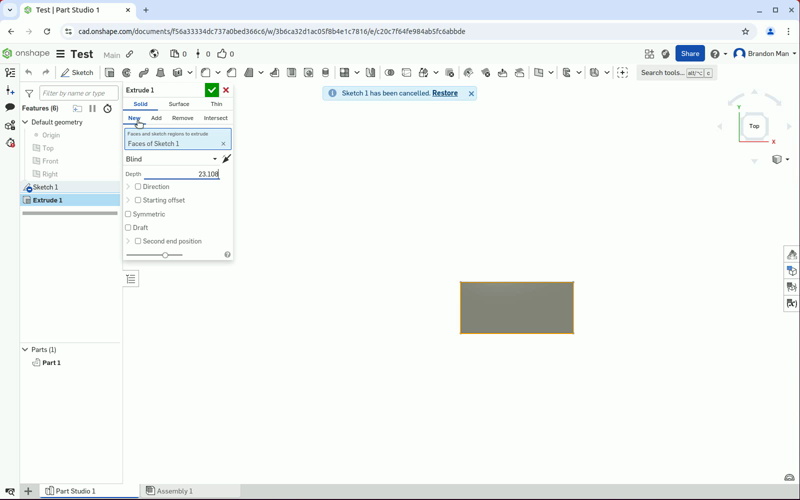
key(enter)
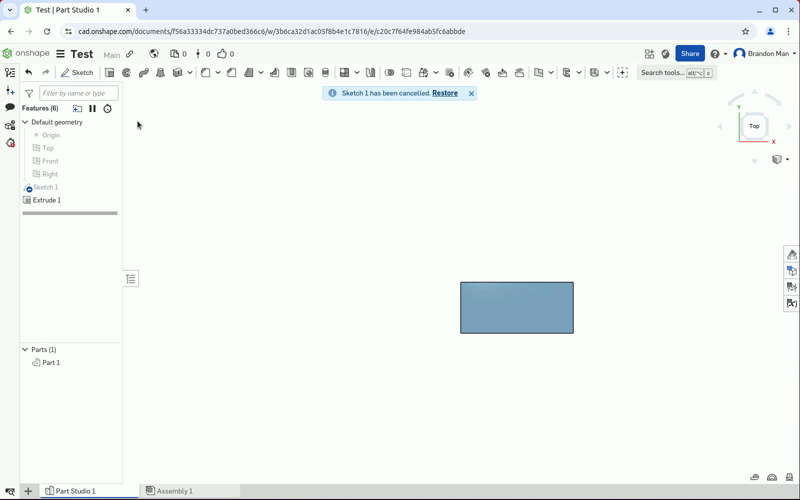
key(shift+h)
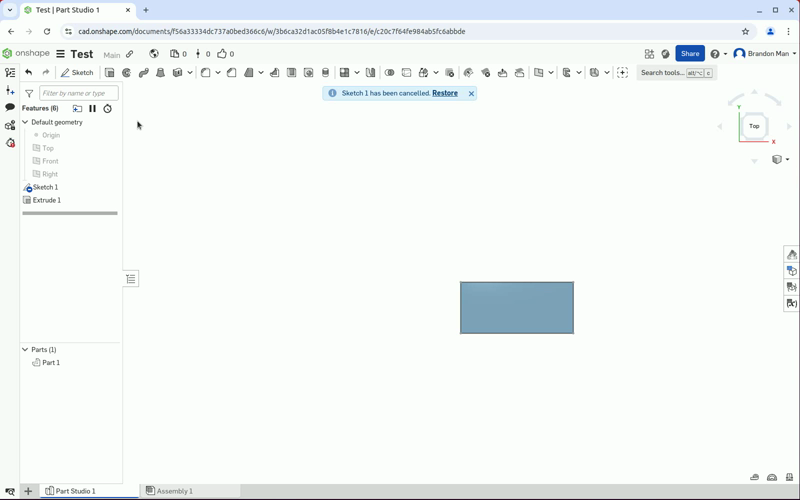
key(shift+h)
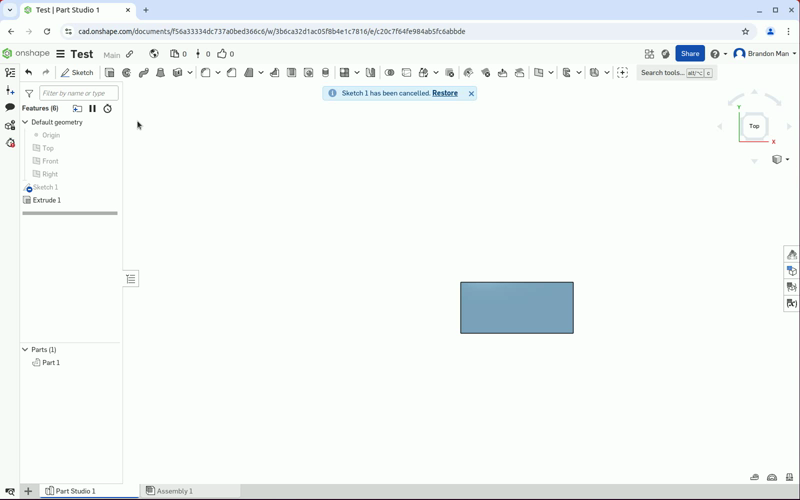
mouse_move(73, 189)
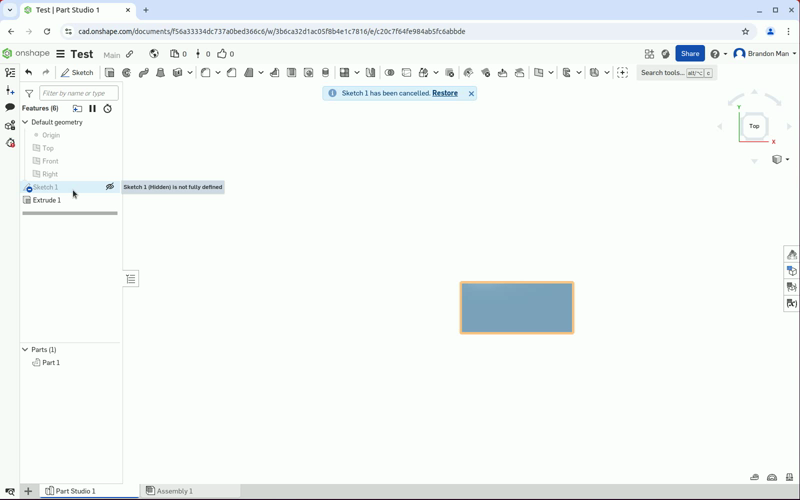
click(73, 189)
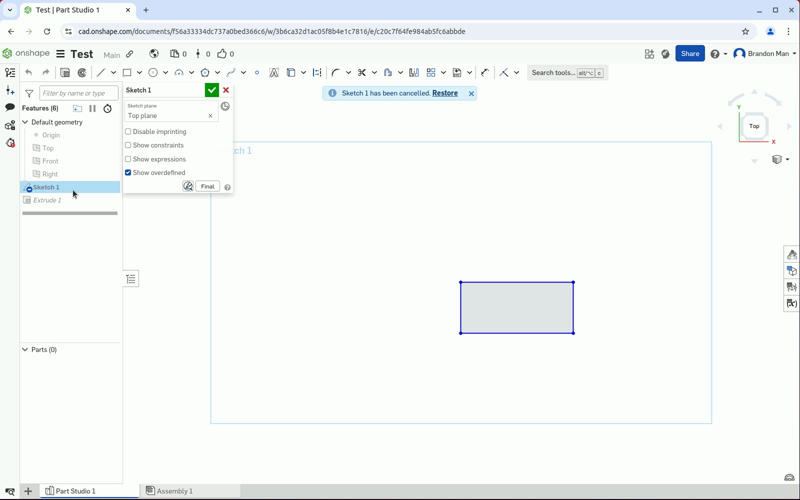
mouse_move(229, 92)
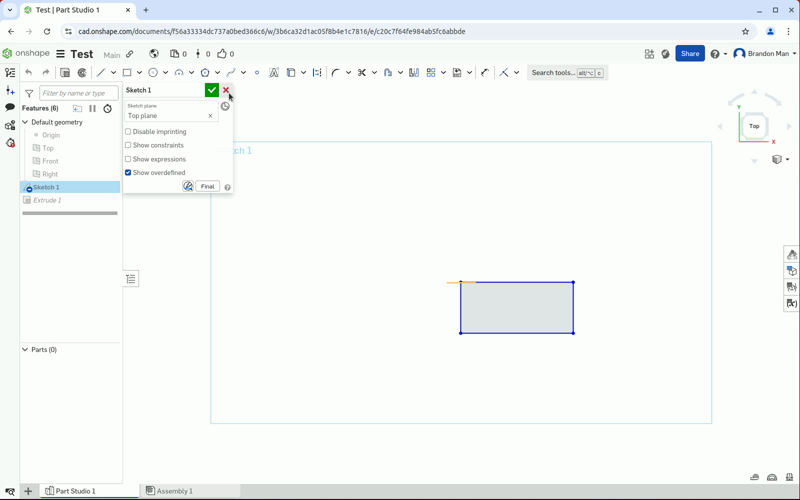
click(229, 92)
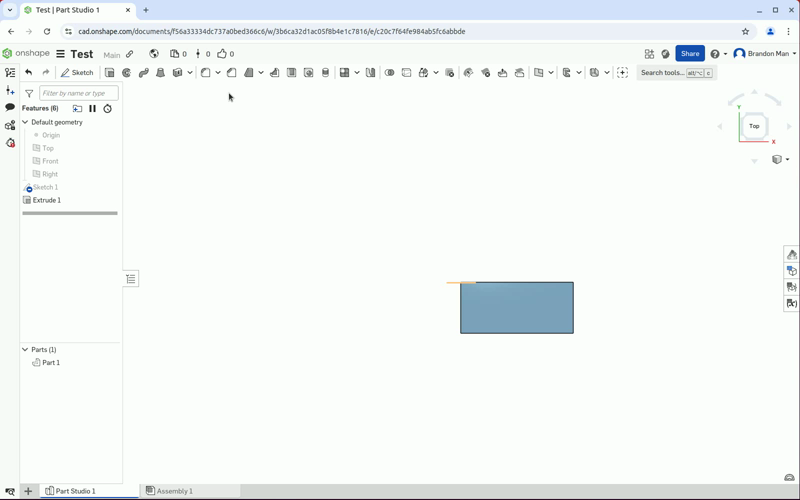
mouse_move(541, 75)
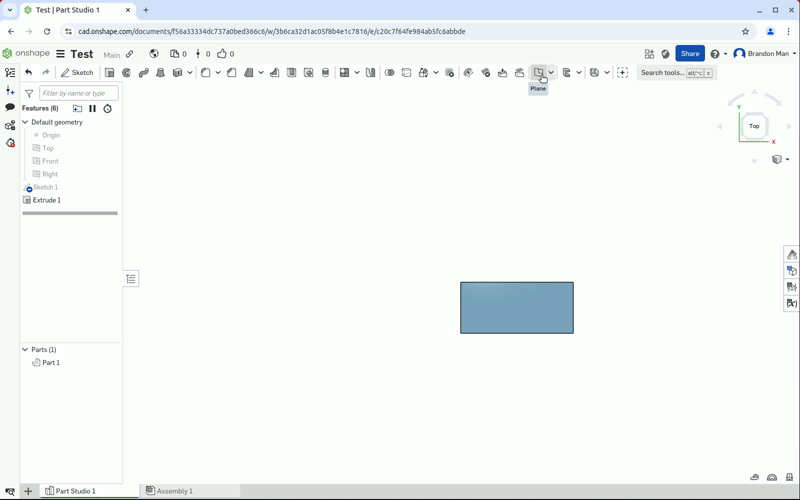
click(541, 75)
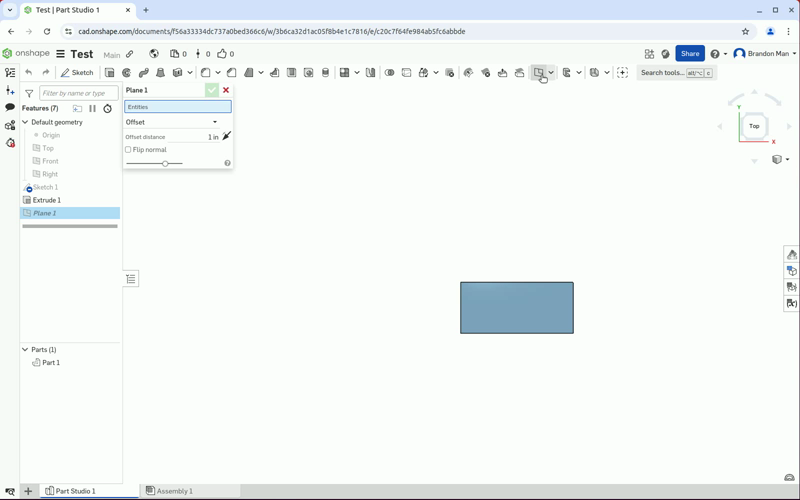
mouse_move(73, 150)
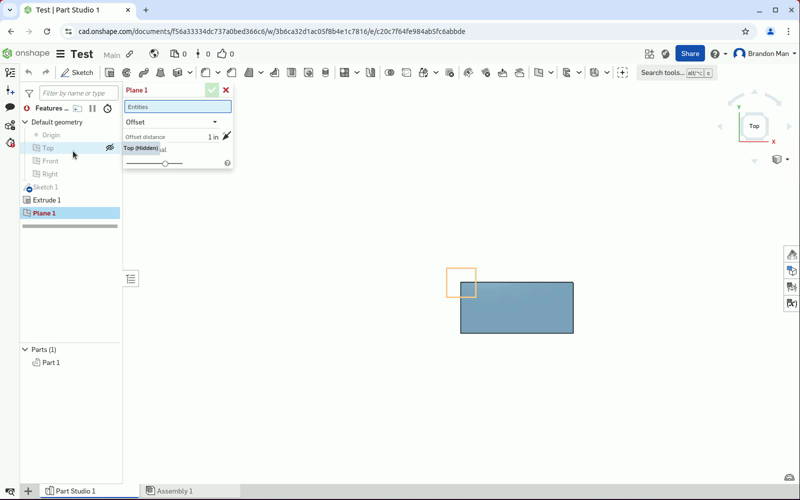
click(73, 150)
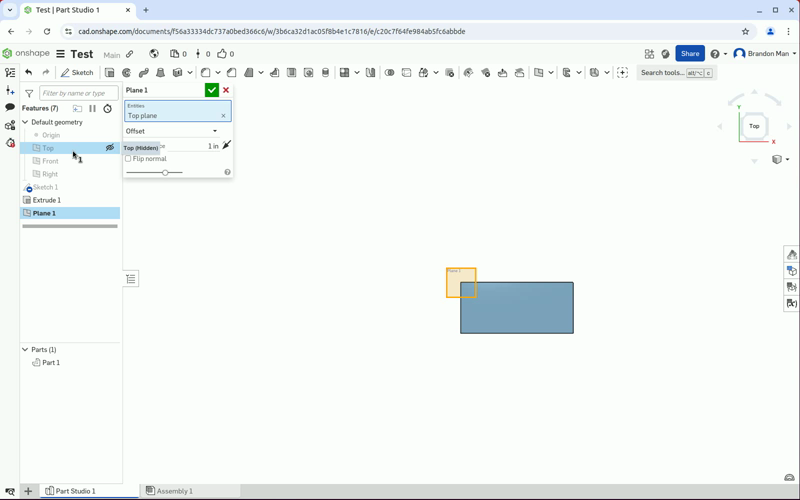
key(tab, 2)
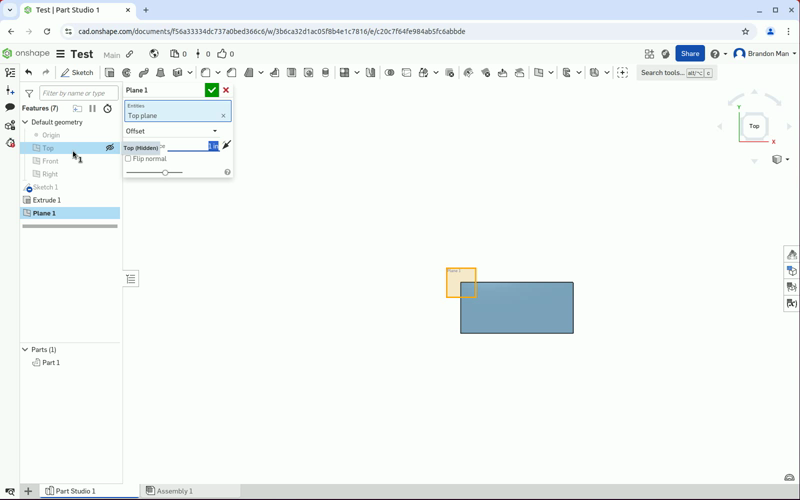
text(23.108)
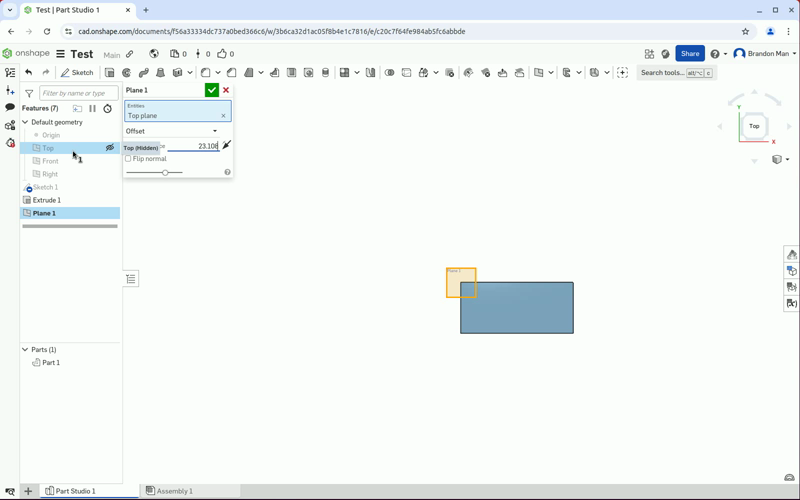
key(enter, 2)
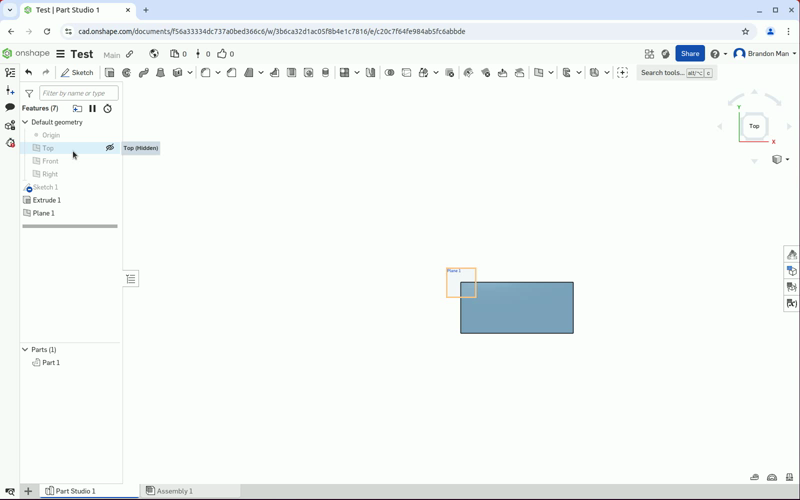
key(shift+s)
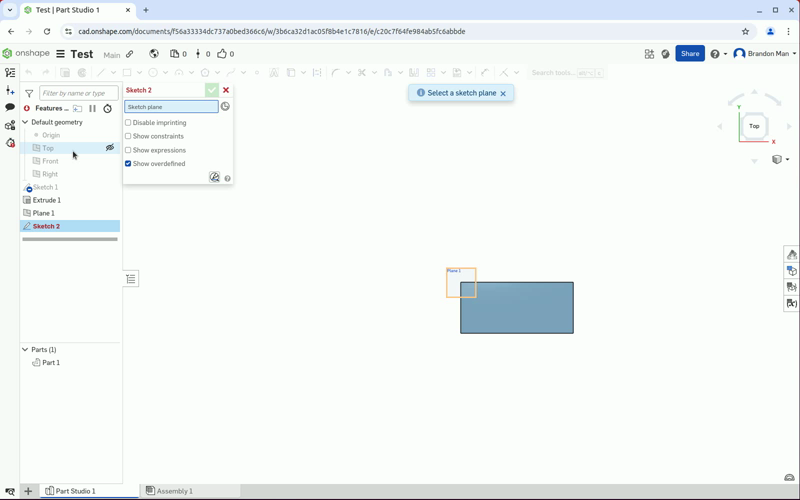
mouse_move(73, 215)
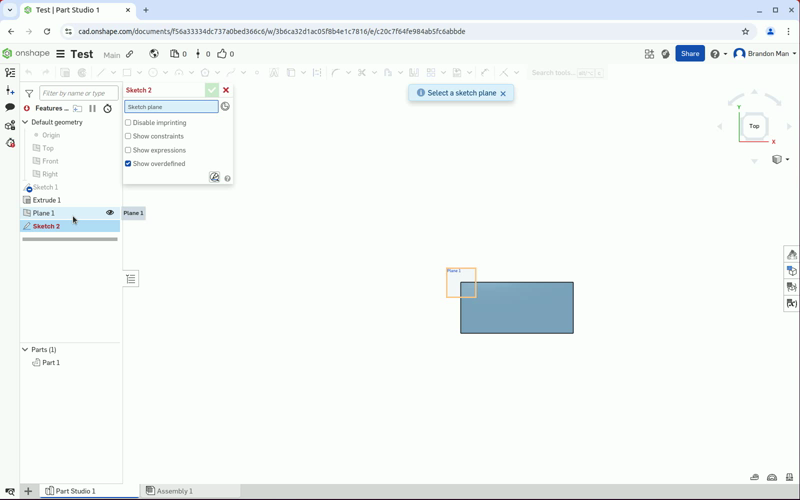
click(73, 215)
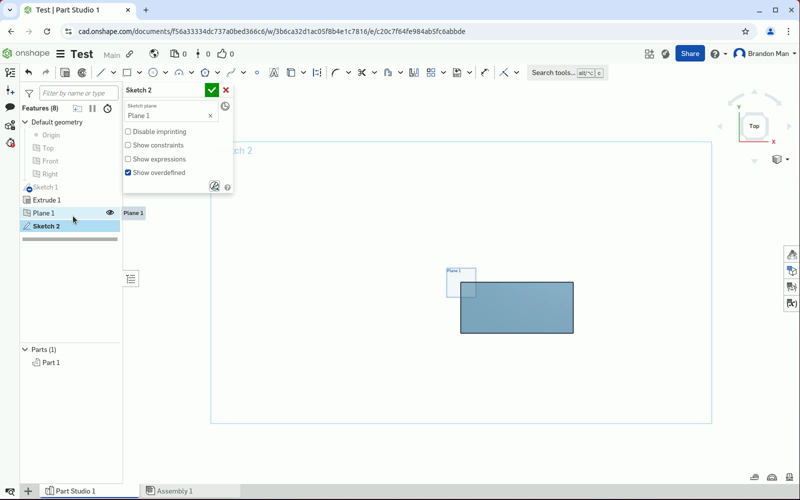
mouse_move(73, 352)
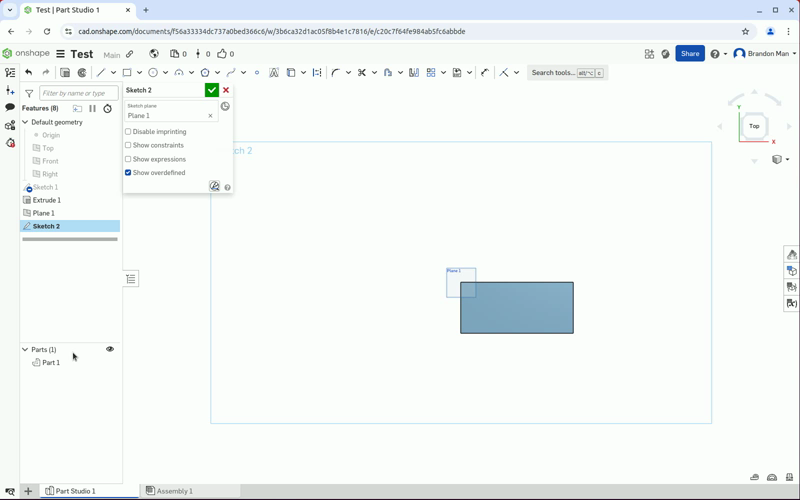
key(y)
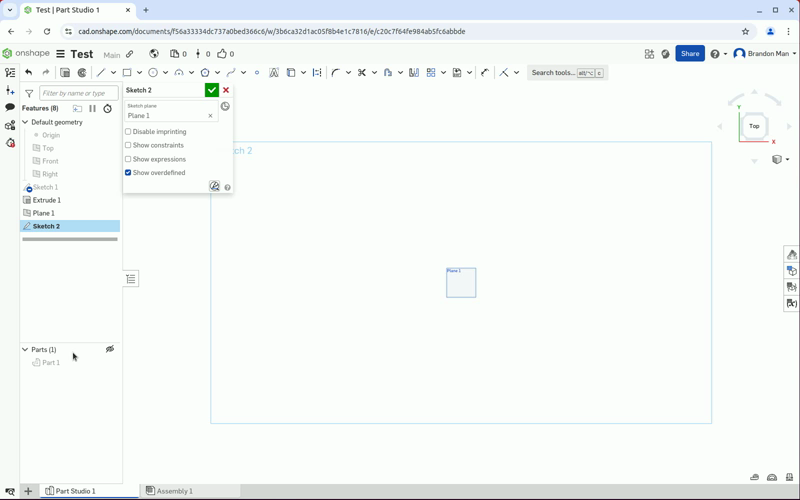
key(l)
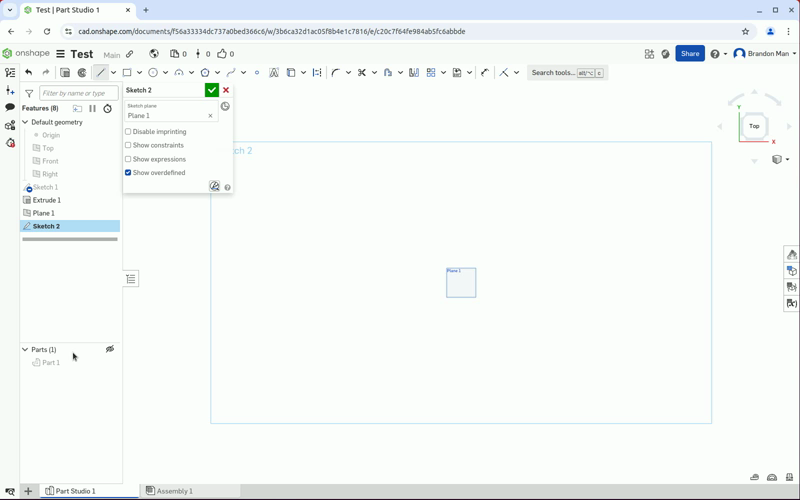
key_down(shift)
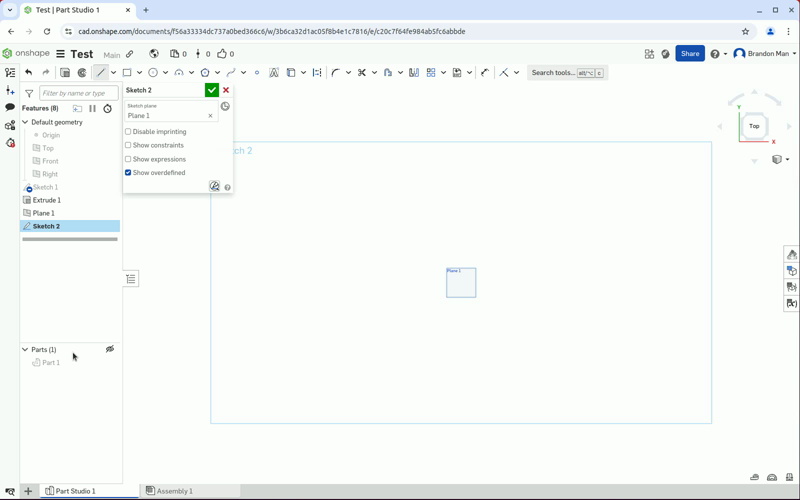
mouse_move(500, 333)
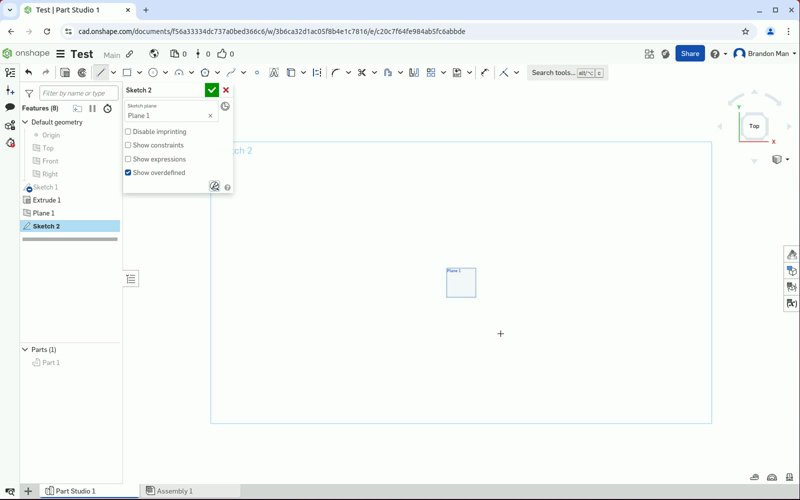
click(500, 333)
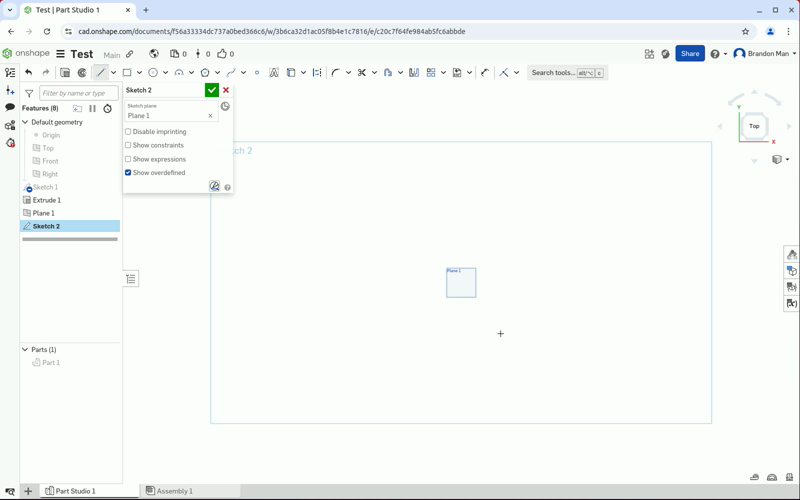
key_up(shift)
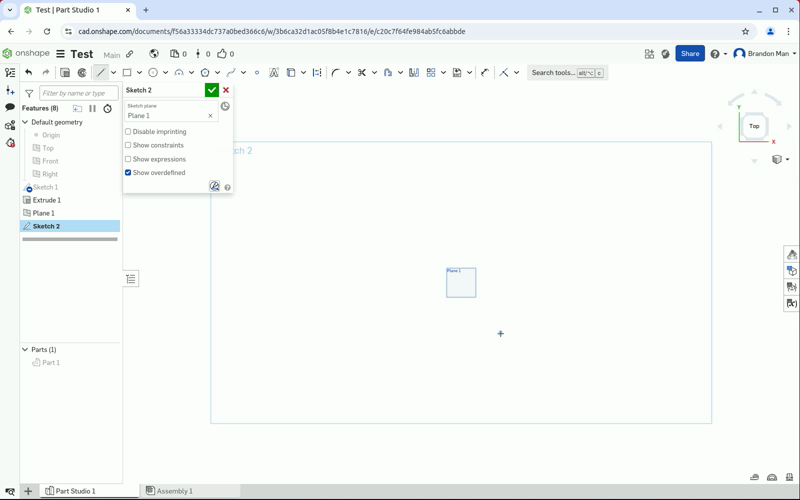
key_down(shift)
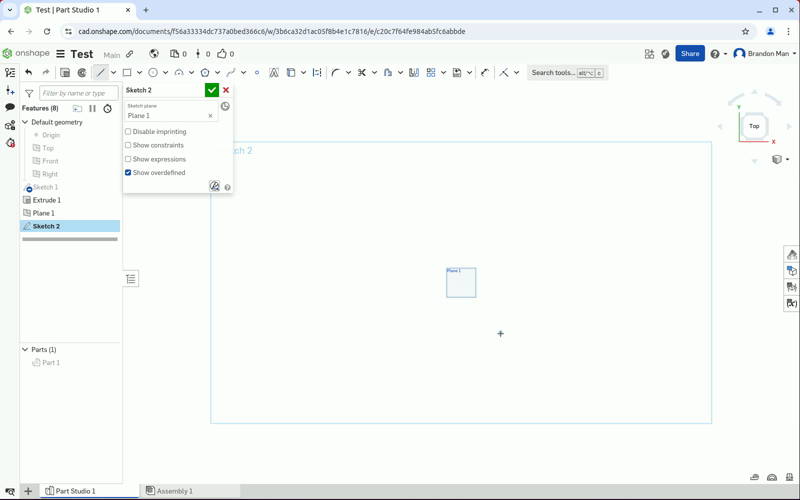
mouse_move(573, 333)
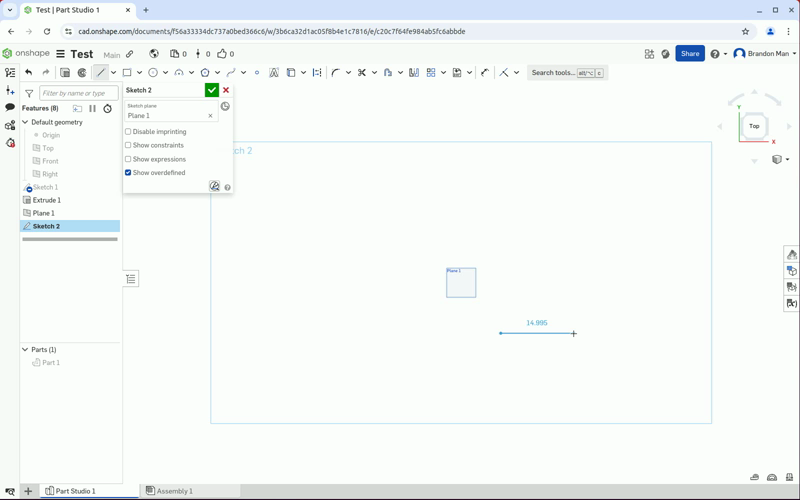
click(573, 333)
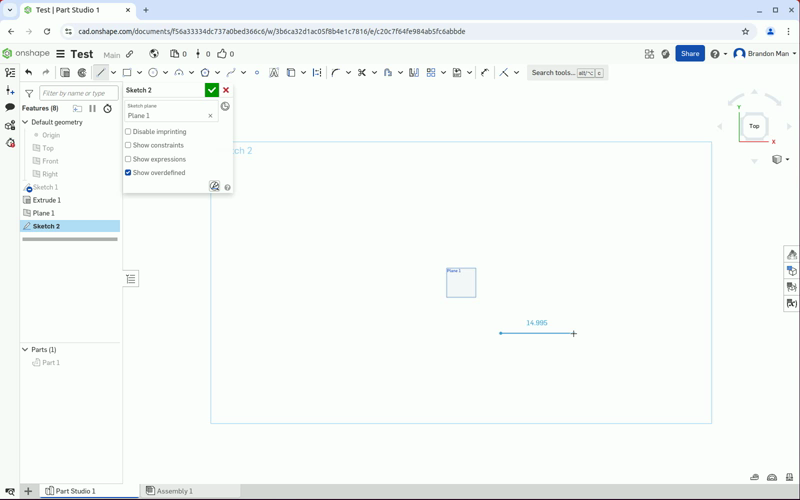
key_up(shift)
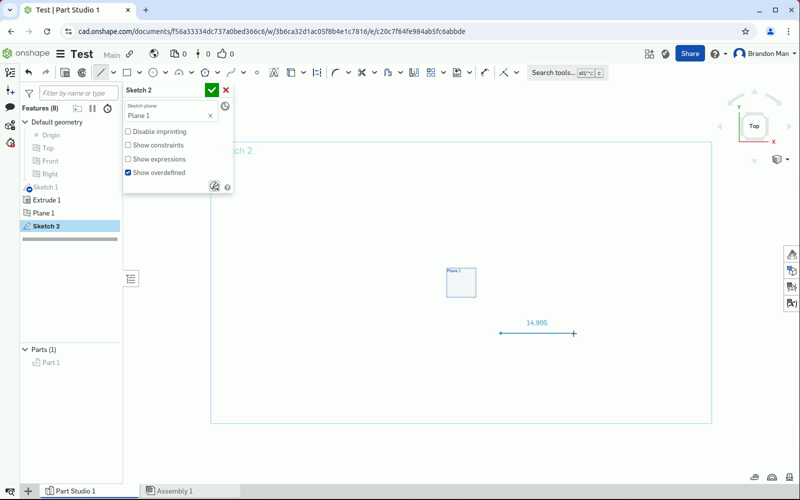
key_down(shift)
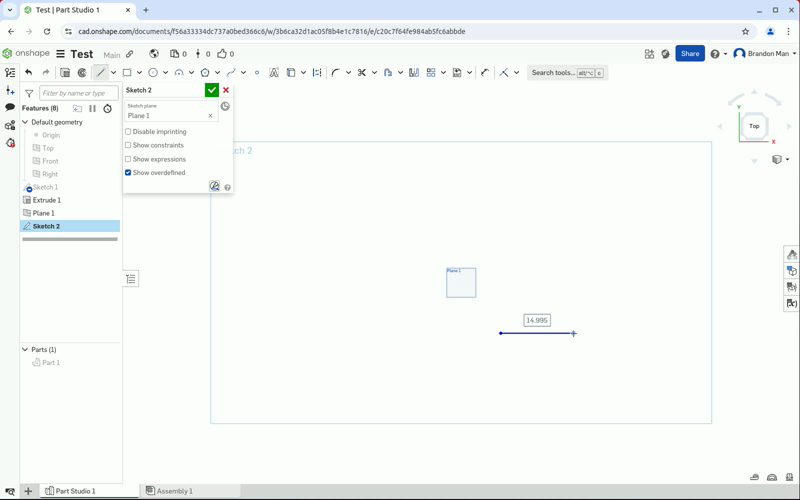
mouse_move(589, 333)
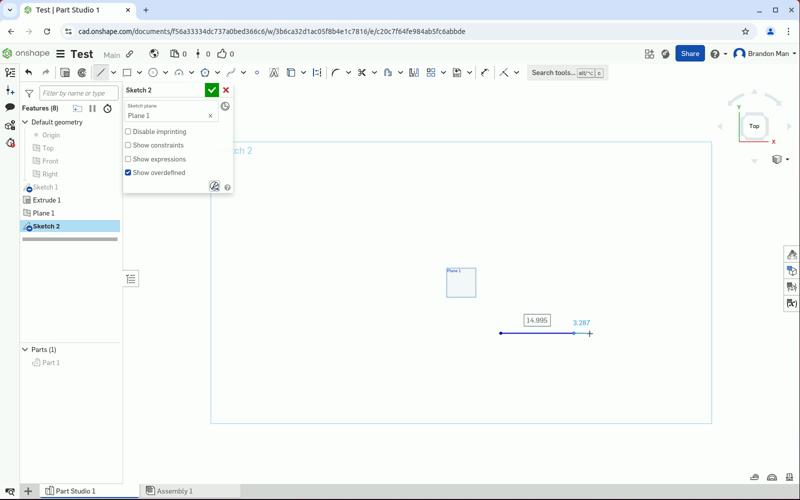
mouse_move(573, 311)
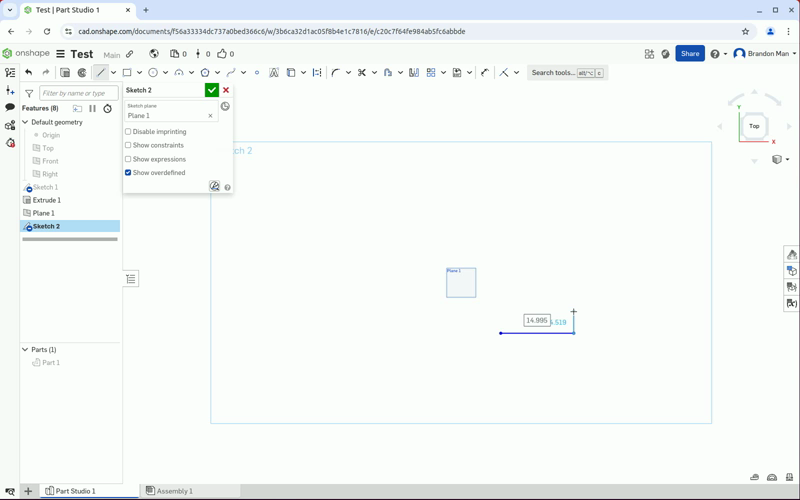
click(573, 311)
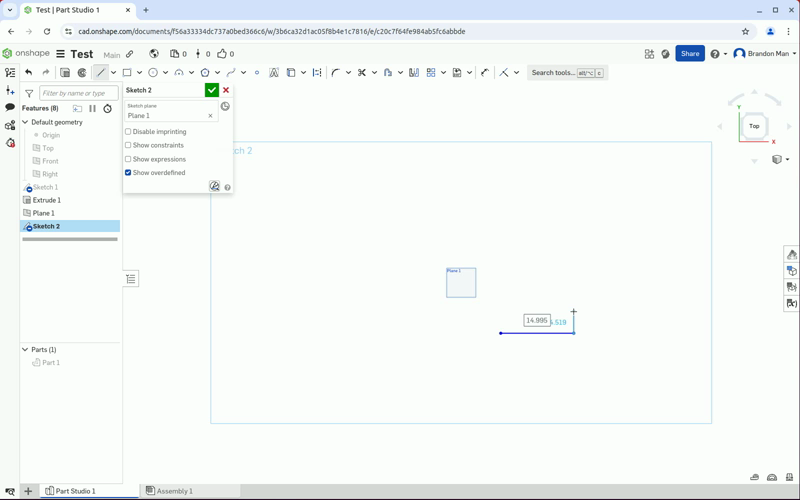
key_up(shift)
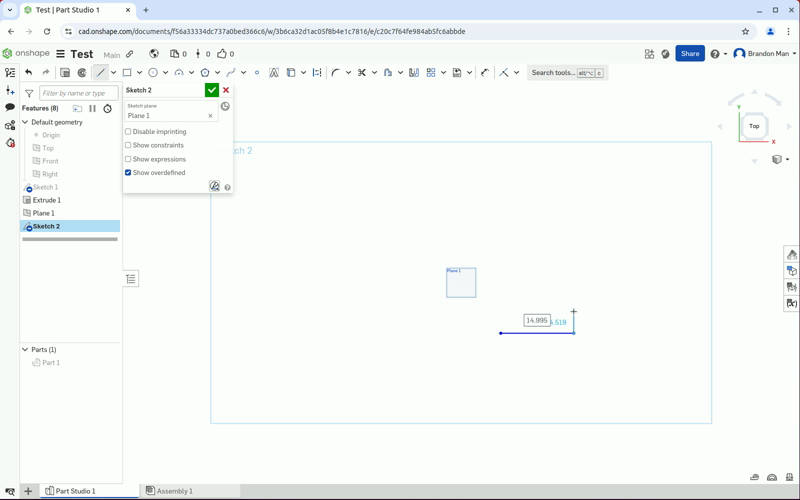
key_down(shift)
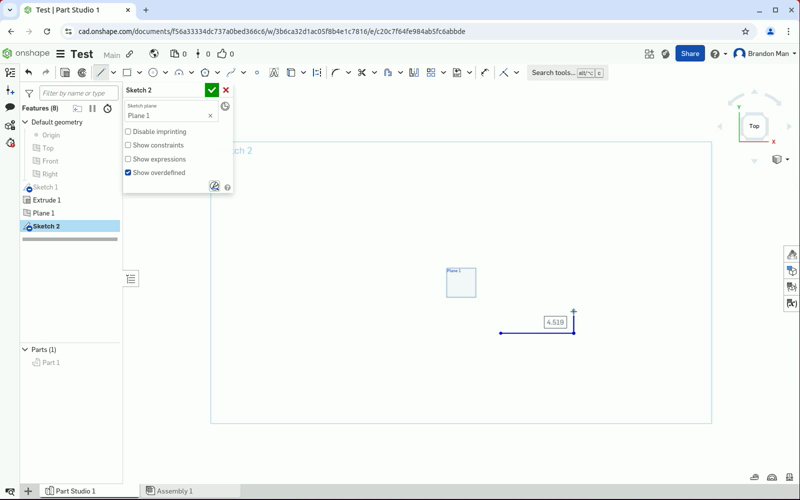
mouse_move(500, 311)
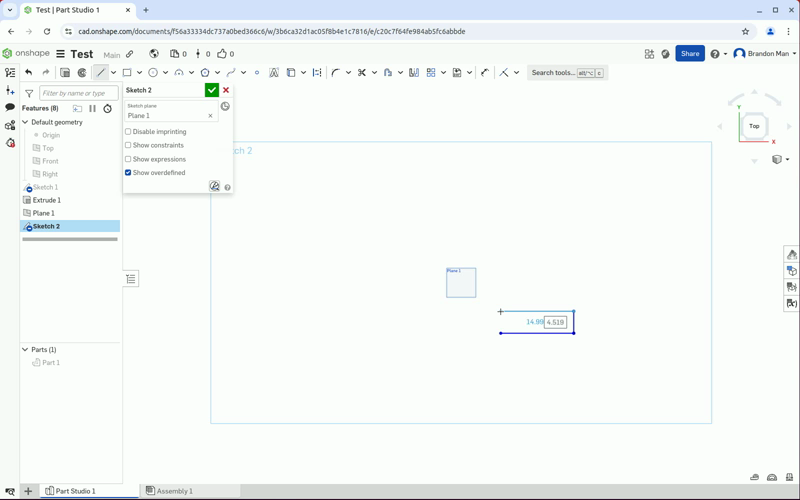
click(500, 311)
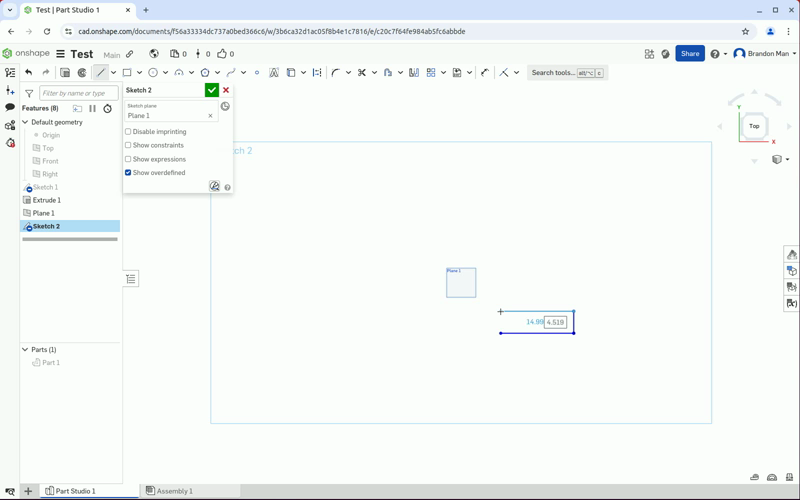
key_up(shift)
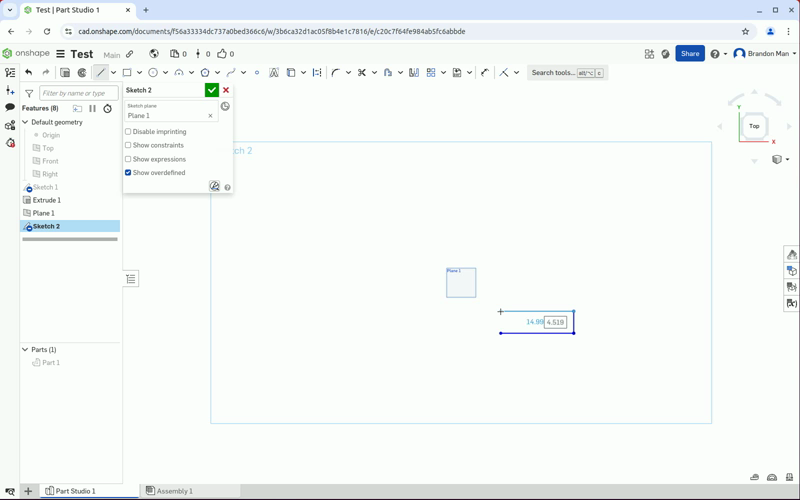
mouse_move(530, 311)
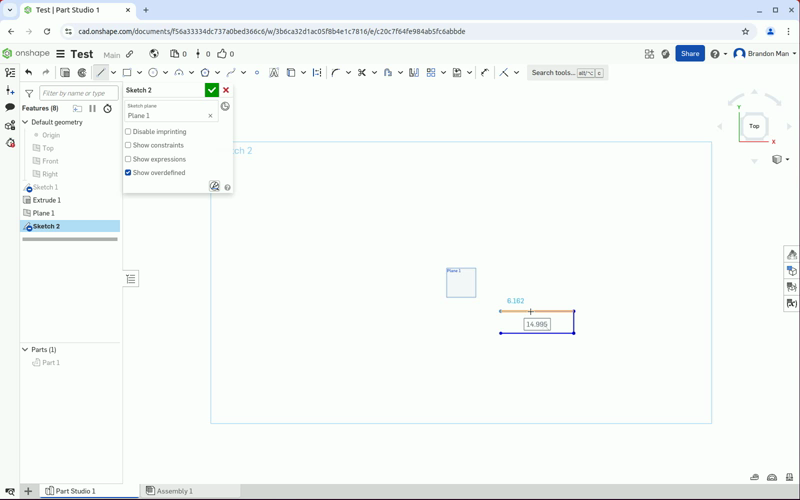
key_down(shift)
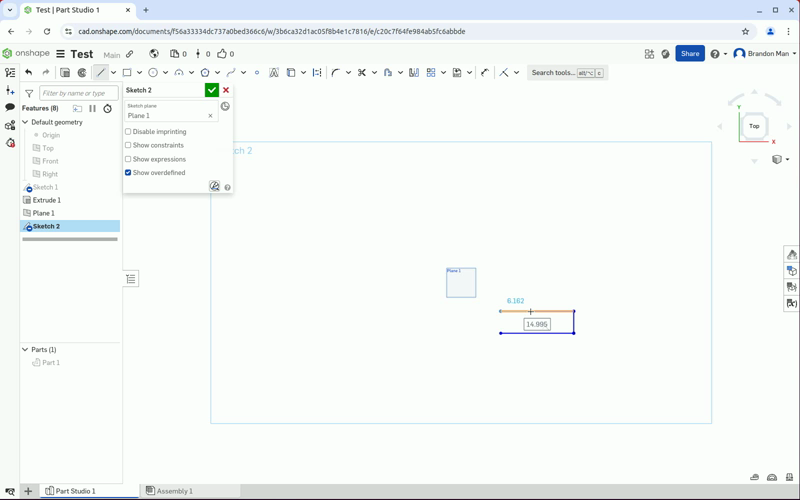
mouse_move(500, 333)
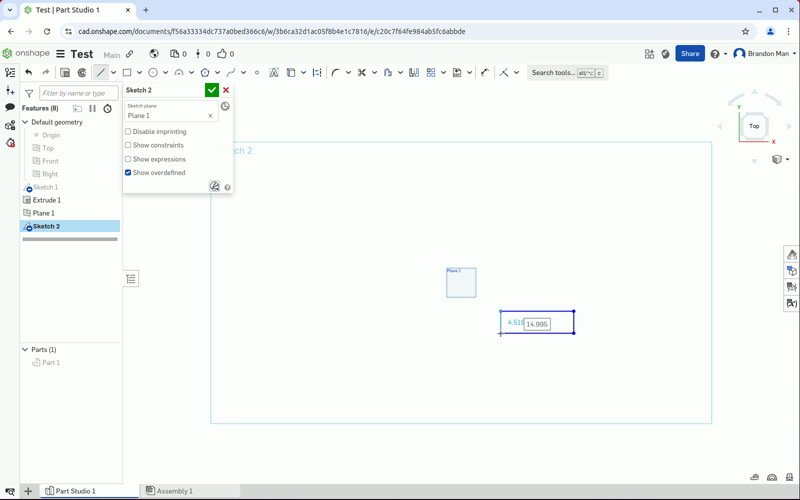
key_up(shift)
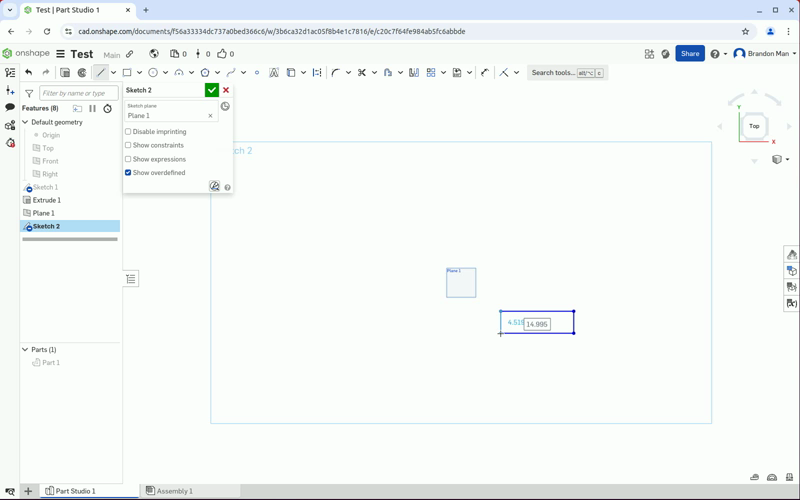
click(500, 333)
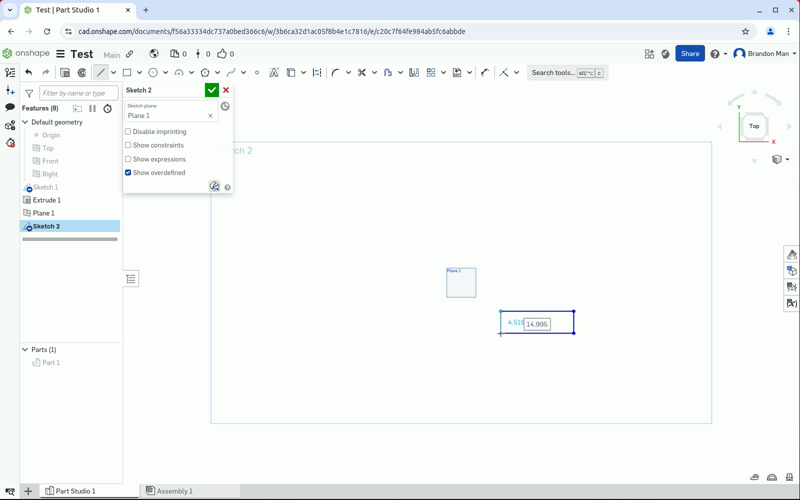
key(esc)
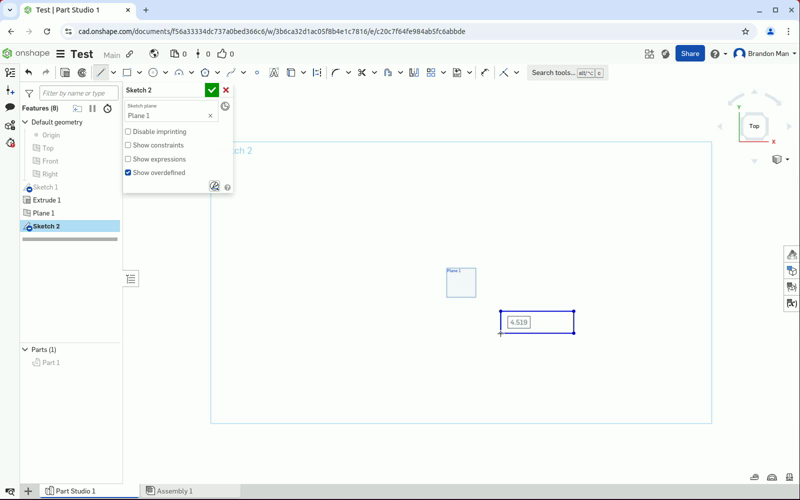
mouse_move(513, 331)
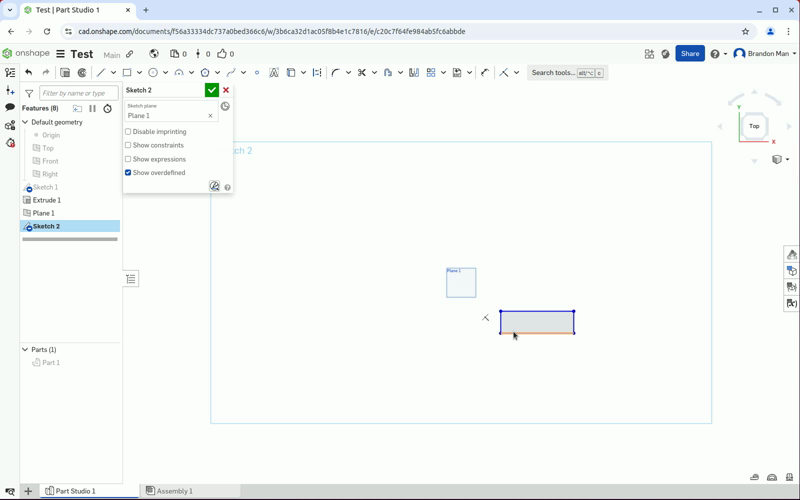
scroll(6)
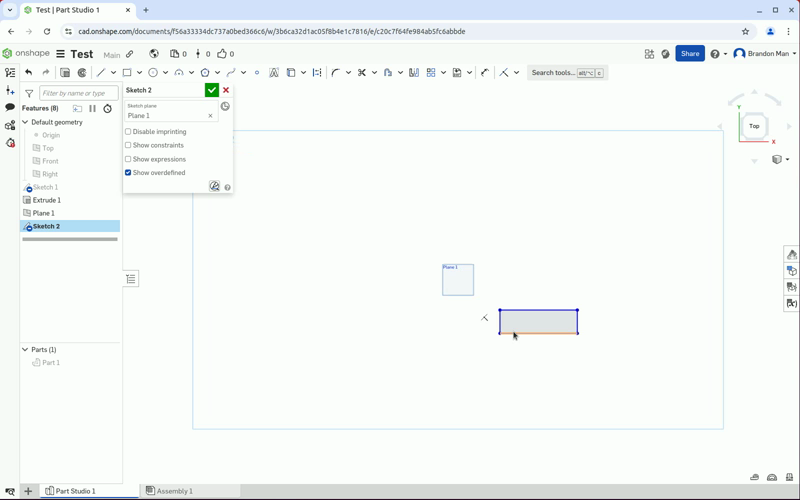
scroll(6)
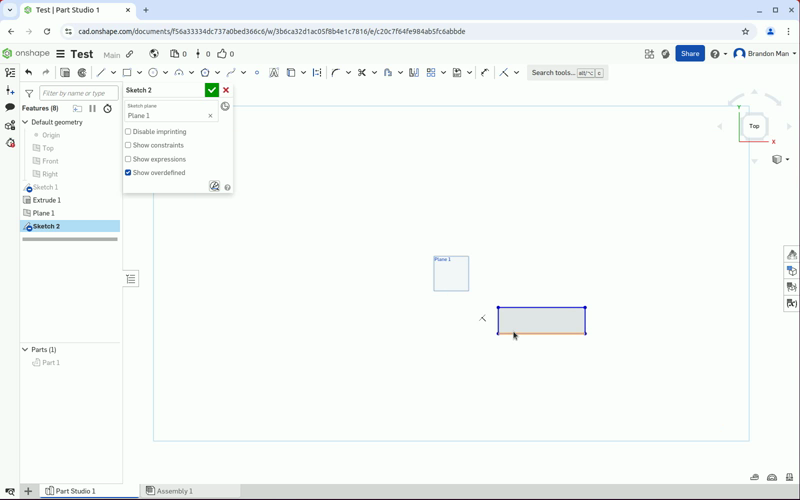
scroll(6)
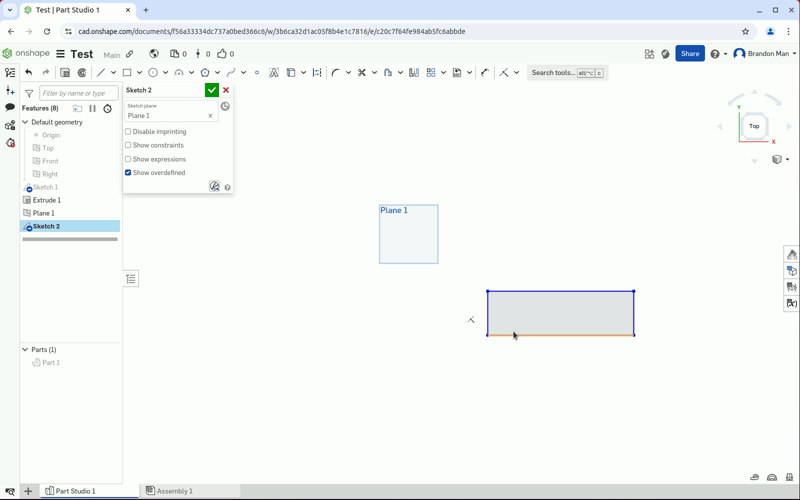
scroll(6)
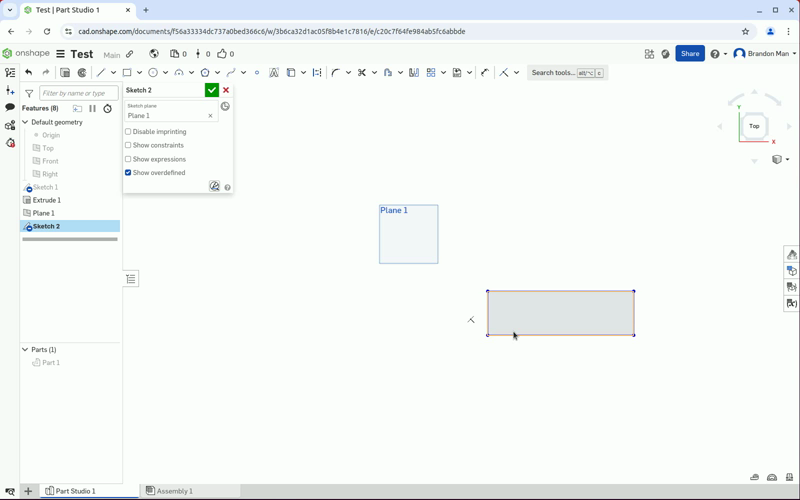
scroll(6)
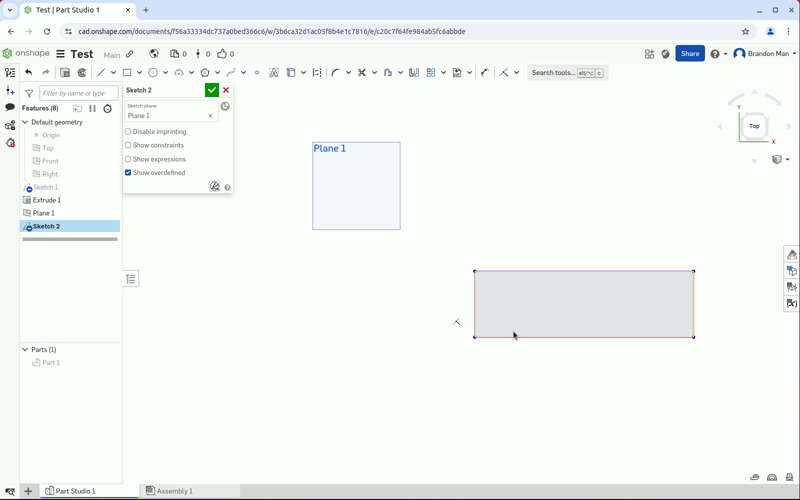
scroll(6)
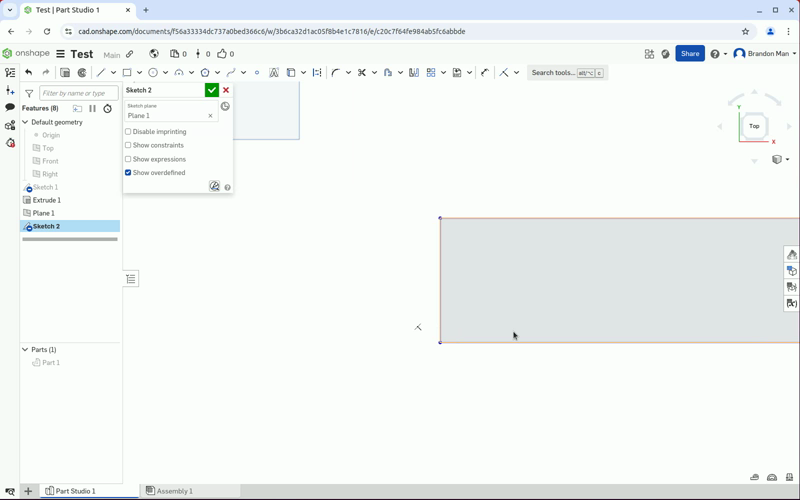
scroll(6)
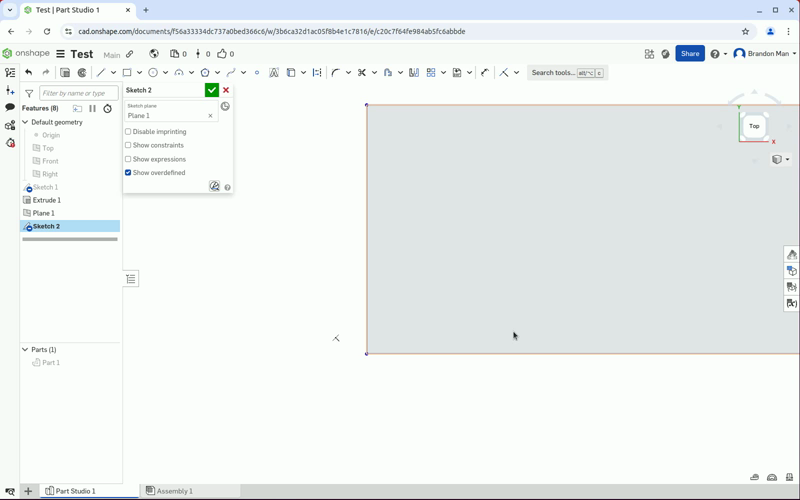
click(513, 331)
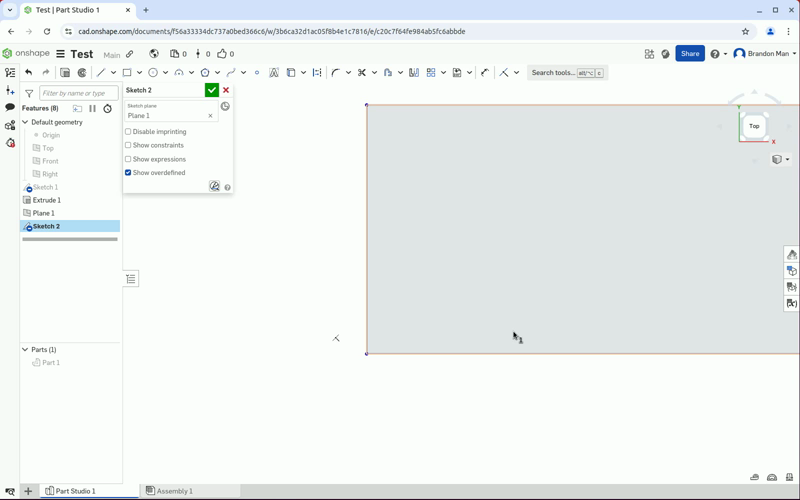
scroll(-6)
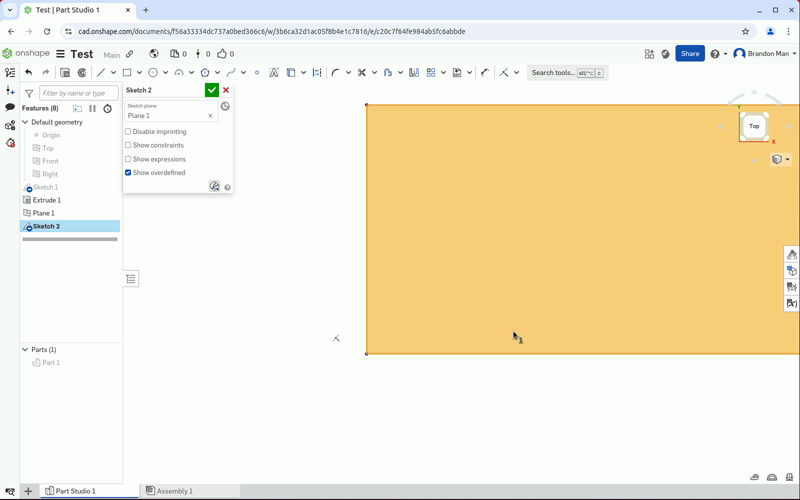
scroll(-6)
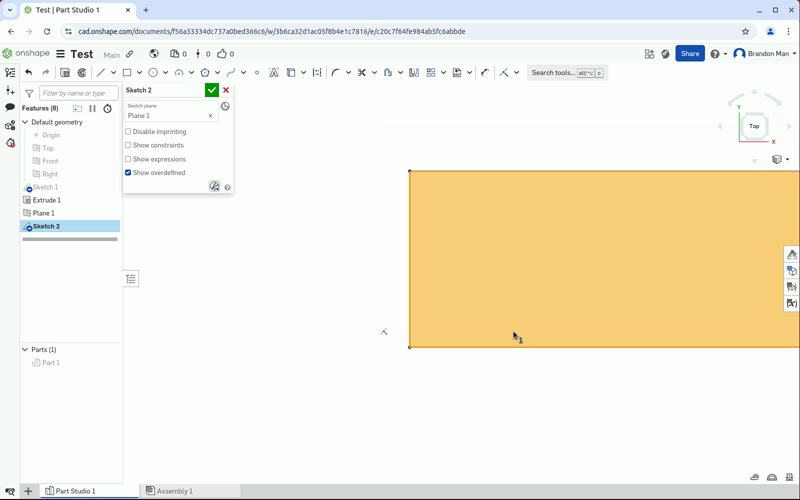
scroll(-6)
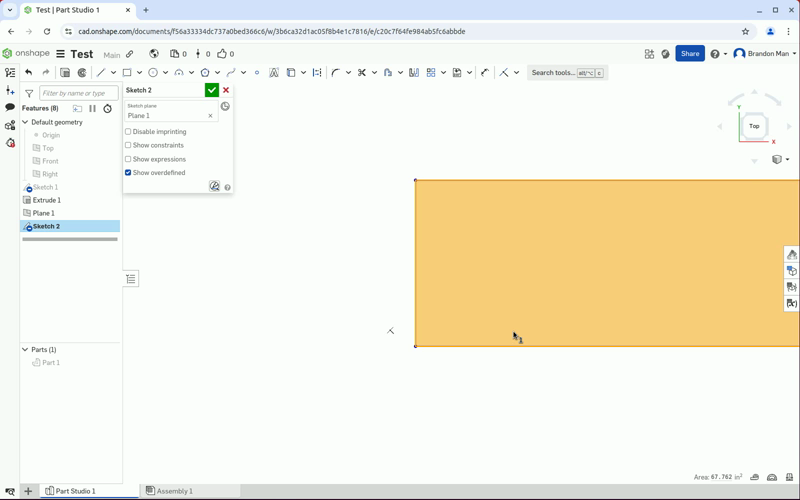
scroll(-6)
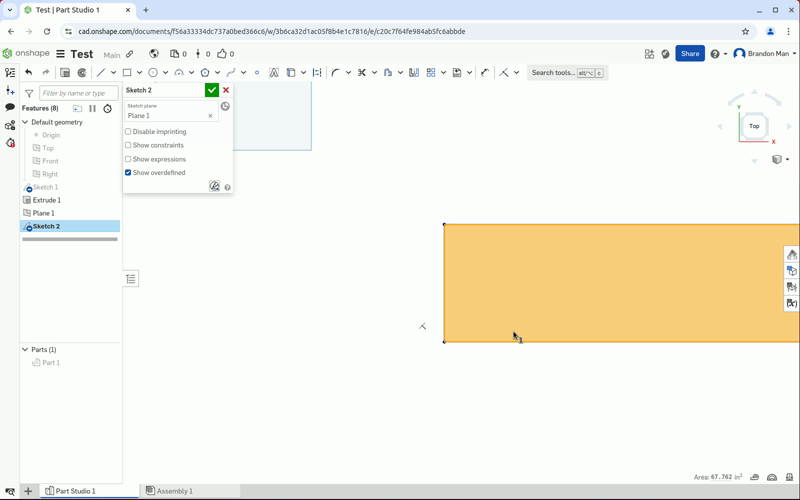
scroll(-6)
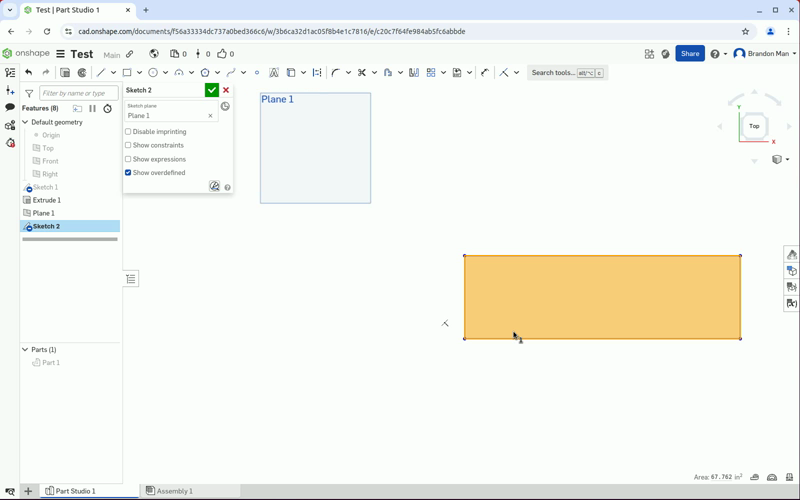
scroll(-6)
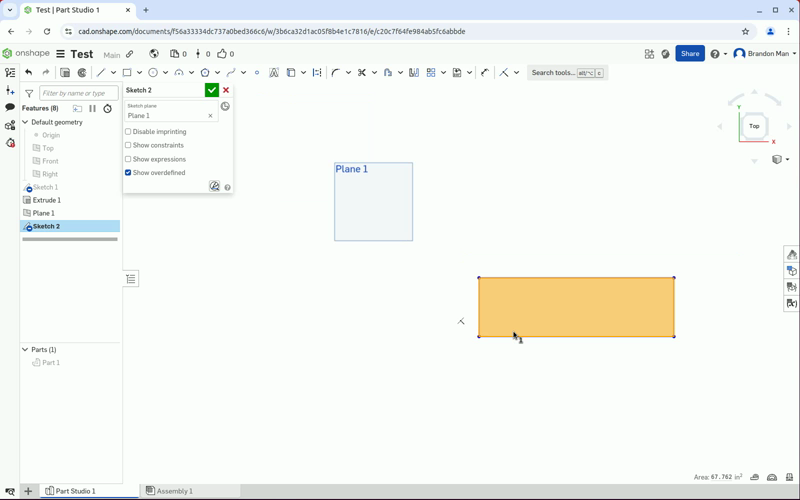
scroll(-6)
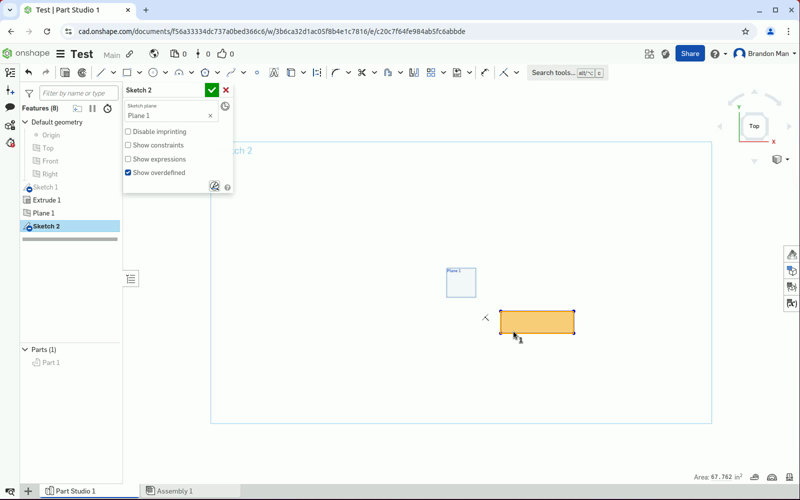
mouse_move(73, 352)
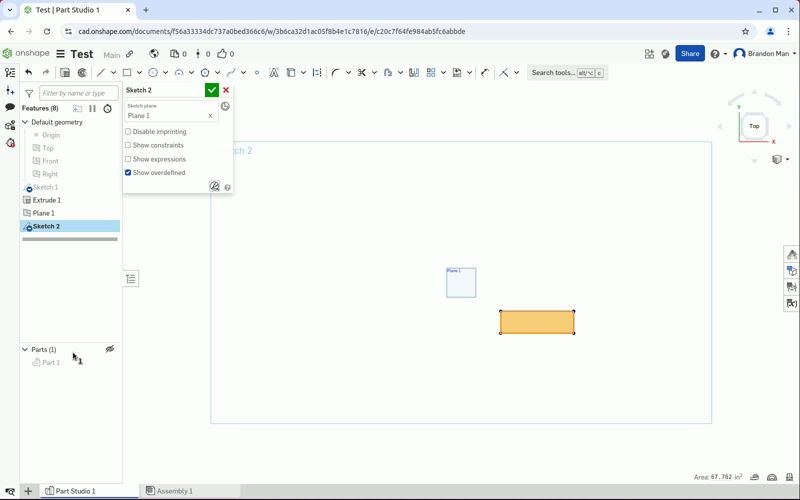
key(shift+y)
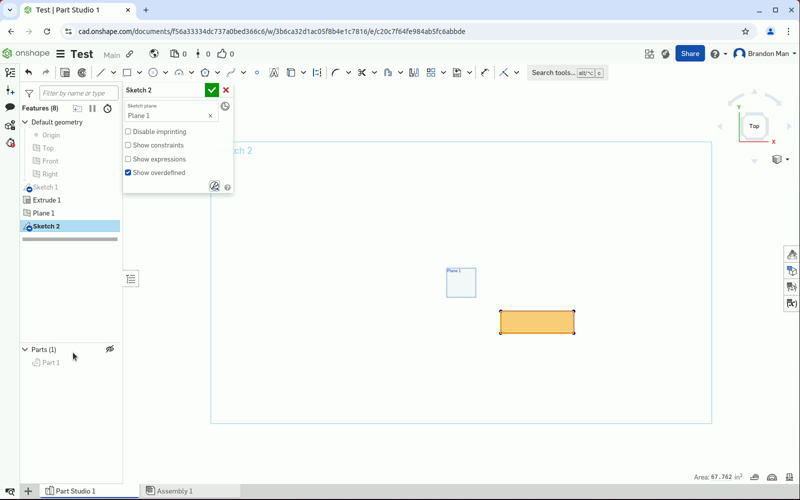
key(shift+e)
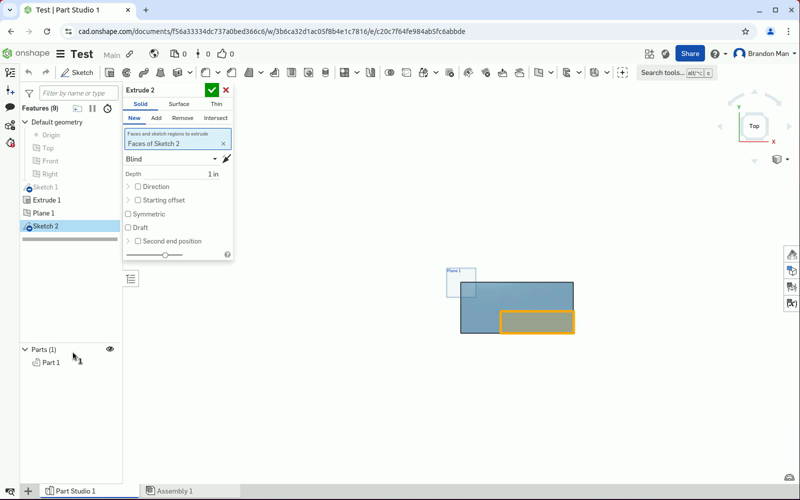
mouse_move(143, 106)
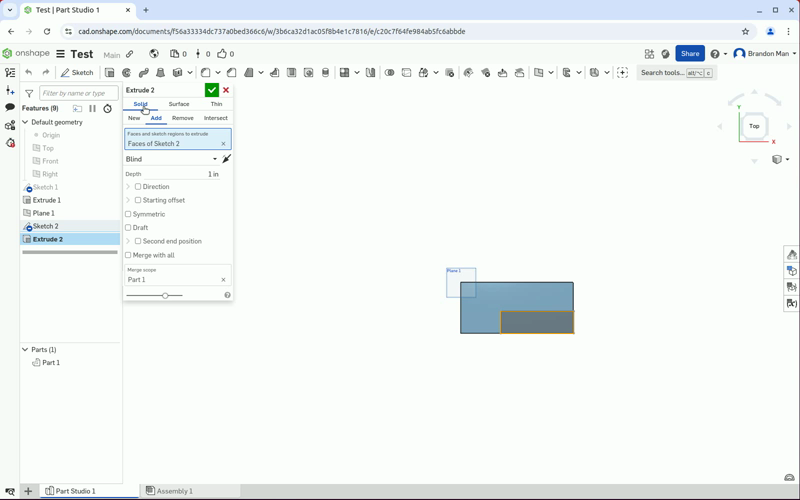
click(143, 106)
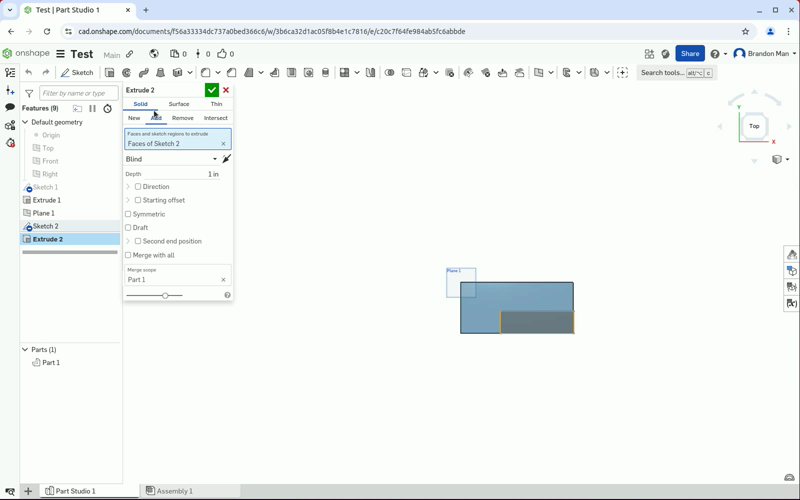
mouse_move(186, 120)
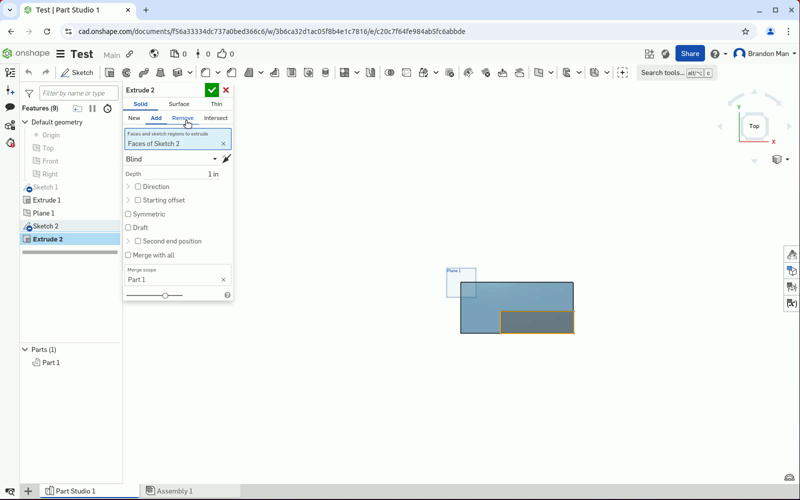
click(186, 120)
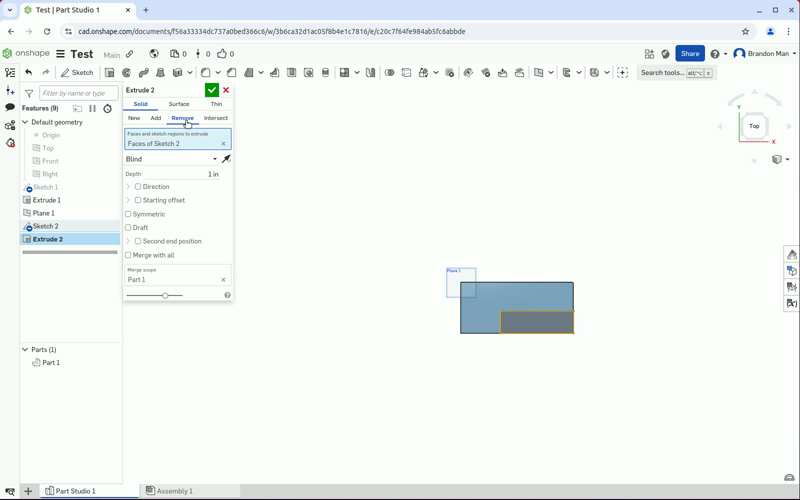
key(tab, 4)
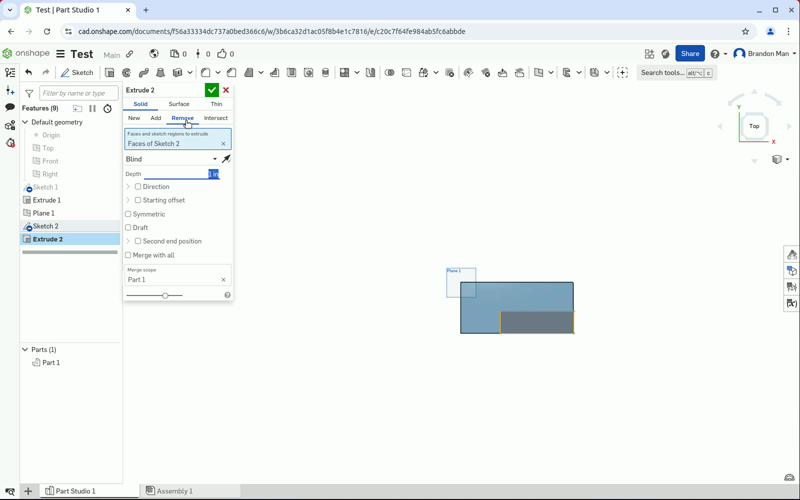
text(30.811)
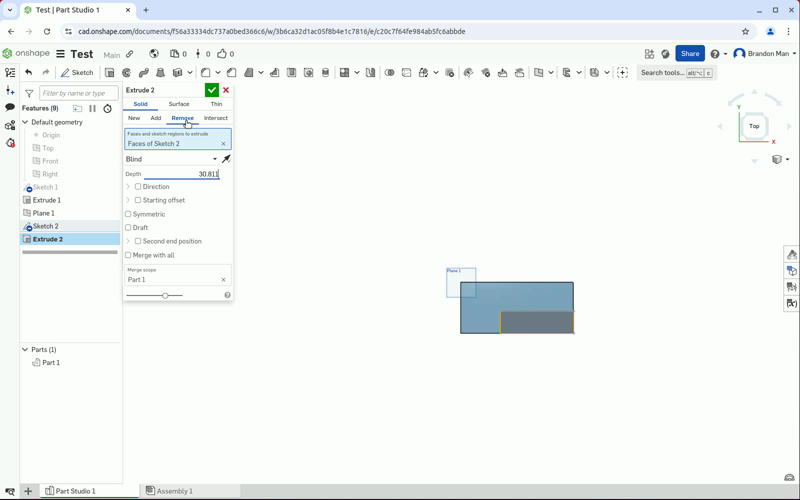
key(tab, 6)
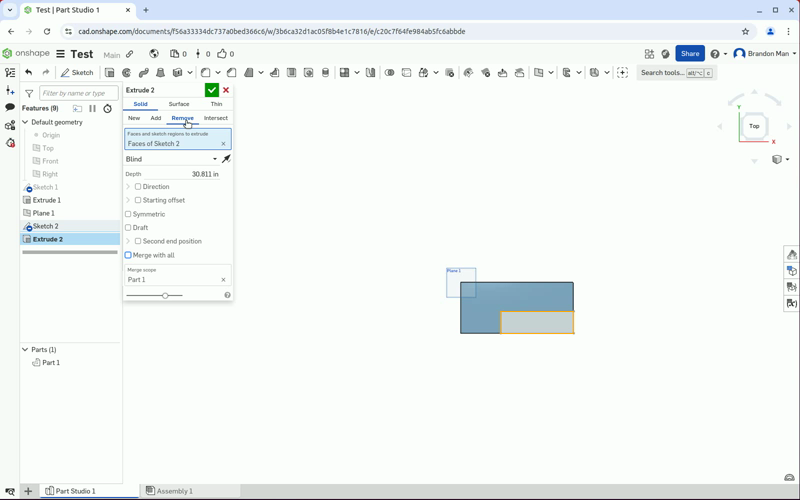
key(space)
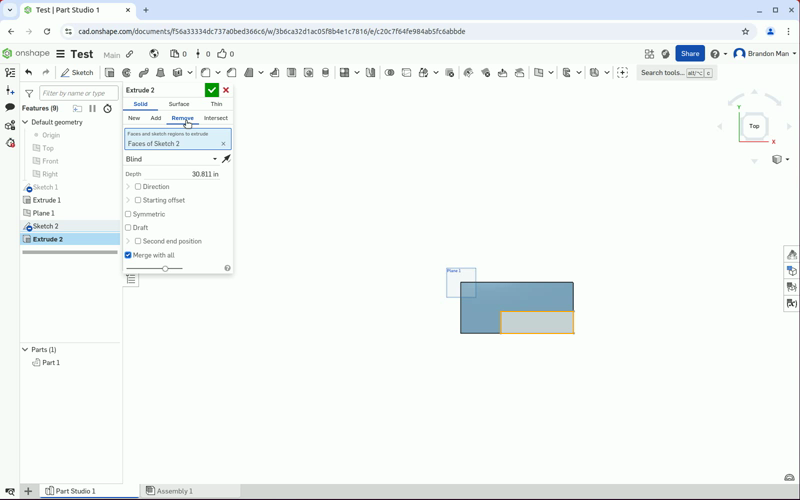
key(enter)
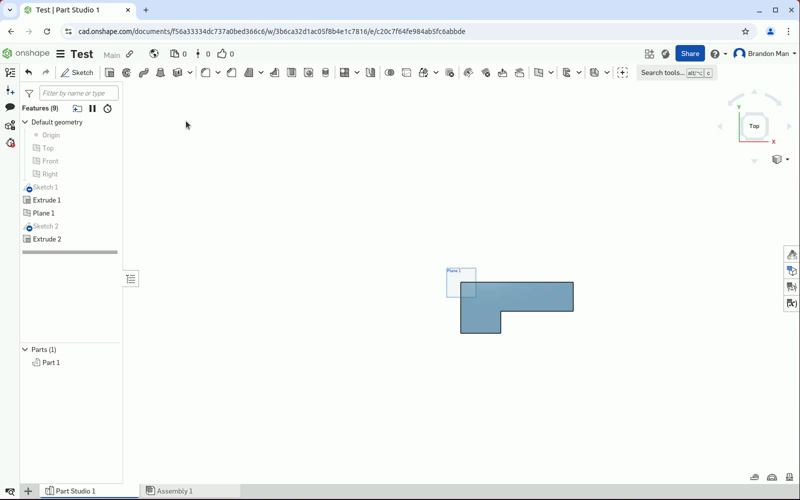
key(shift+h)
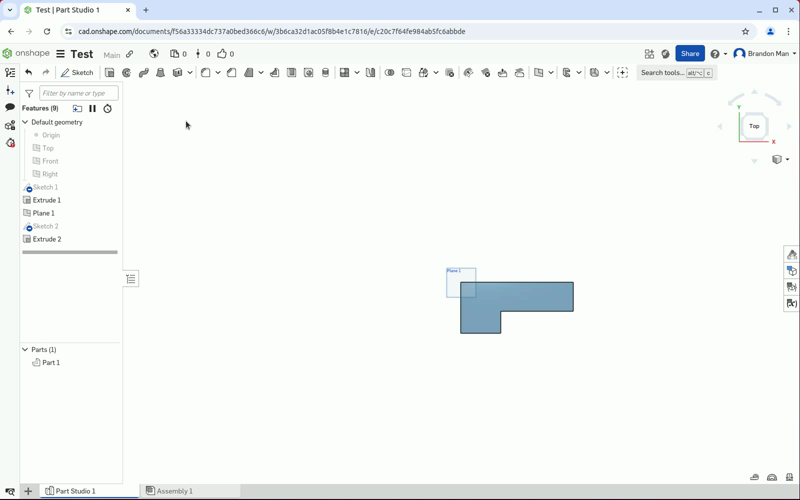
key(shift+h)
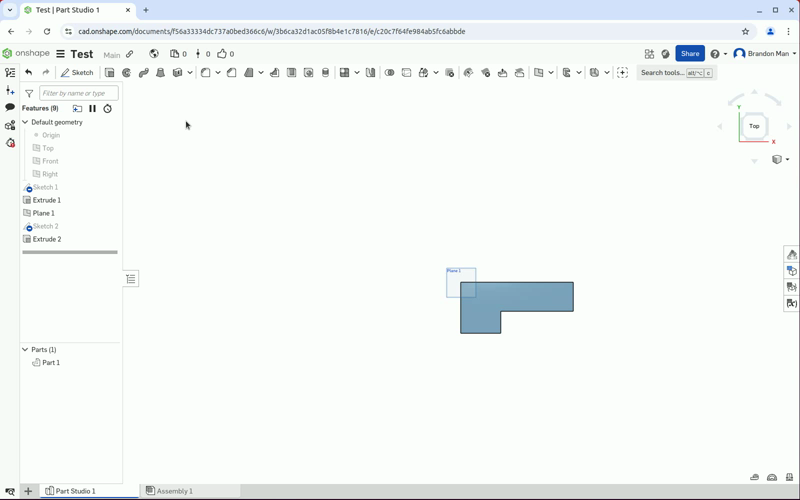
mouse_move(73, 189)
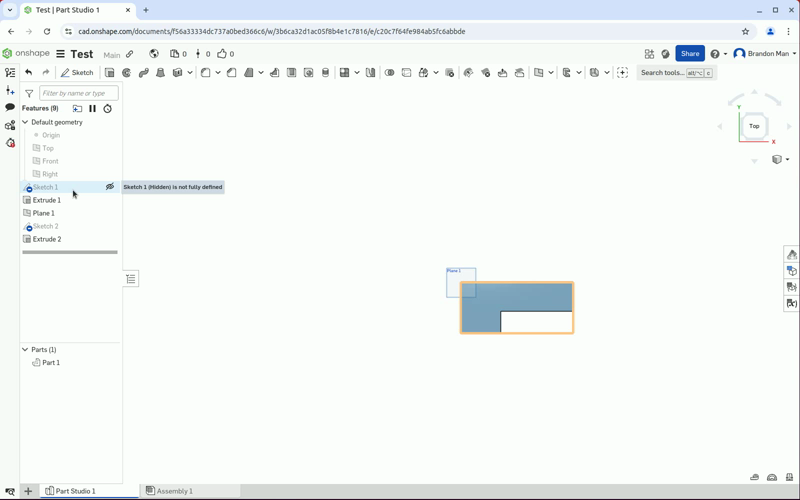
click(73, 189)
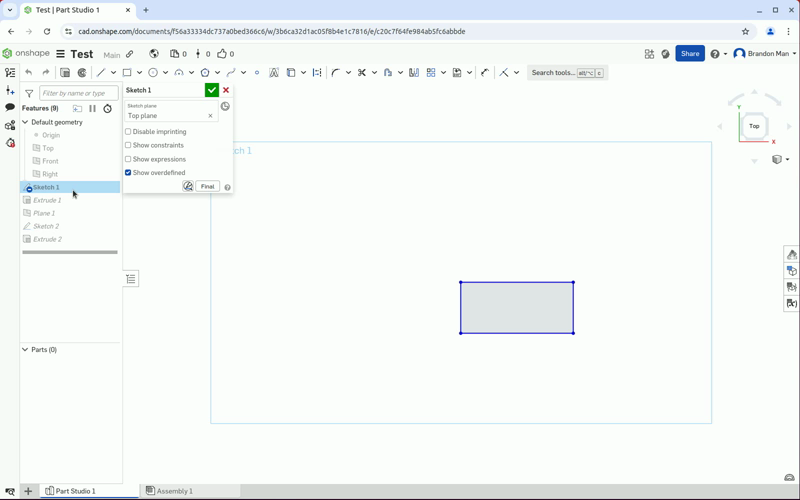
mouse_move(229, 92)
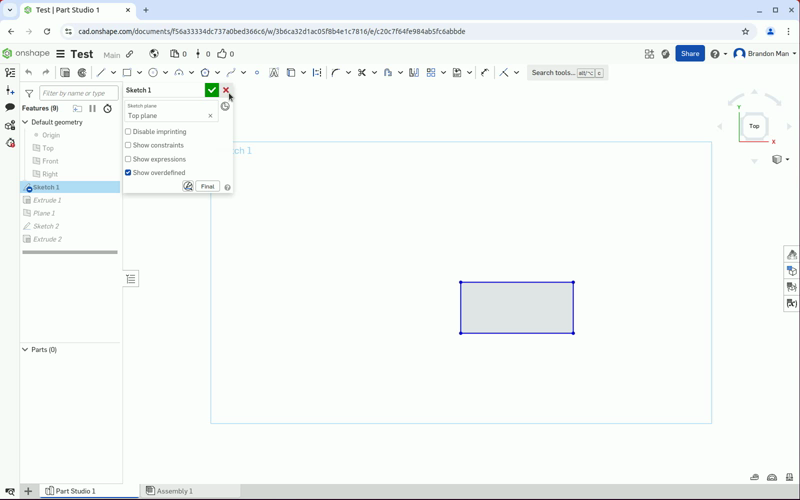
click(229, 92)
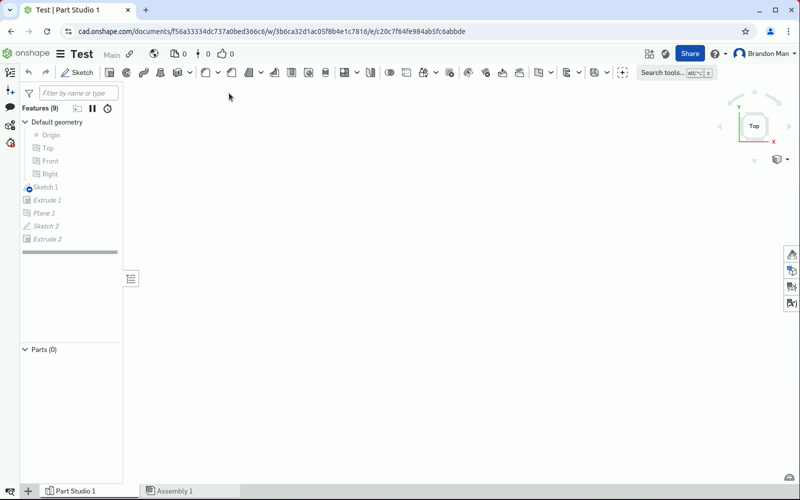
key(shift+s)
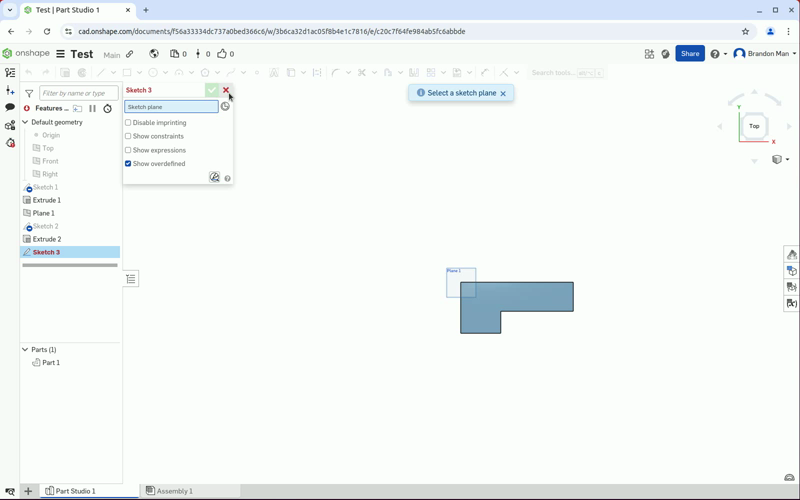
mouse_move(73, 215)
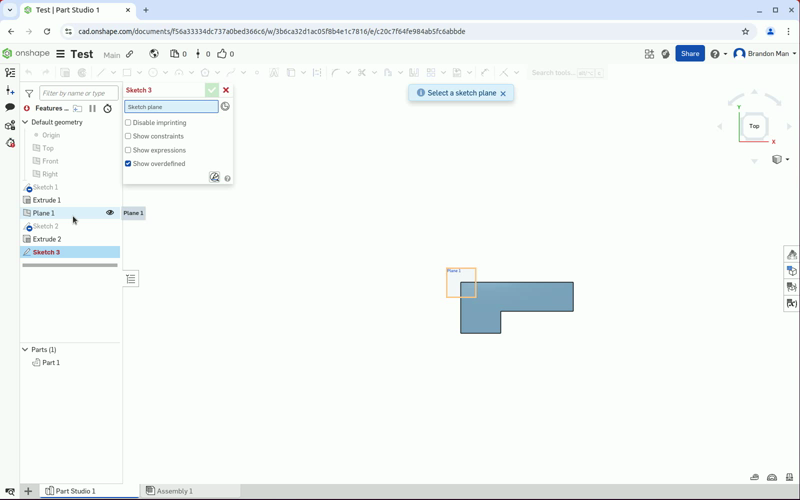
click(73, 215)
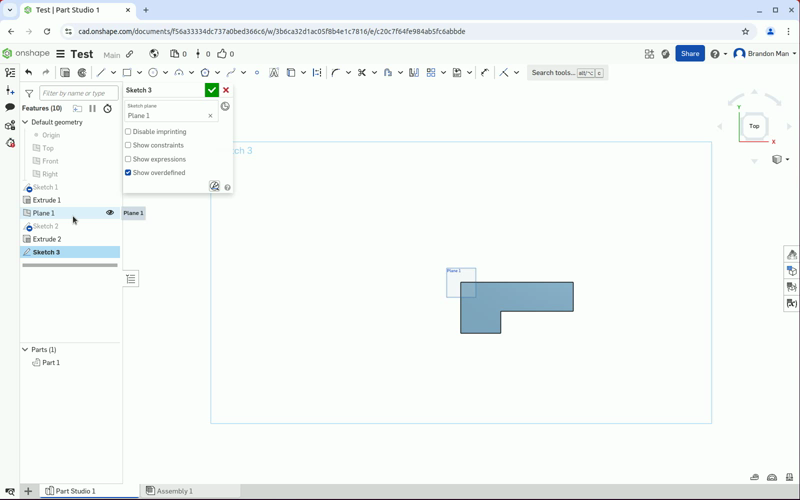
mouse_move(73, 352)
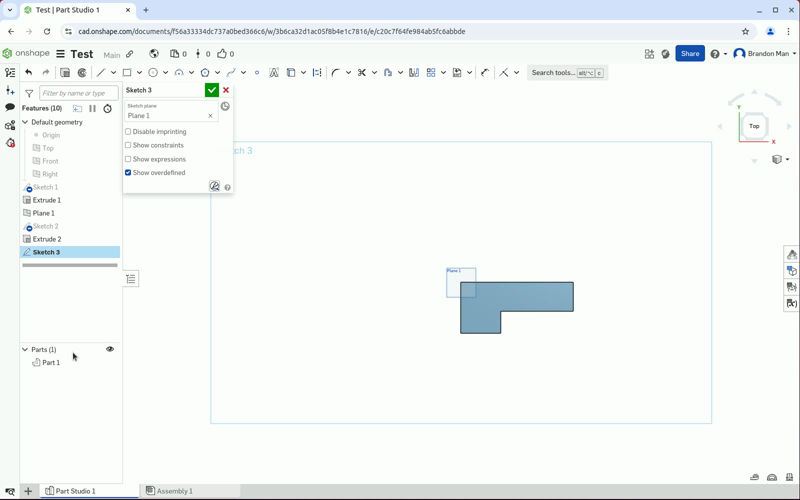
key(y)
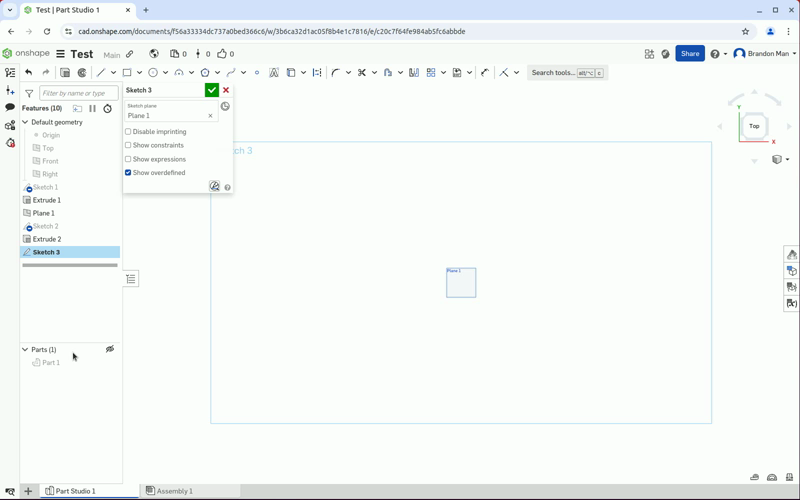
key(l)
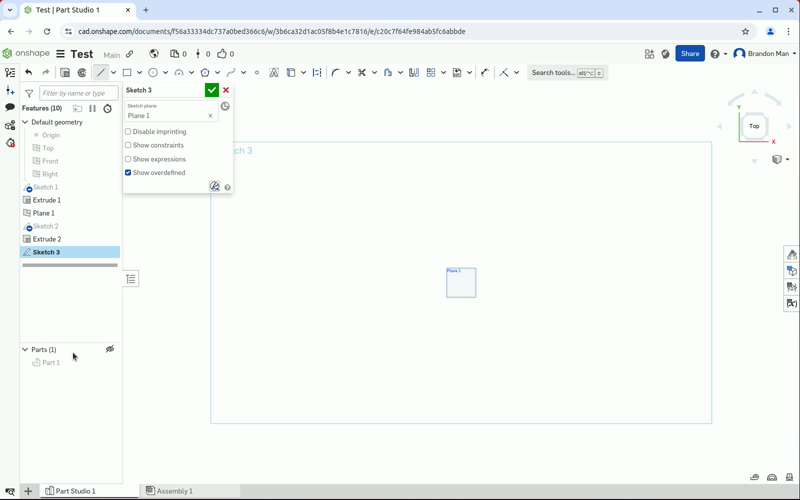
key_down(shift)
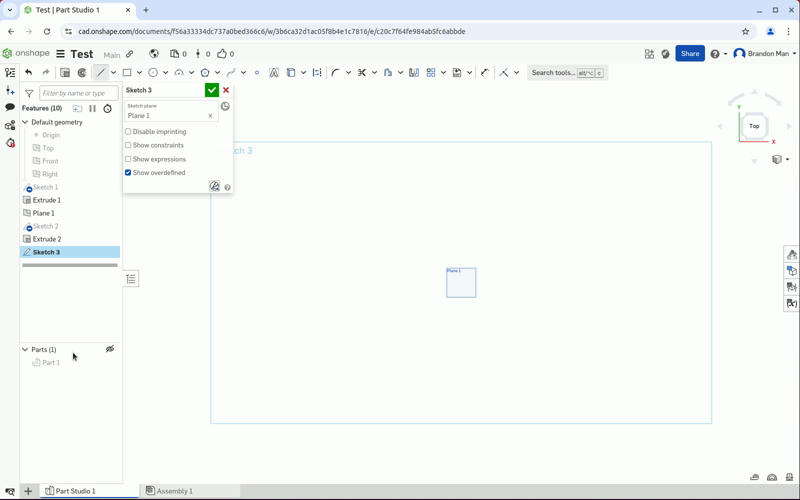
mouse_move(500, 333)
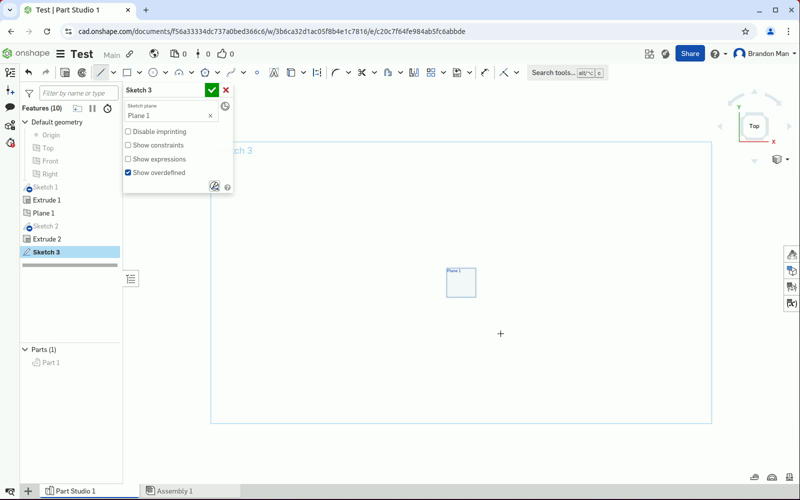
click(500, 333)
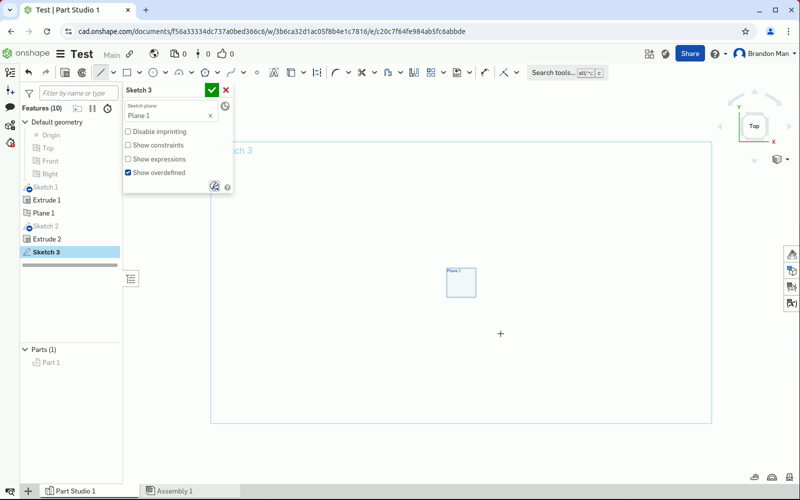
key_up(shift)
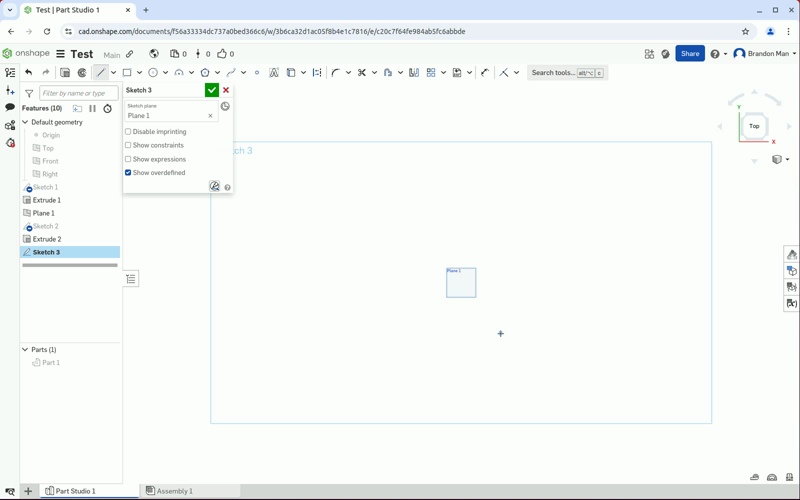
key_down(shift)
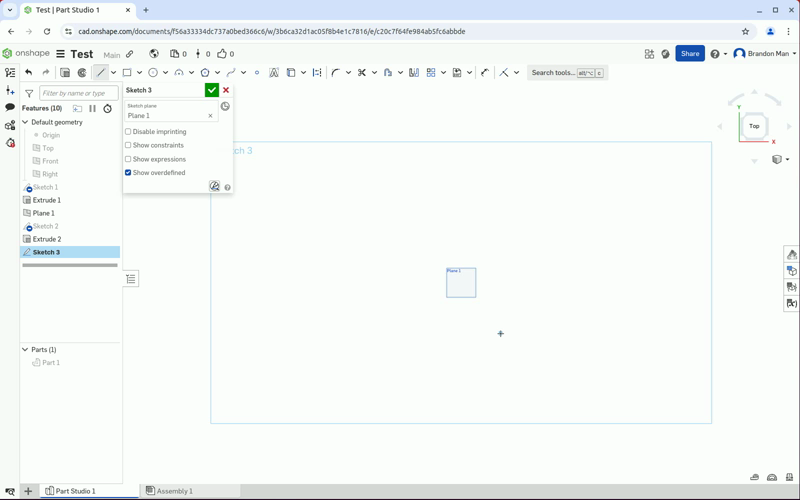
mouse_move(573, 333)
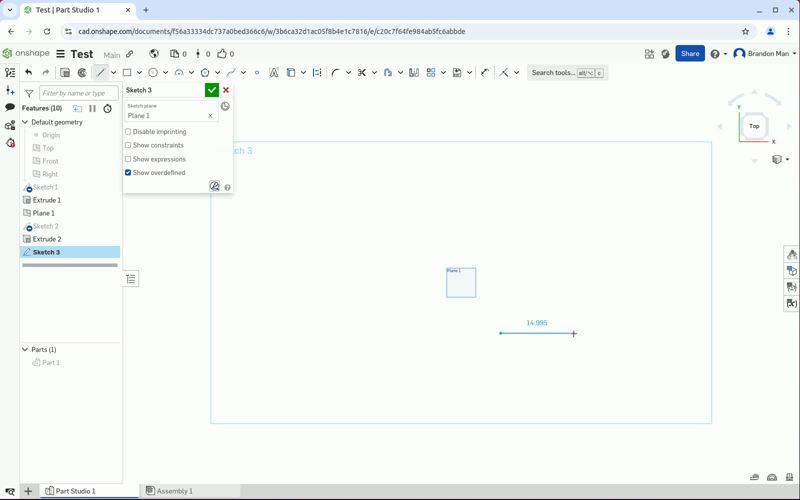
click(573, 333)
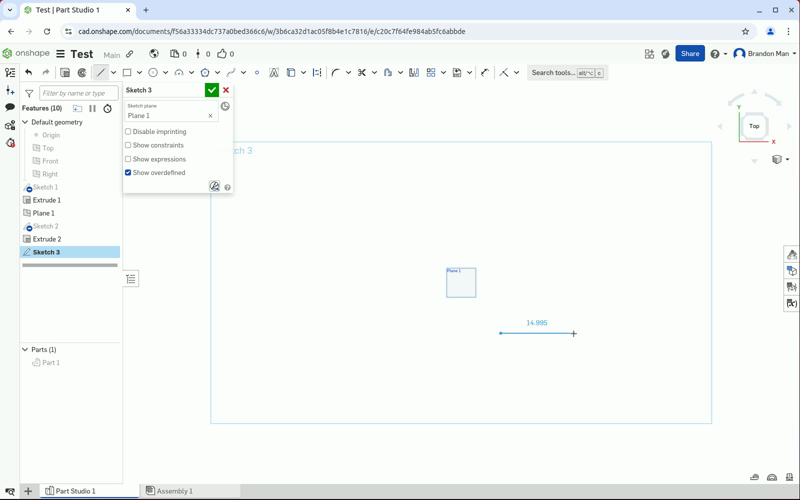
key_up(shift)
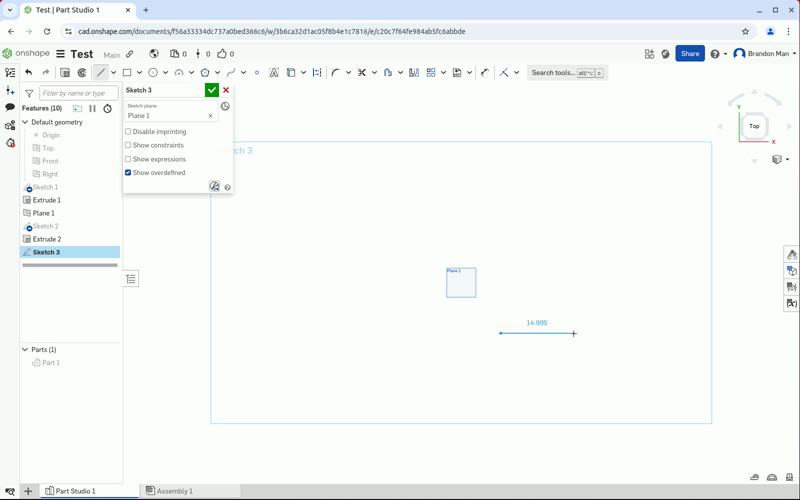
key_down(shift)
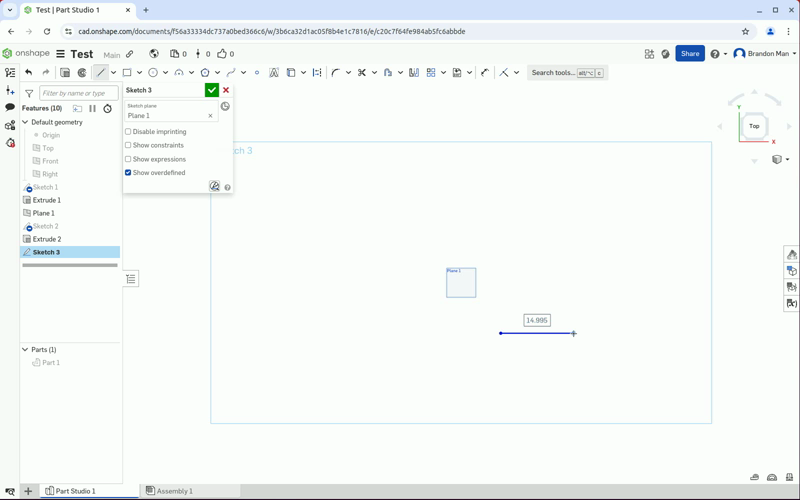
mouse_move(589, 333)
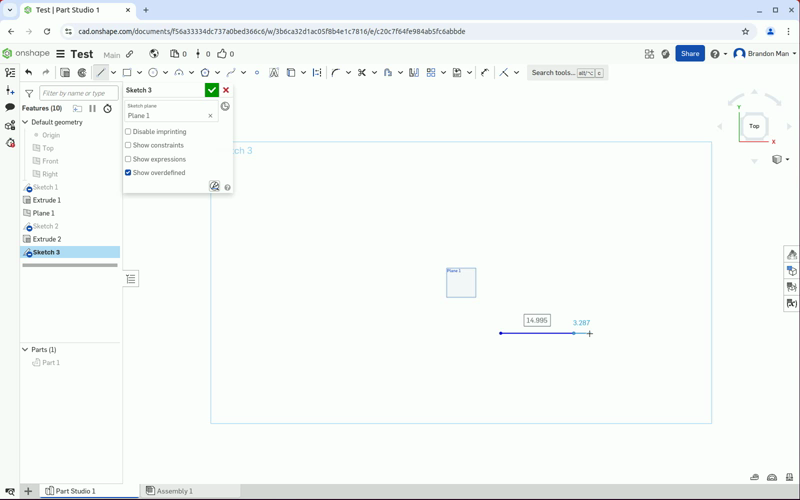
mouse_move(573, 311)
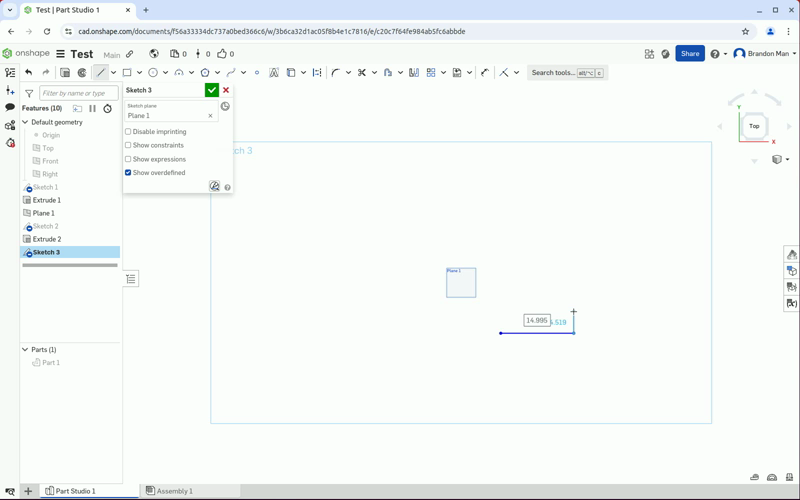
click(573, 311)
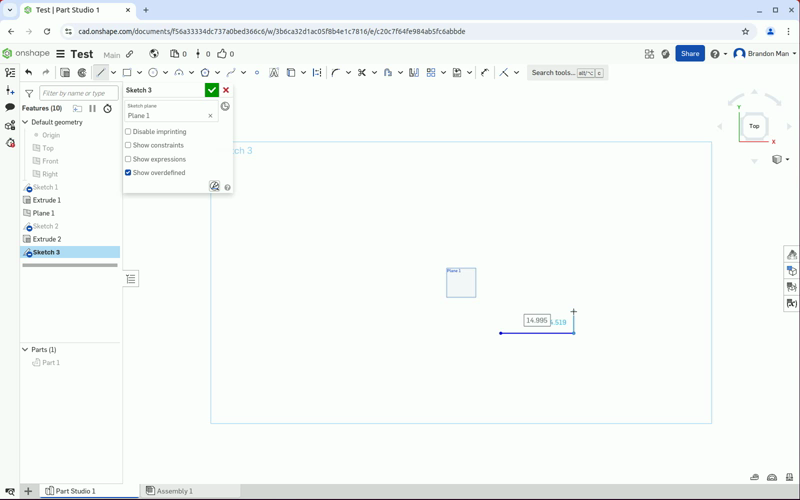
key_up(shift)
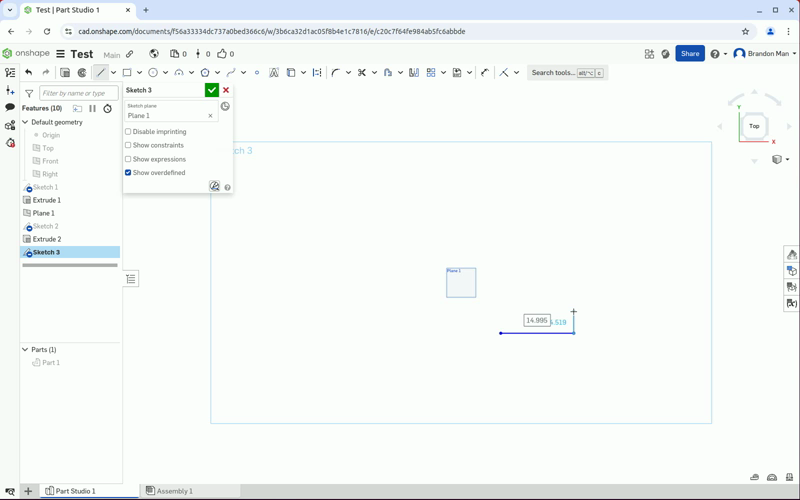
key_down(shift)
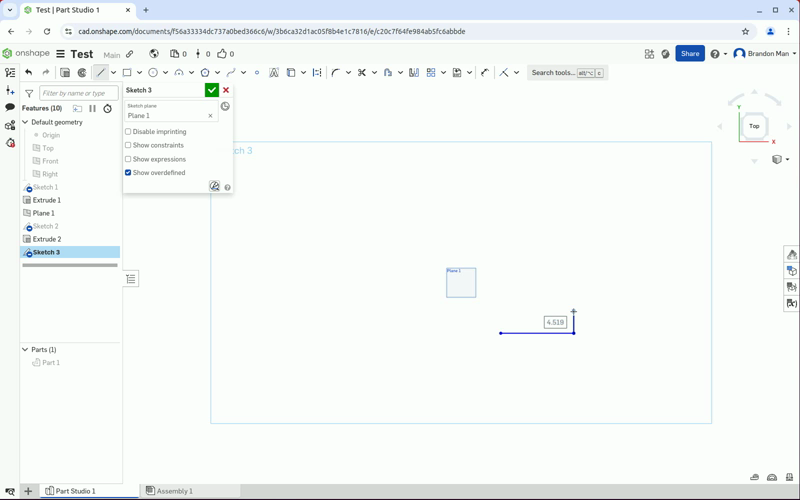
mouse_move(500, 311)
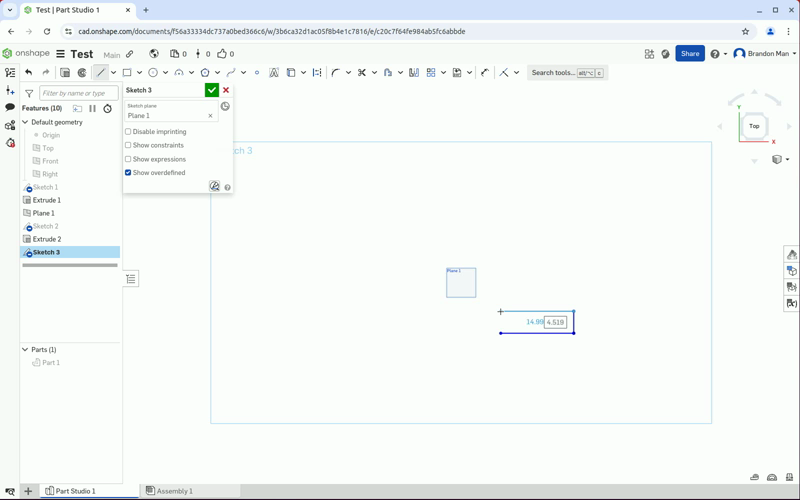
click(500, 311)
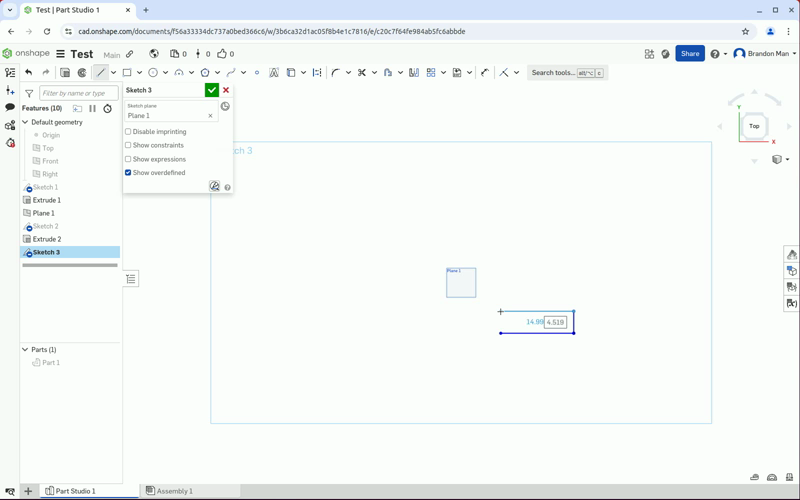
key_up(shift)
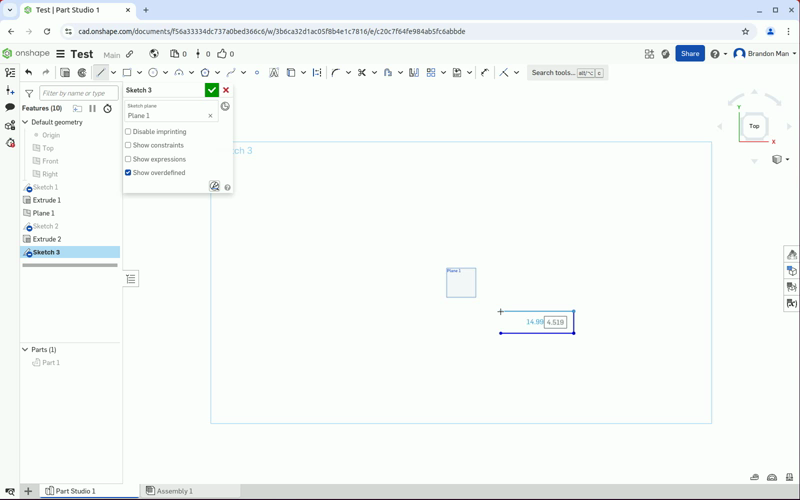
mouse_move(530, 311)
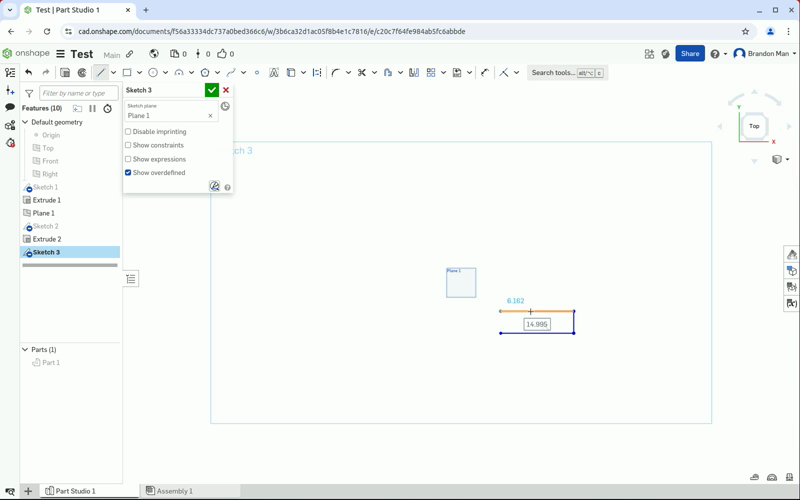
key_down(shift)
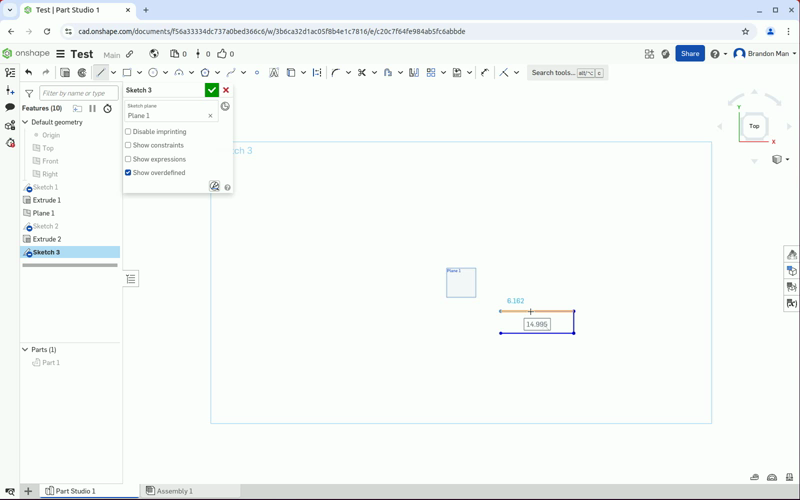
mouse_move(500, 333)
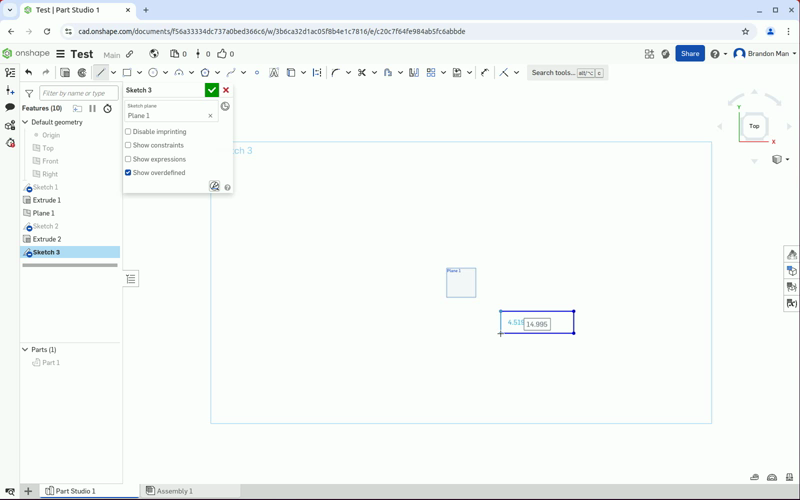
key_up(shift)
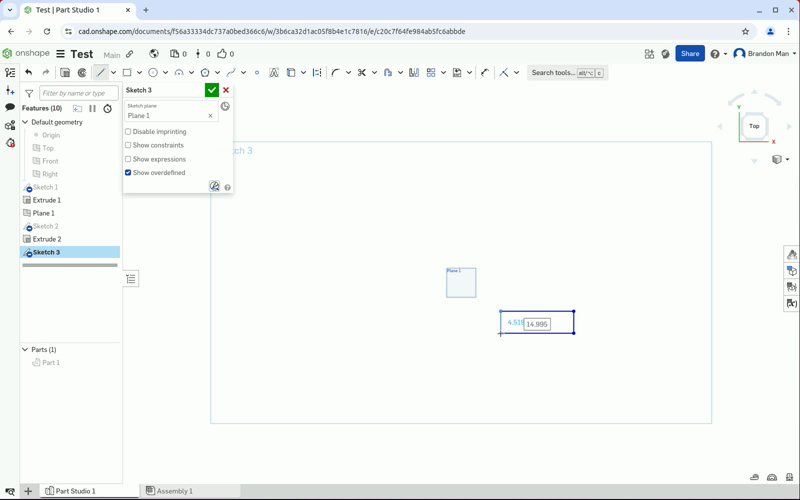
click(500, 333)
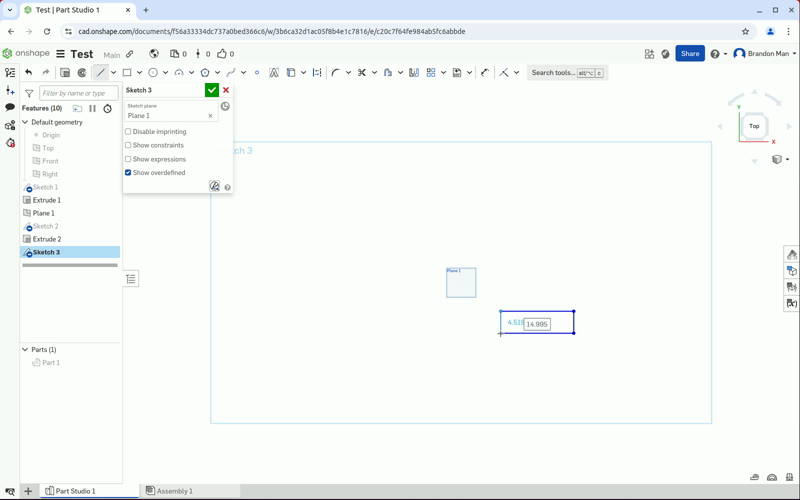
key(esc)
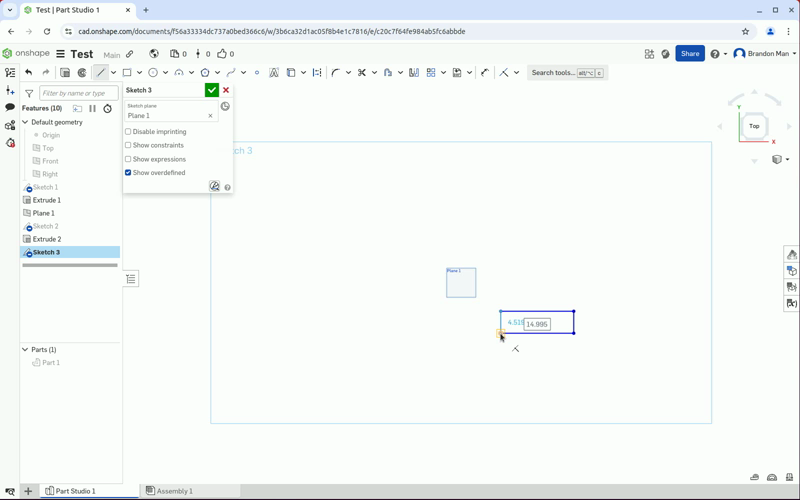
mouse_move(544, 325)
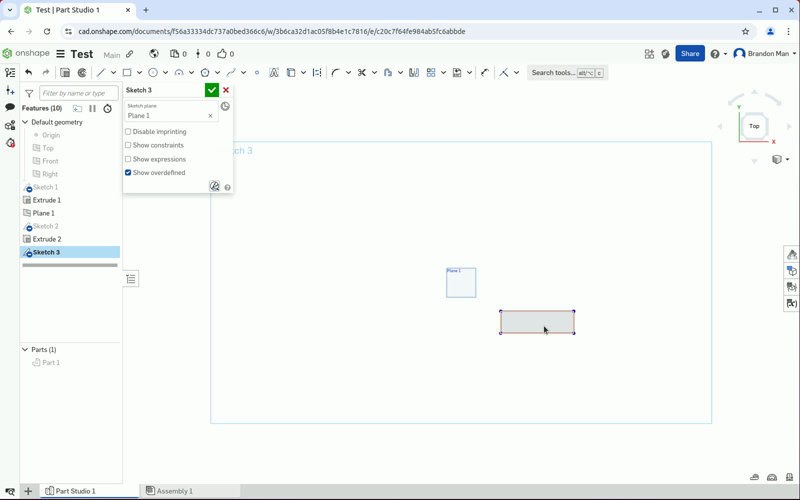
scroll(6)
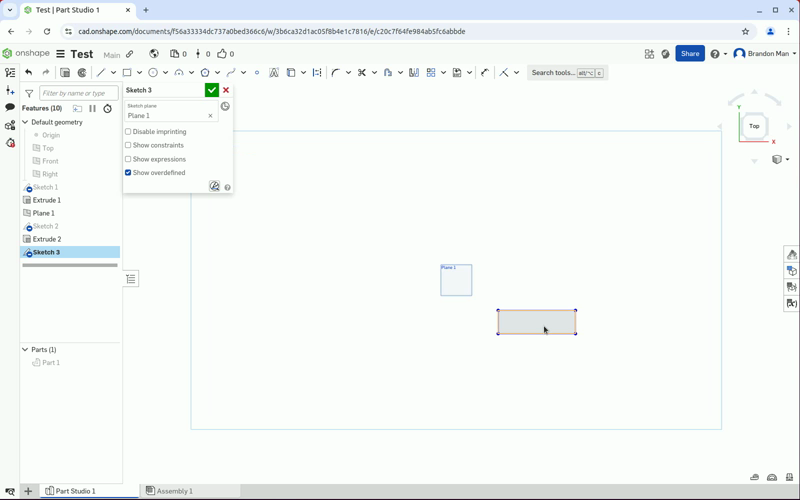
scroll(6)
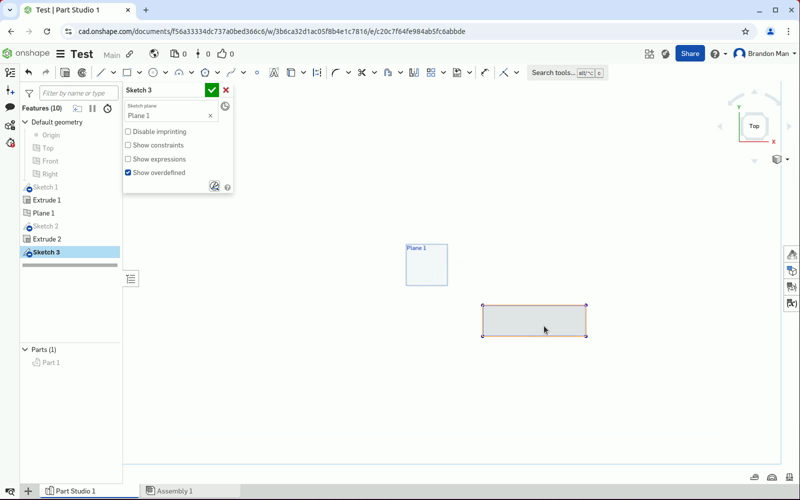
scroll(6)
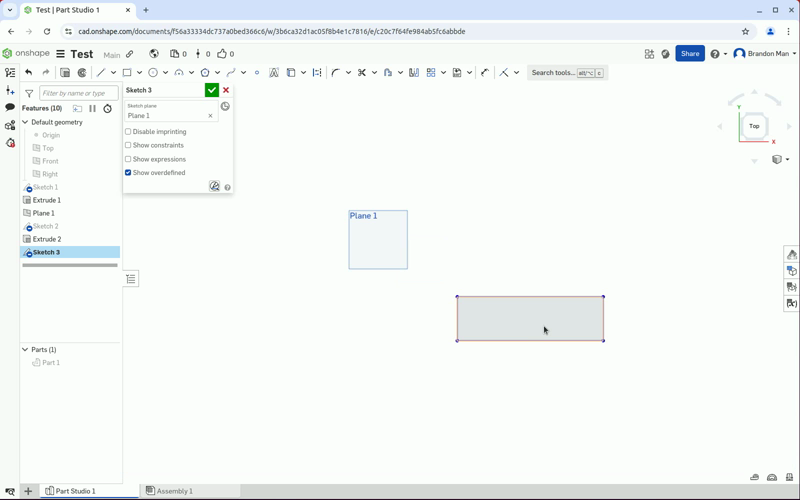
scroll(6)
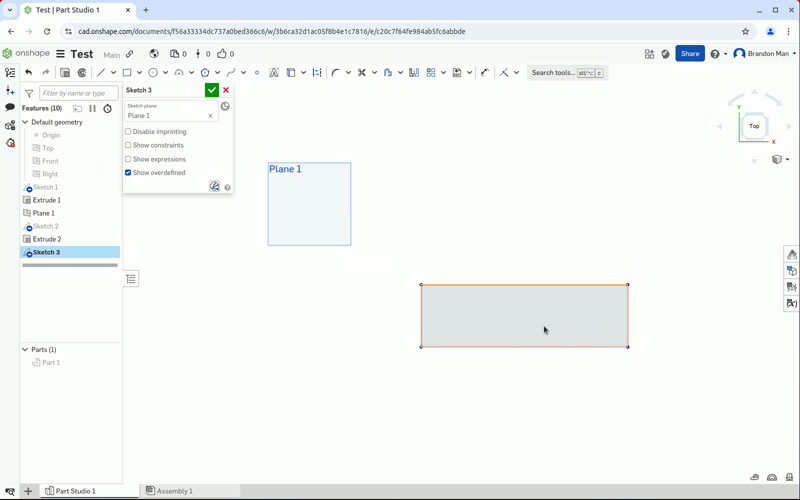
scroll(6)
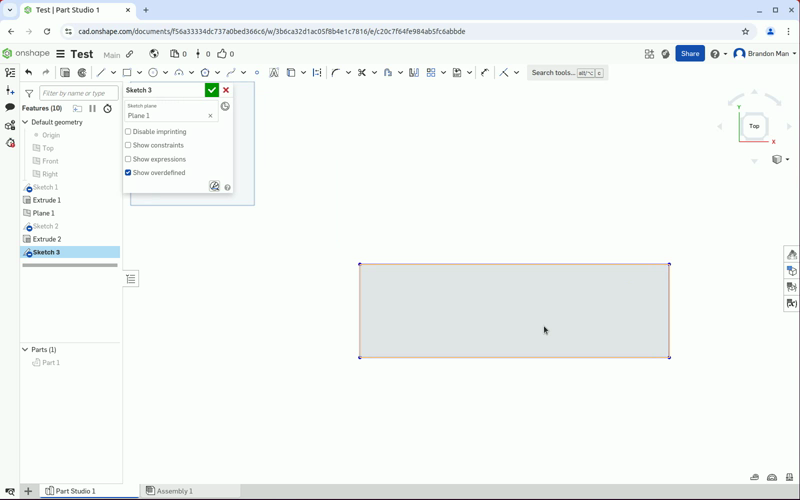
scroll(6)
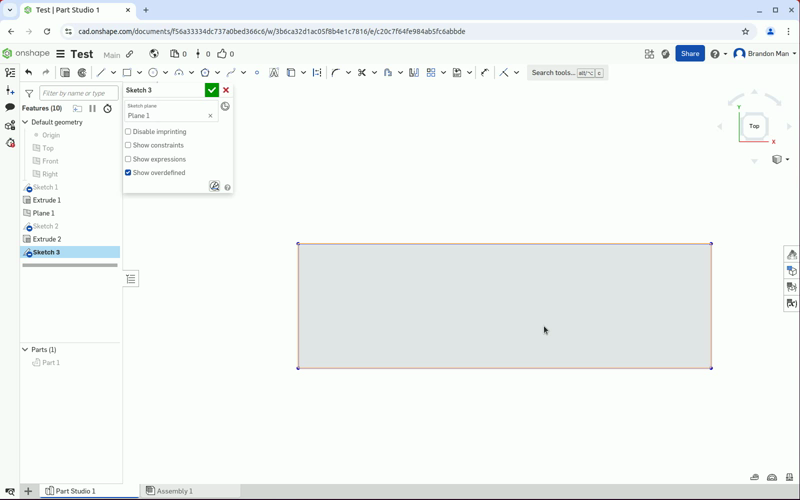
scroll(6)
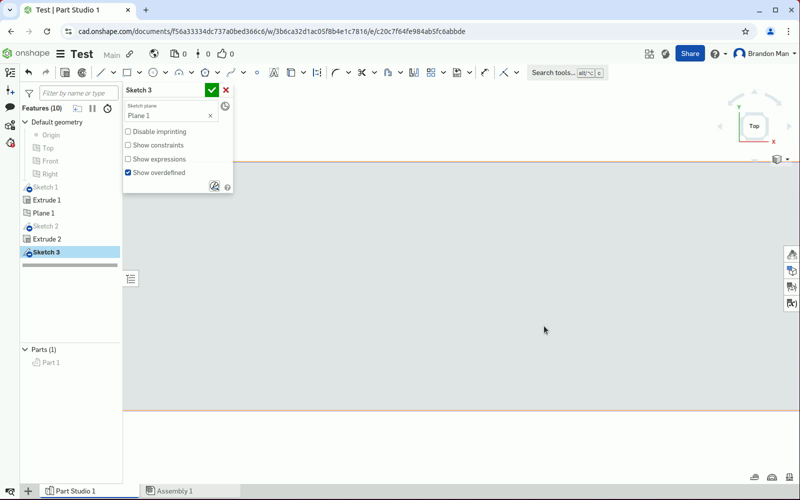
click(544, 325)
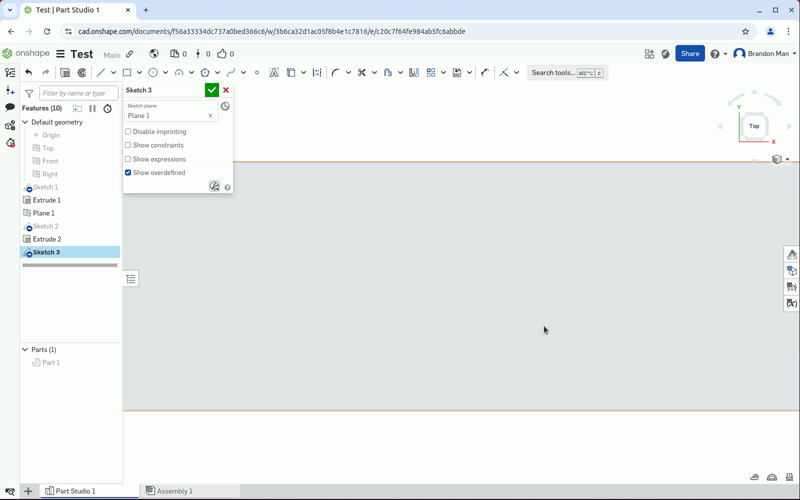
scroll(-6)
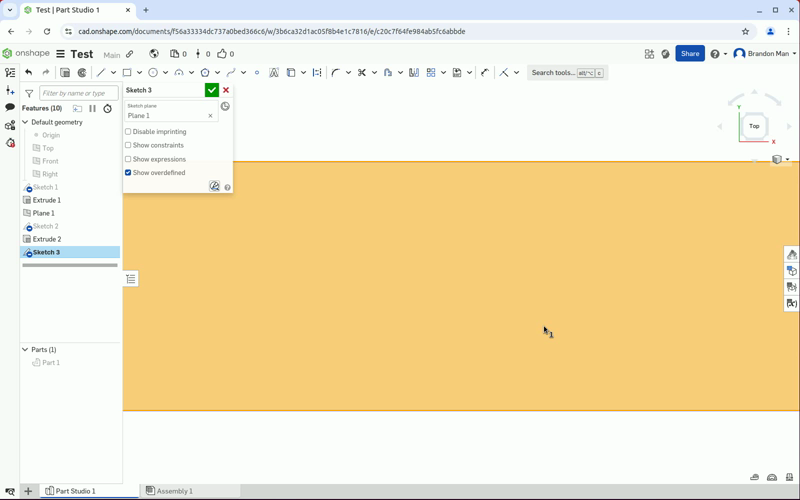
scroll(-6)
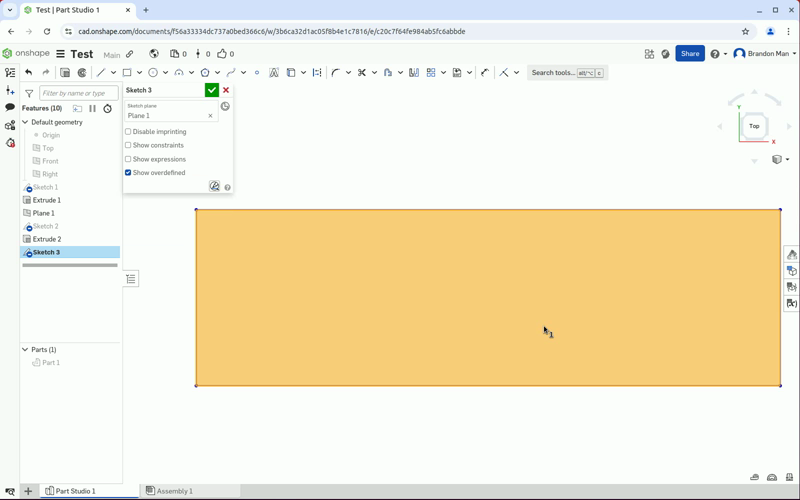
scroll(-6)
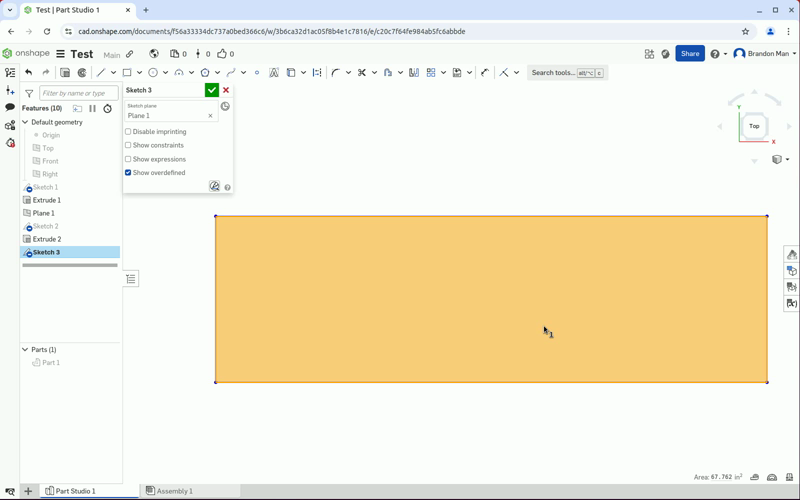
scroll(-6)
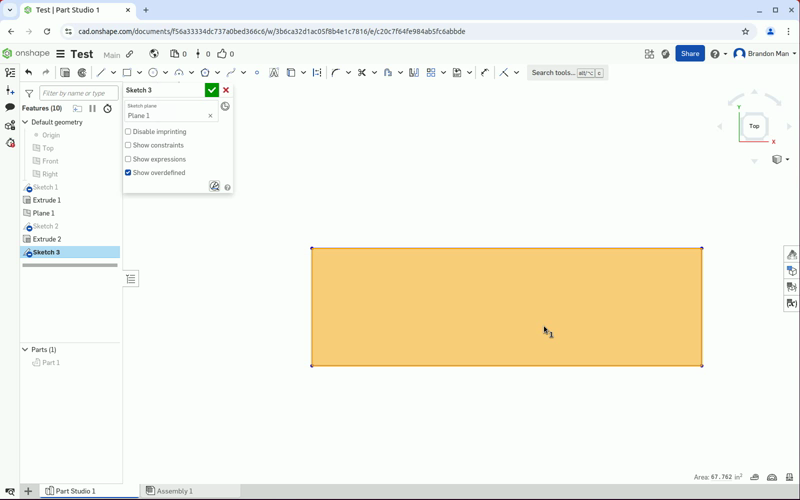
scroll(-6)
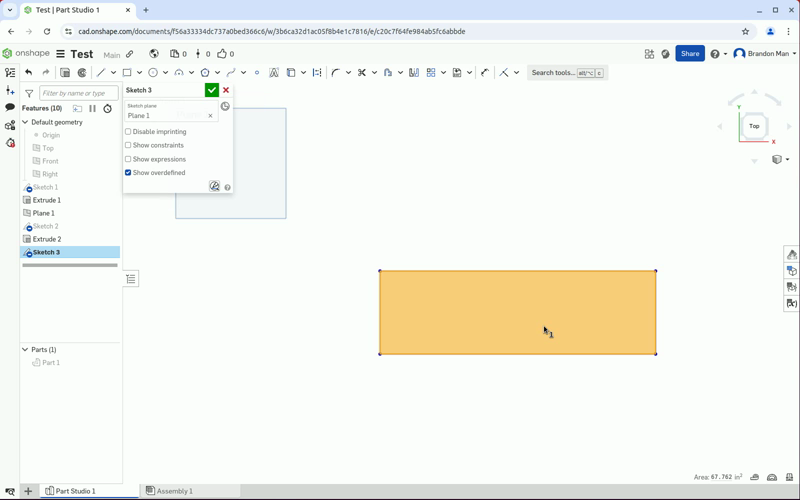
scroll(-6)
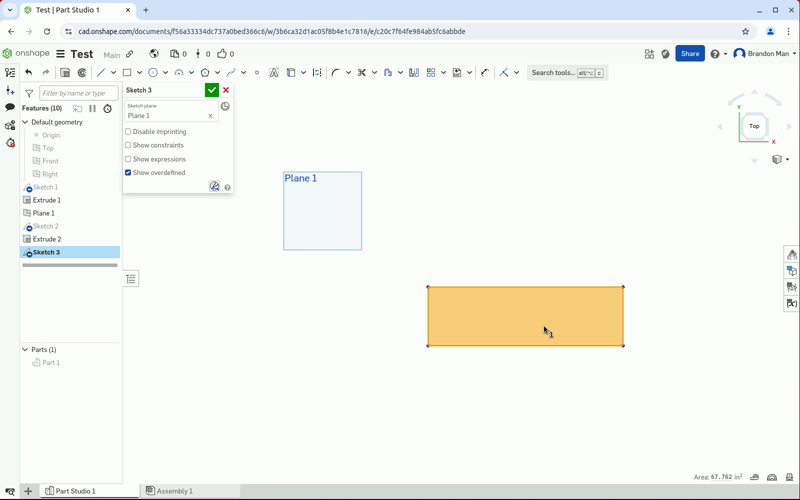
scroll(-6)
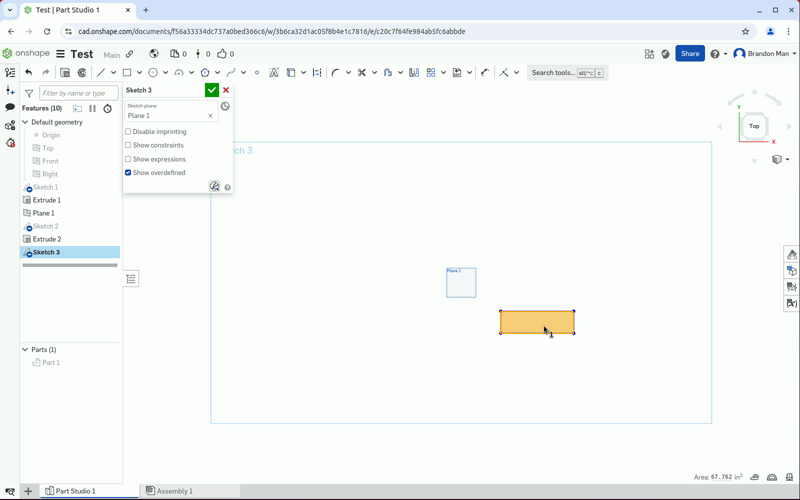
mouse_move(73, 352)
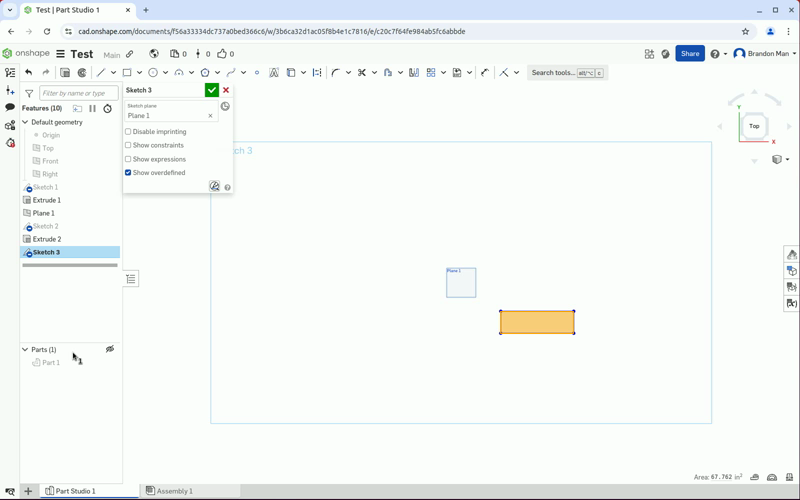
key(shift+y)
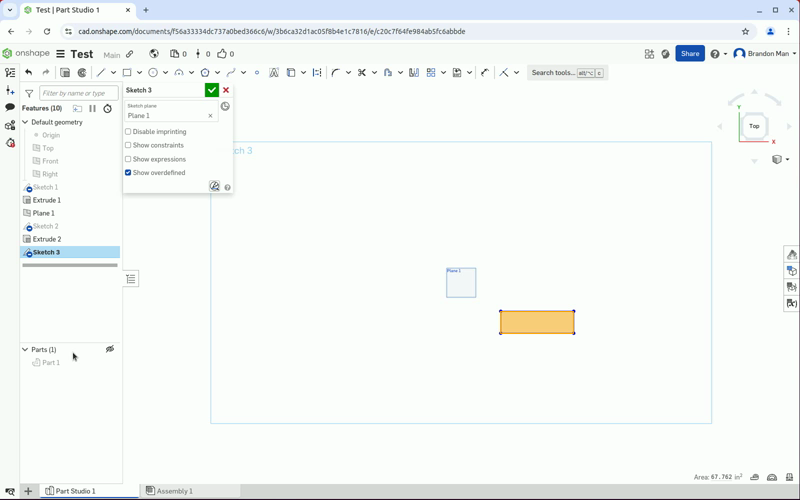
key(shift+e)
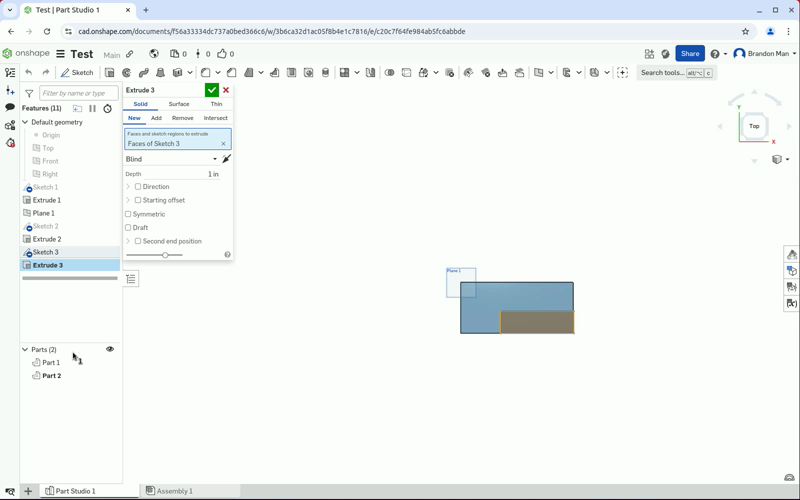
mouse_move(143, 106)
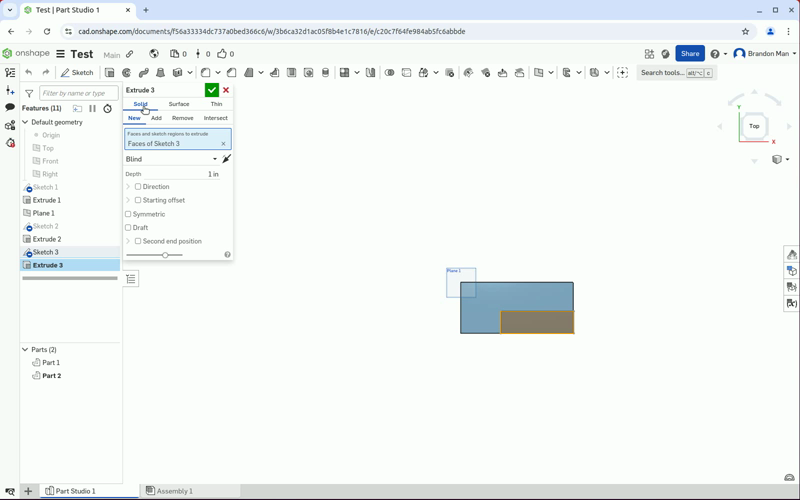
click(143, 106)
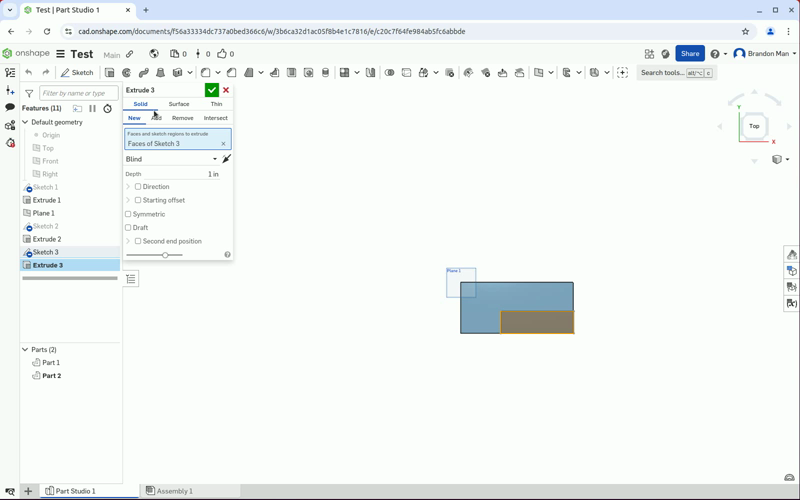
mouse_move(186, 120)
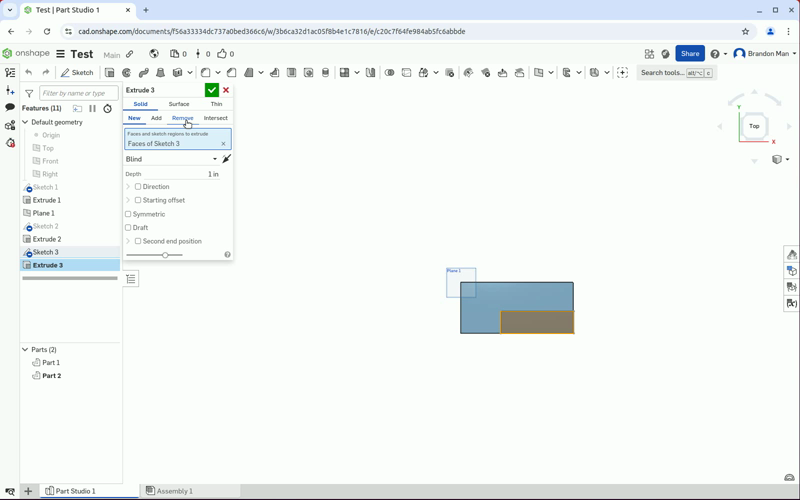
click(186, 120)
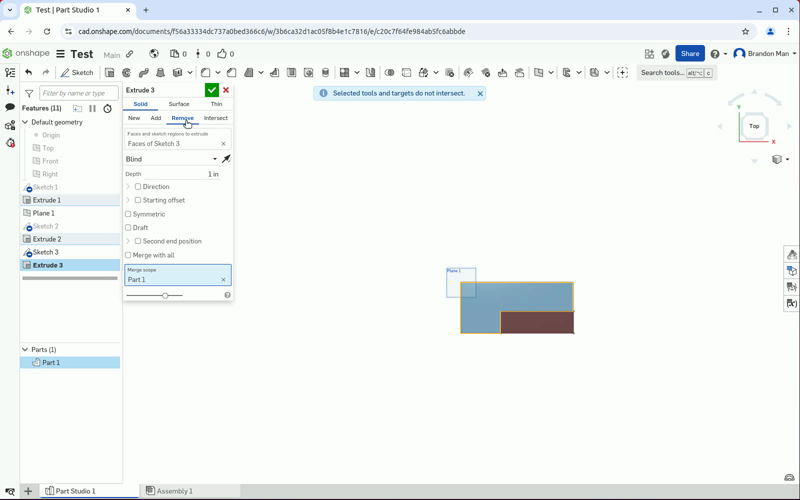
key(tab, 4)
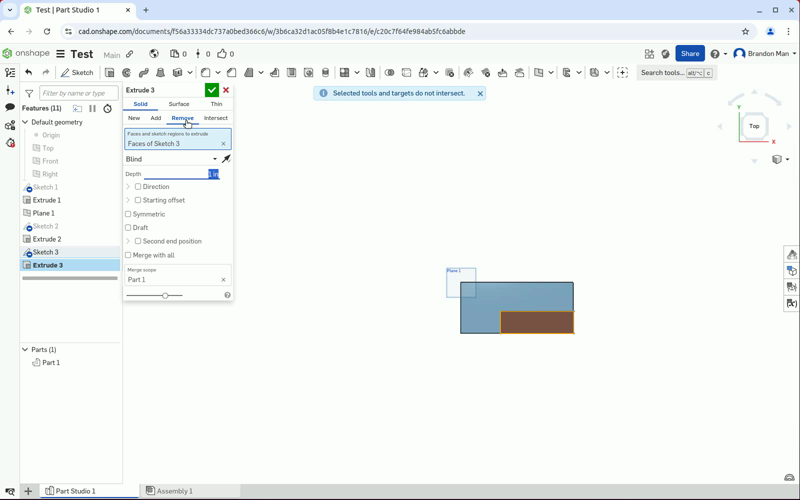
text(30.811)
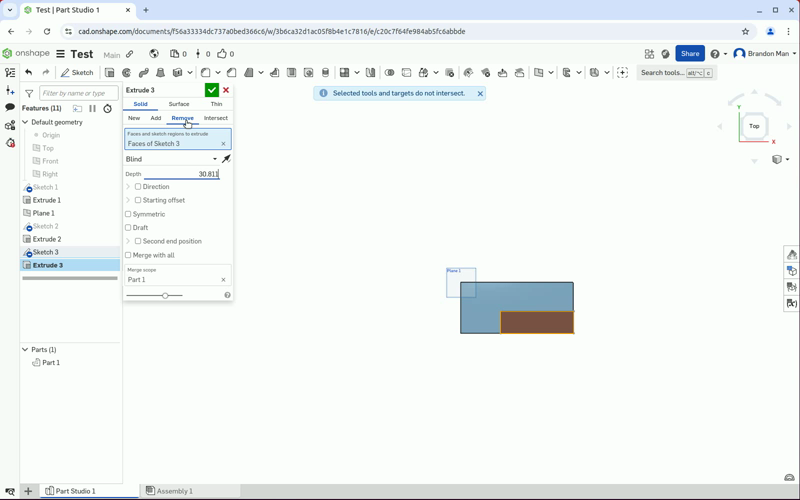
key(tab, 6)
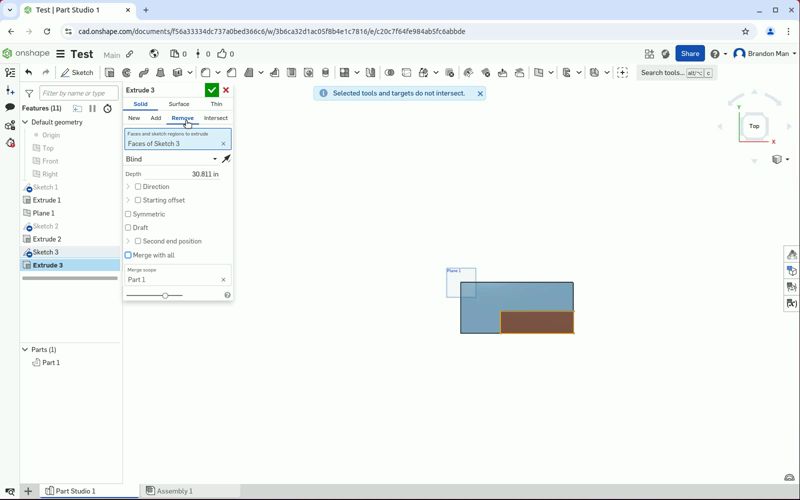
key(space)
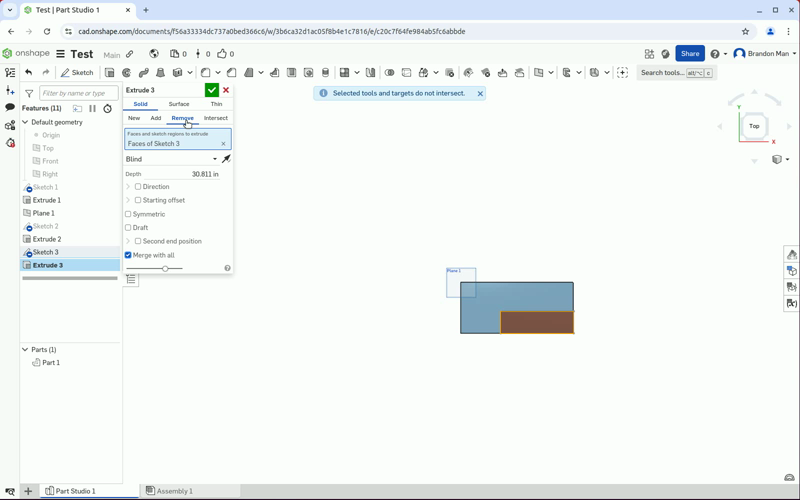
key(enter)
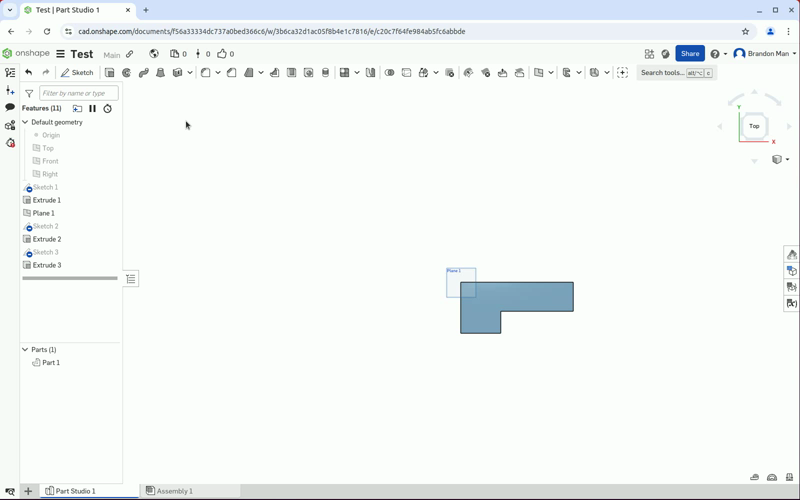
key(shift+h)
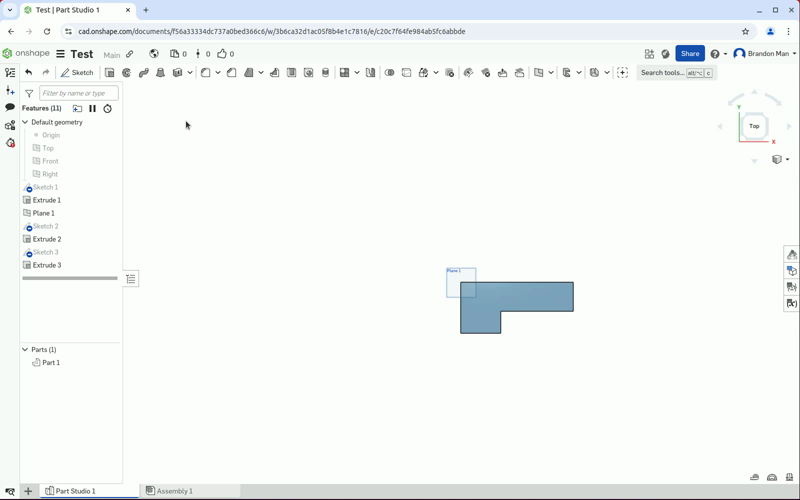
key(shift+h)
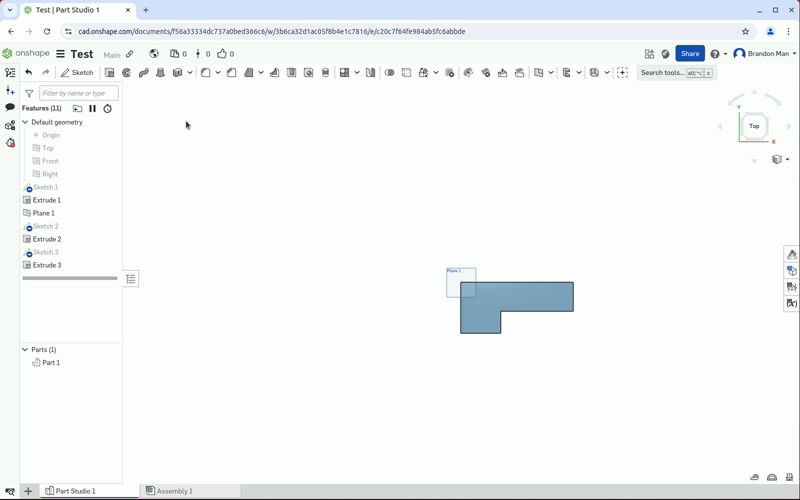
mouse_move(73, 189)
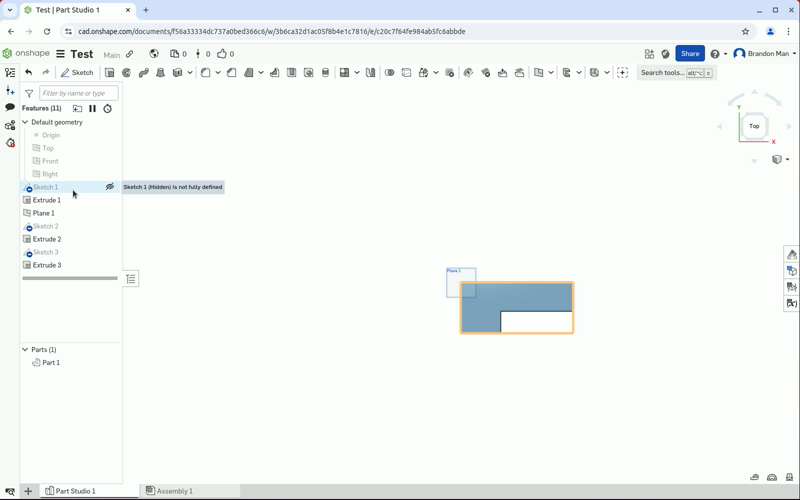
click(73, 189)
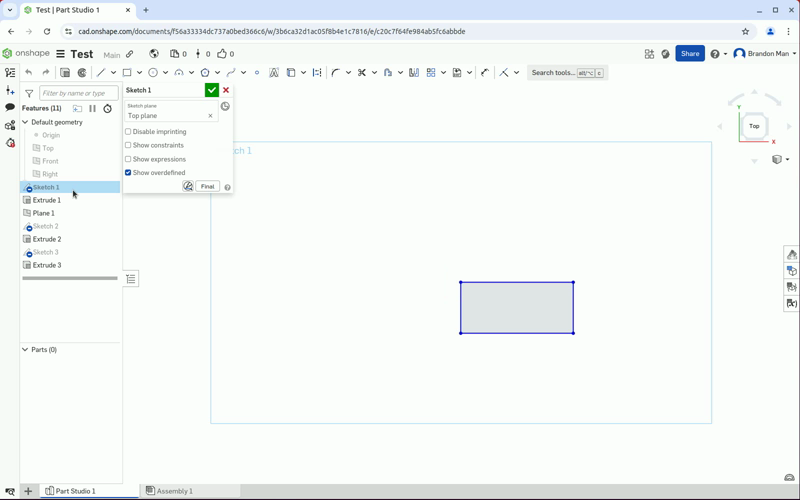
mouse_move(229, 92)
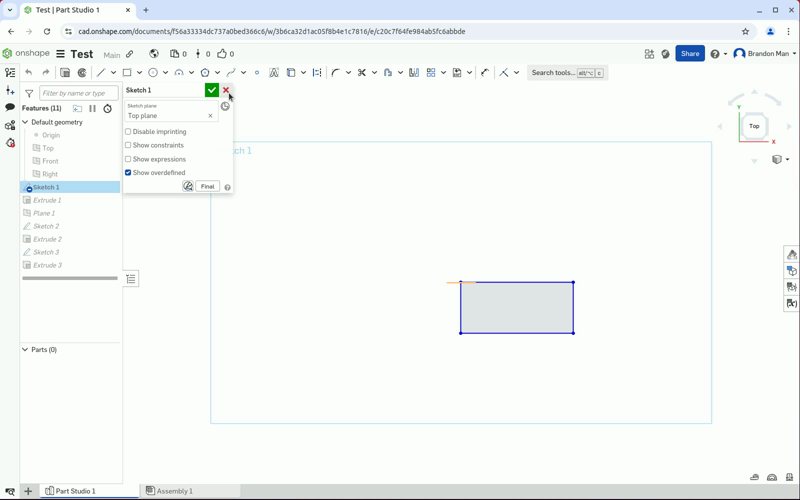
click(229, 92)
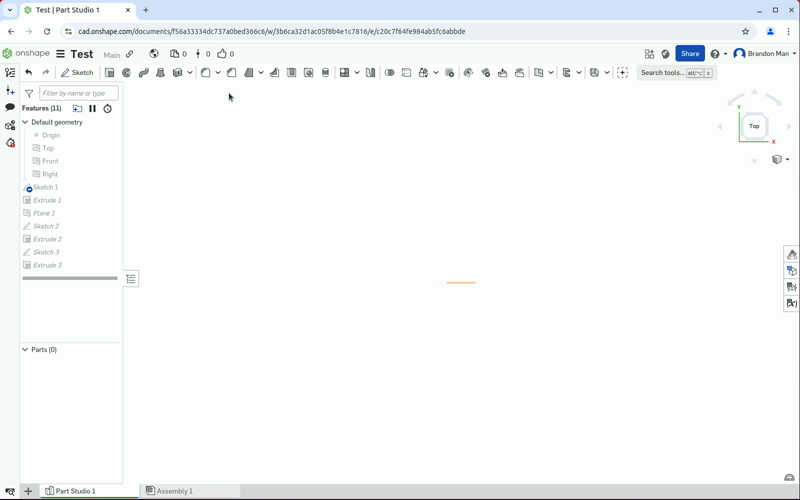
mouse_move(73, 352)
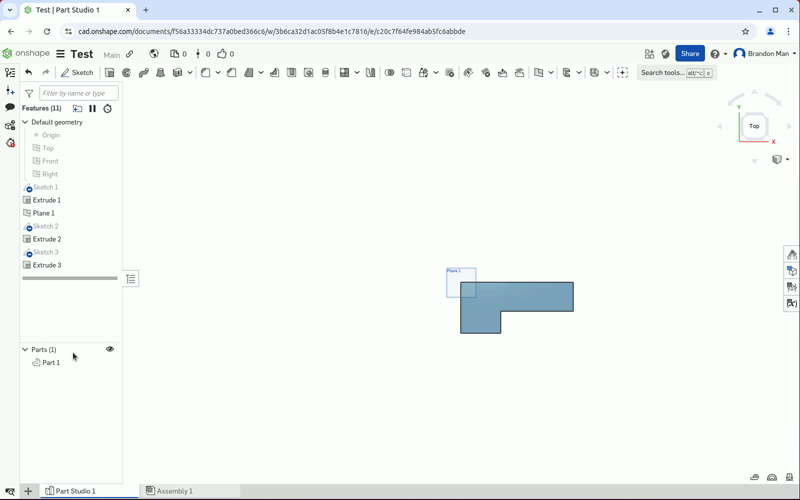
key(y)
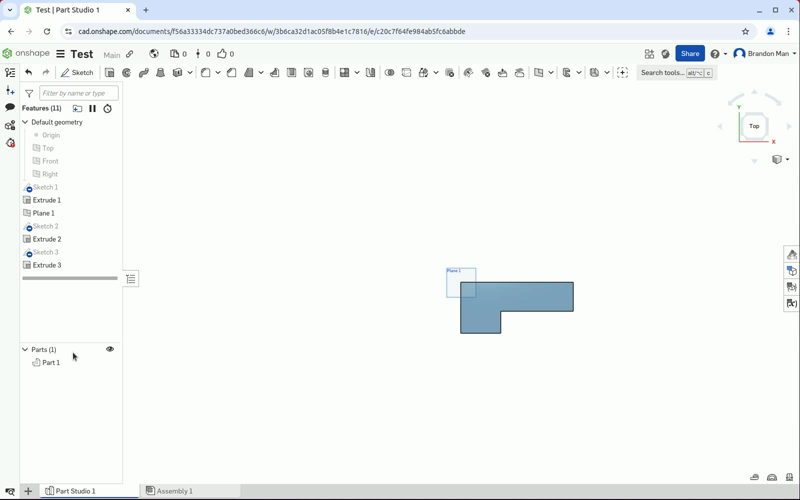
key(shift+p)
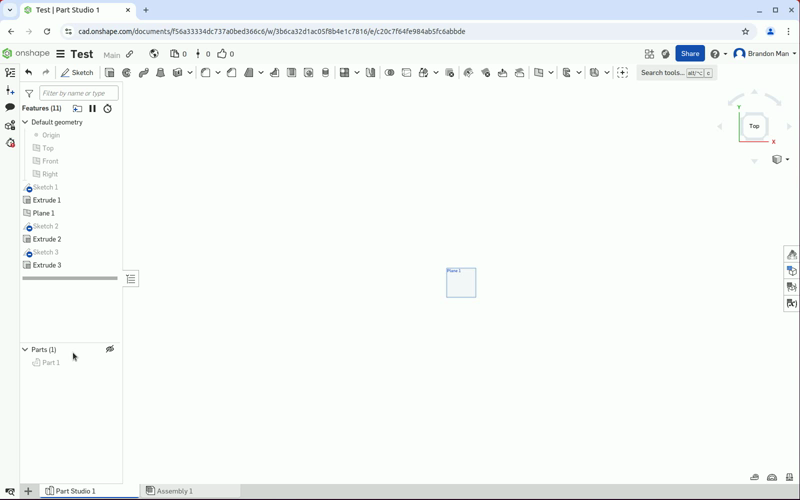
key(space)
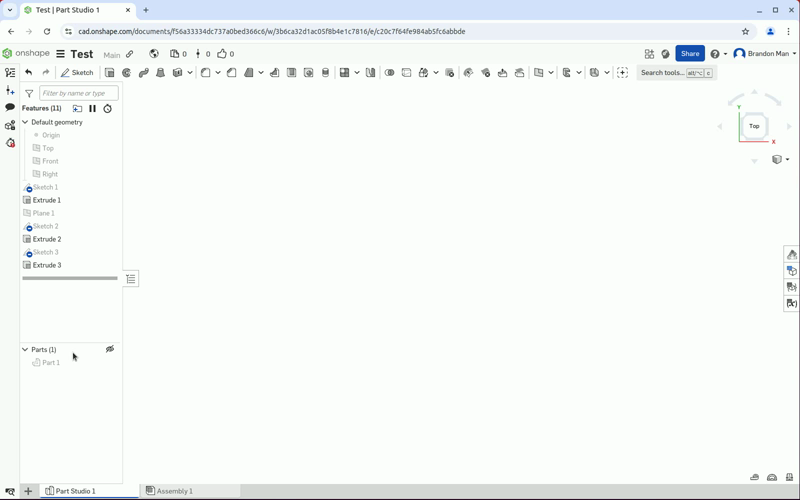
key_down(shift)
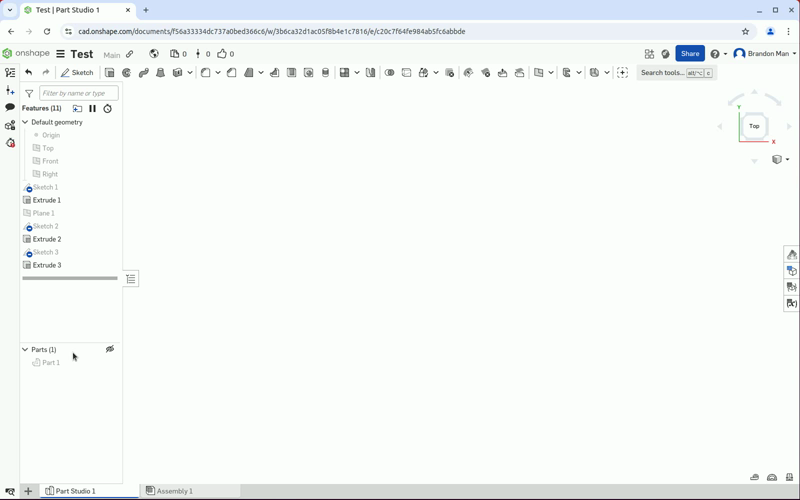
key(up)
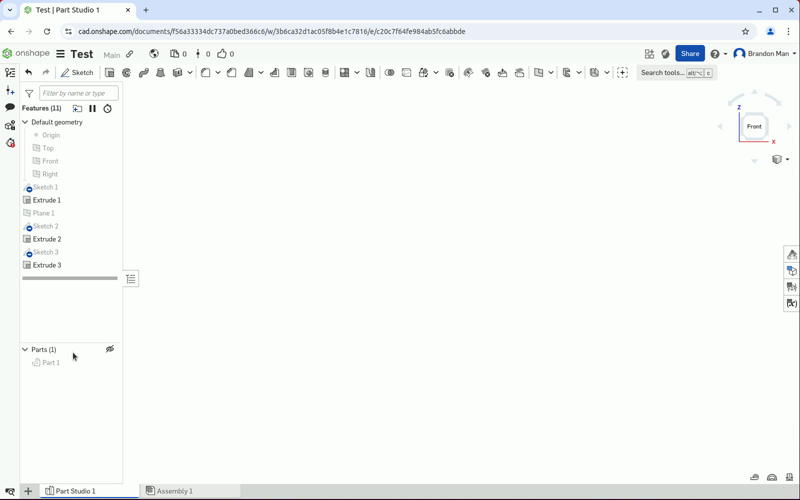
key_up(shift)
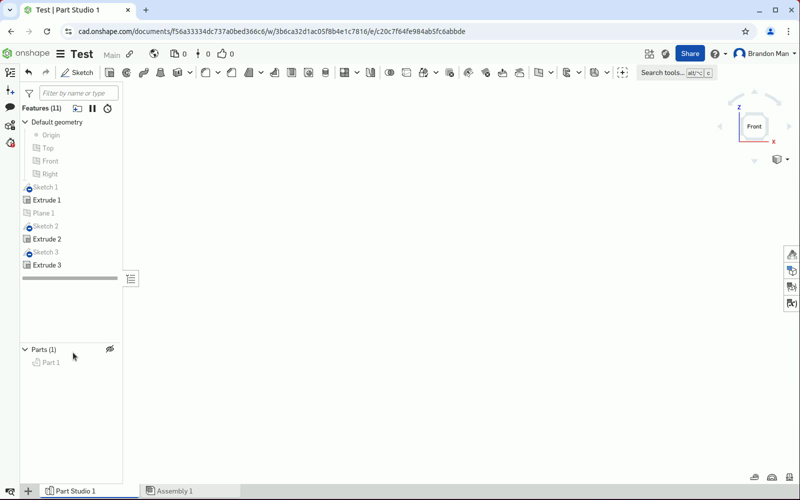
mouse_move(73, 352)
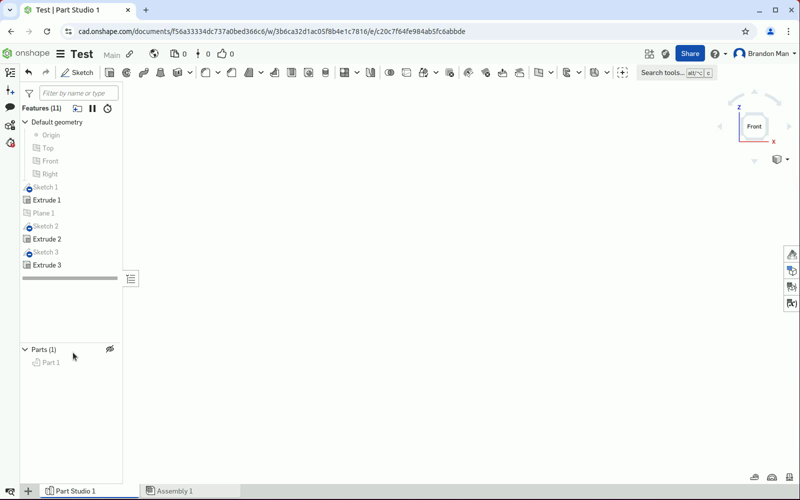
key(shift+y)
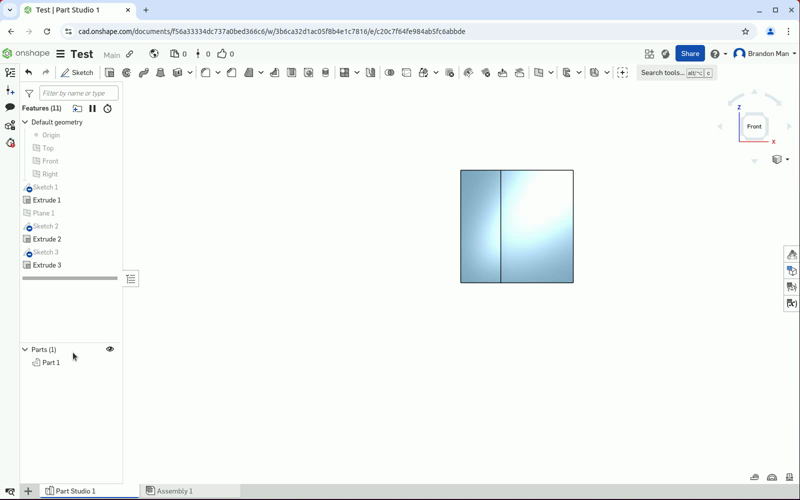
mouse_move(541, 75)
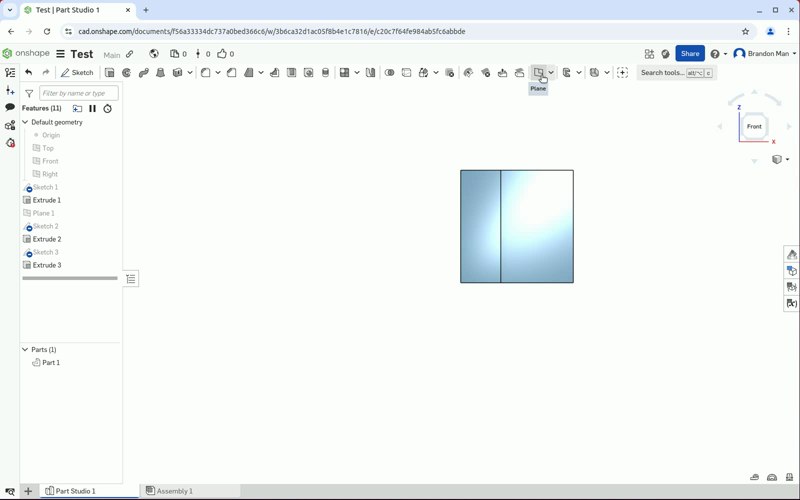
click(541, 75)
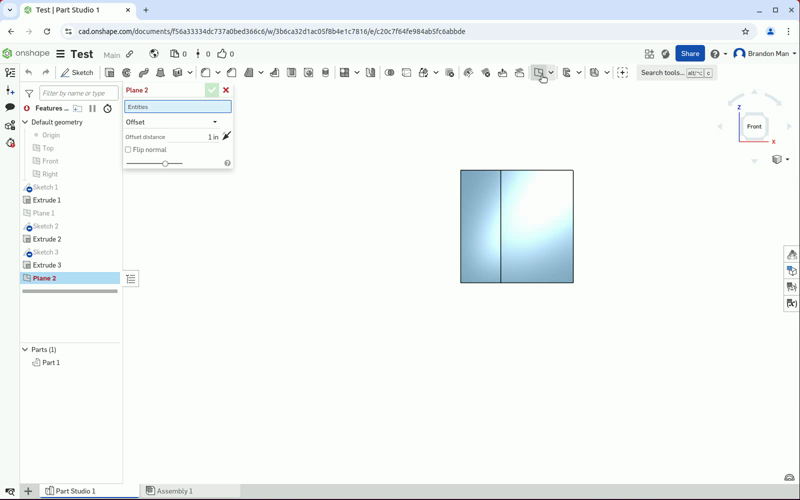
mouse_move(73, 163)
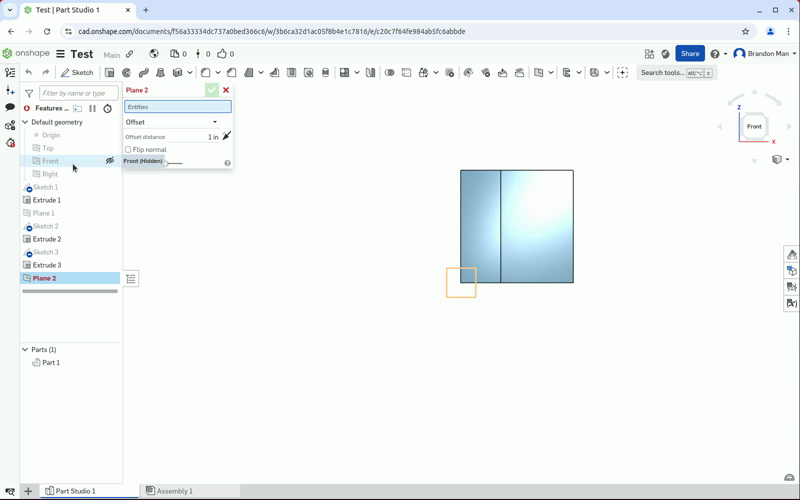
click(73, 163)
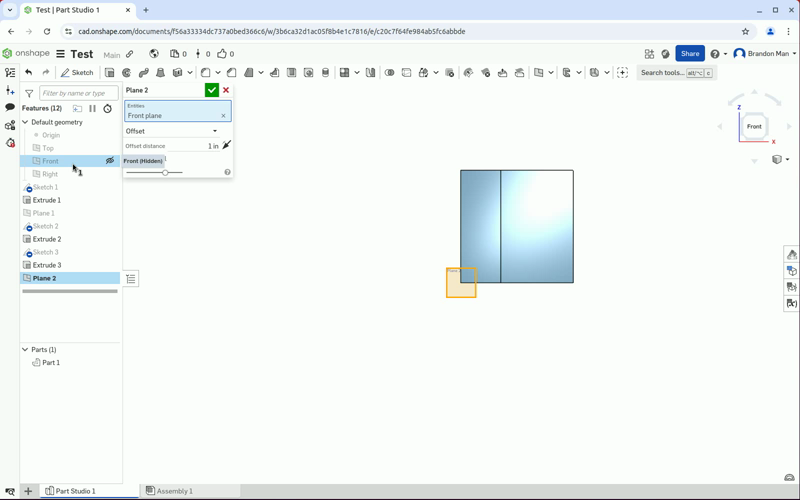
key(tab, 2)
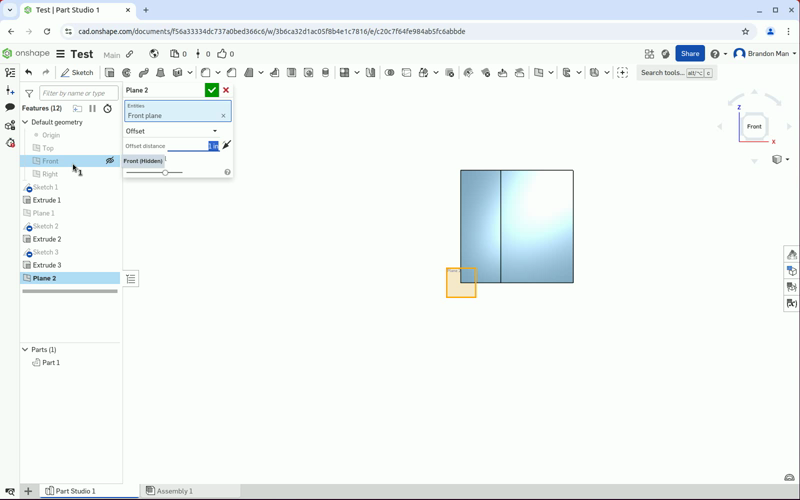
text(10.352)
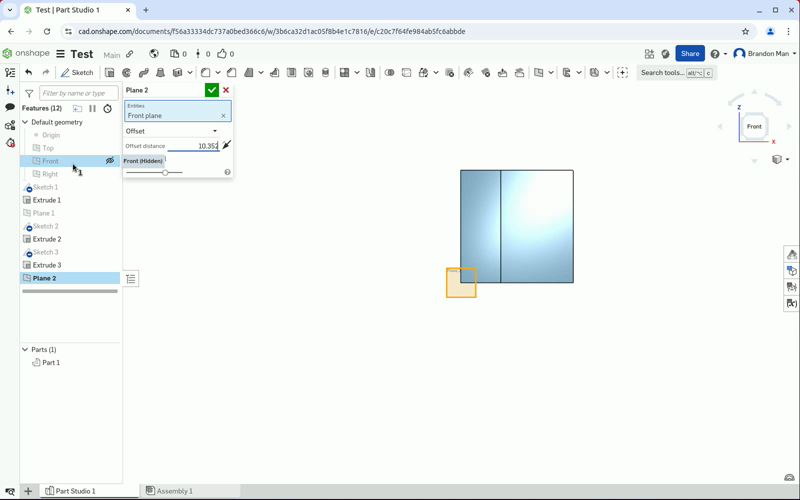
key(enter, 2)
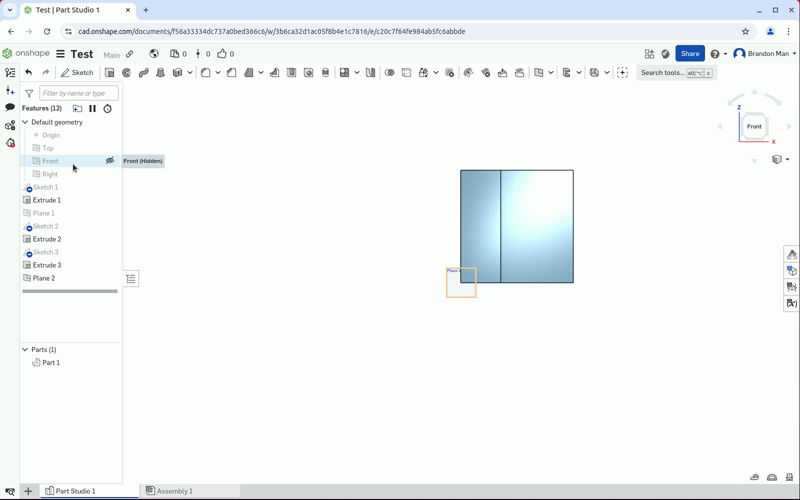
key(shift+s)
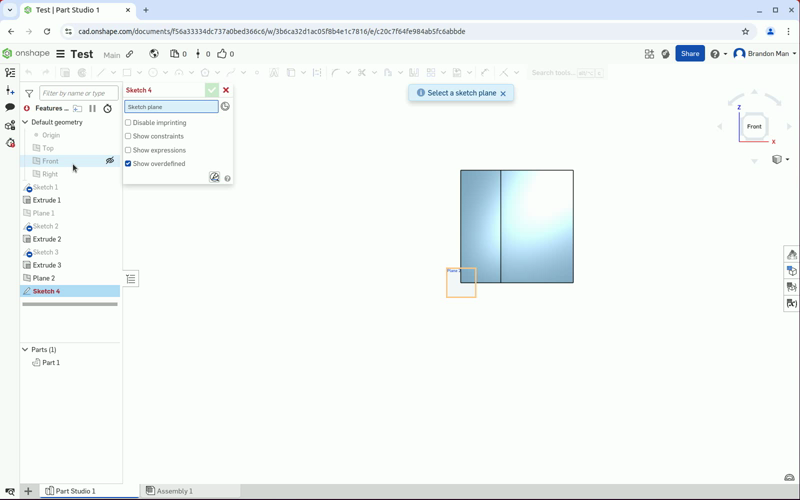
mouse_move(73, 280)
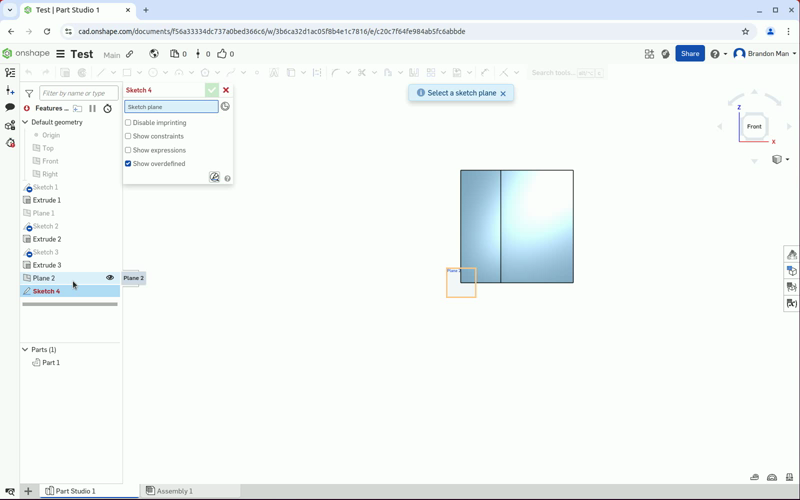
click(73, 280)
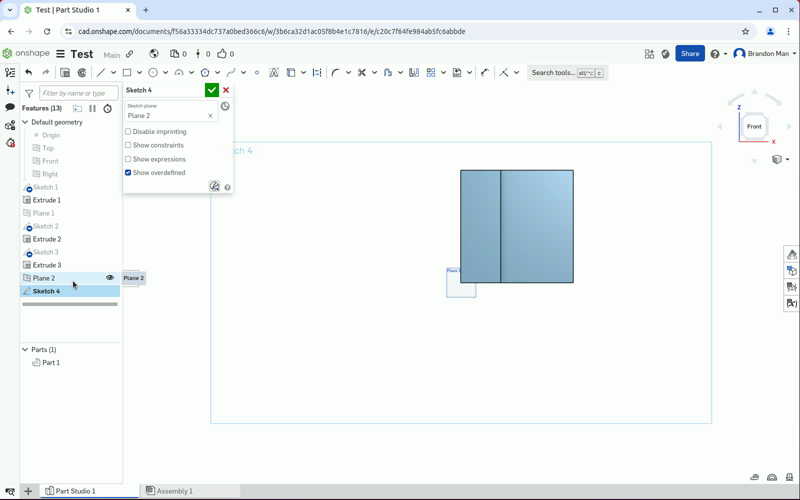
mouse_move(73, 352)
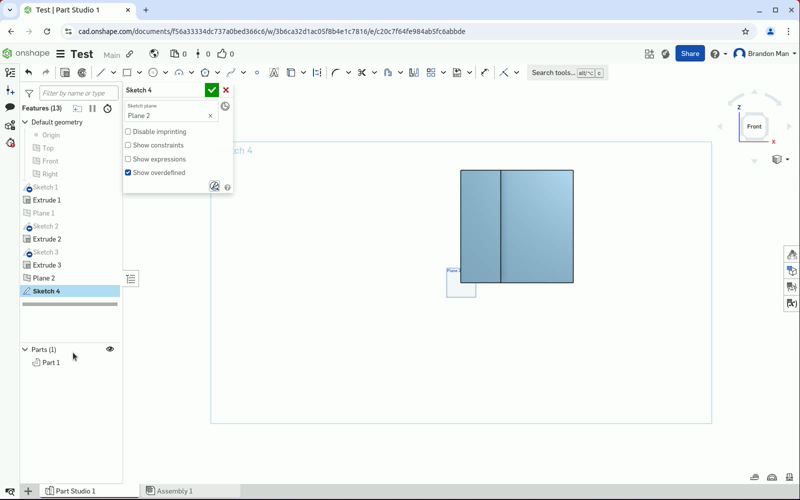
key(y)
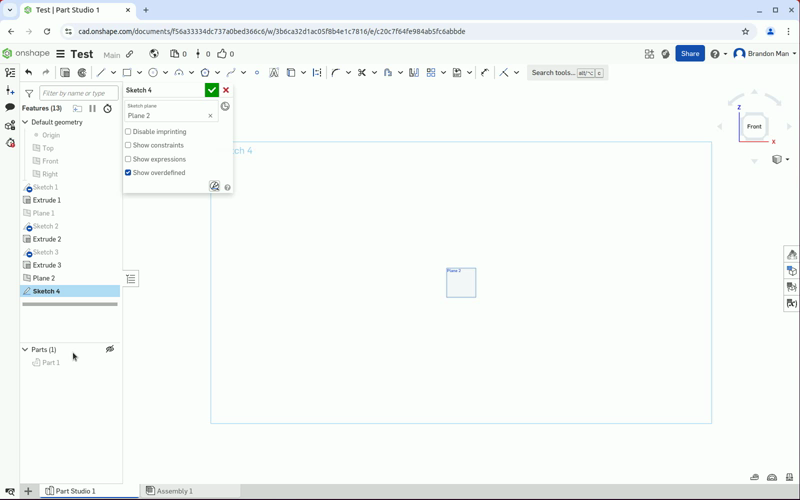
key(l)
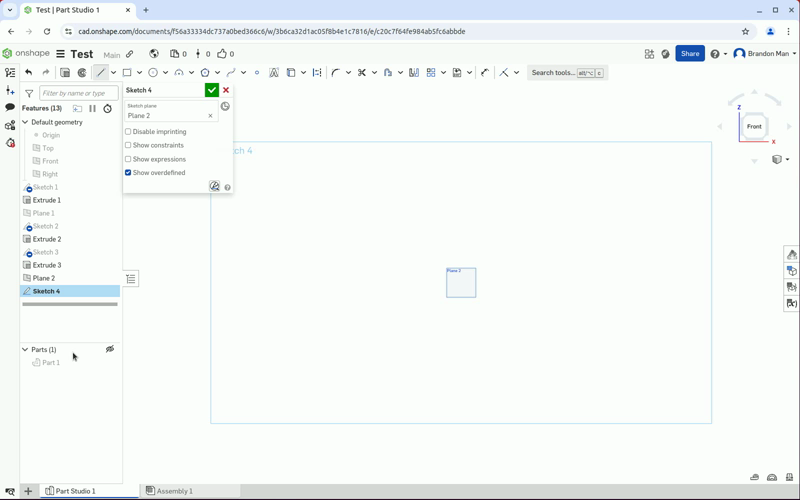
key_down(shift)
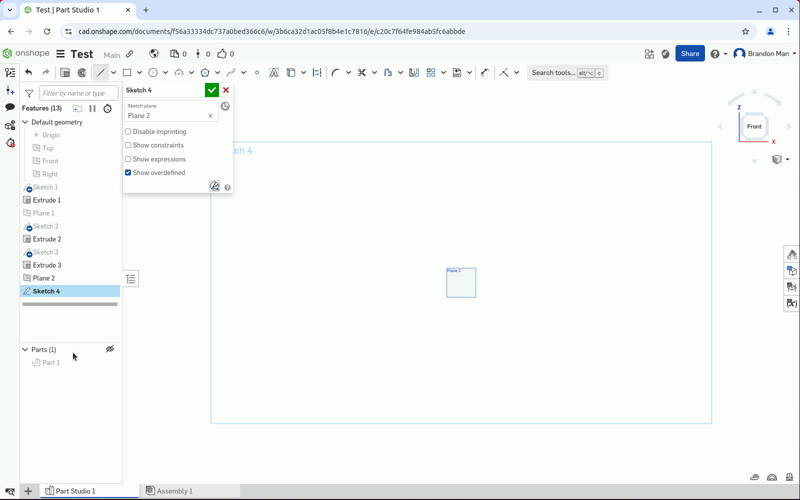
mouse_move(460, 215)
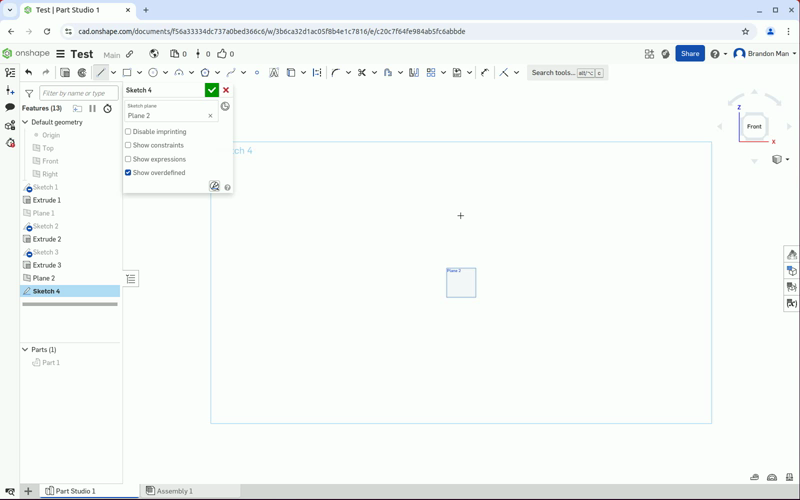
click(460, 215)
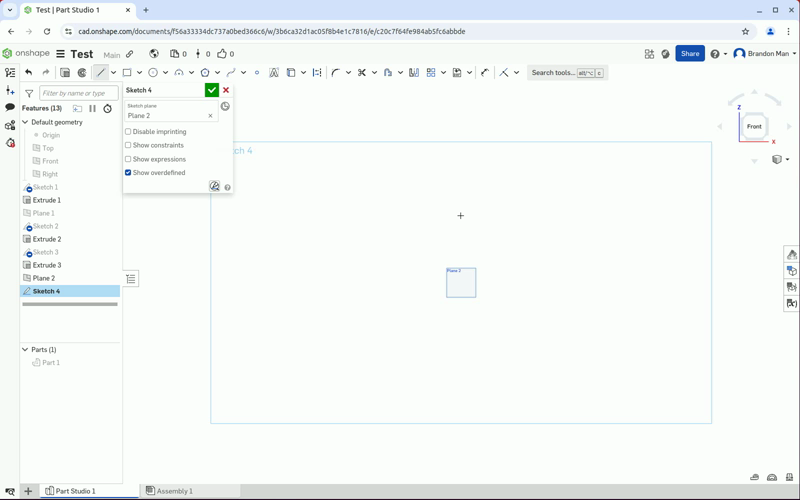
key_up(shift)
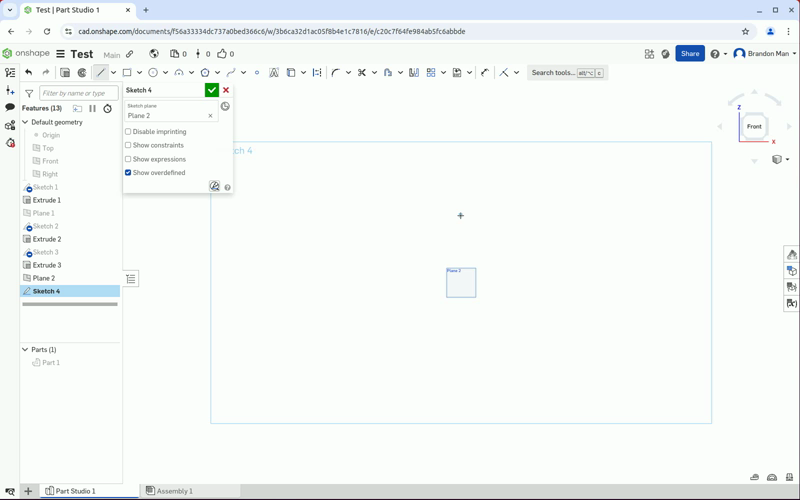
key_down(shift)
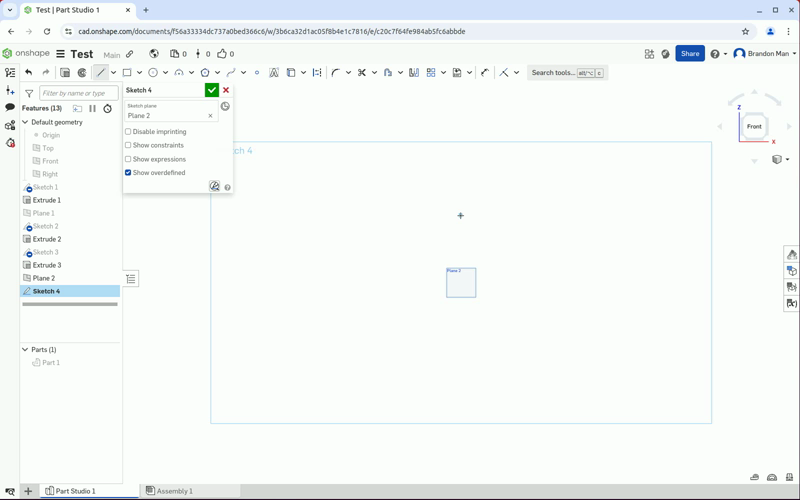
mouse_move(490, 215)
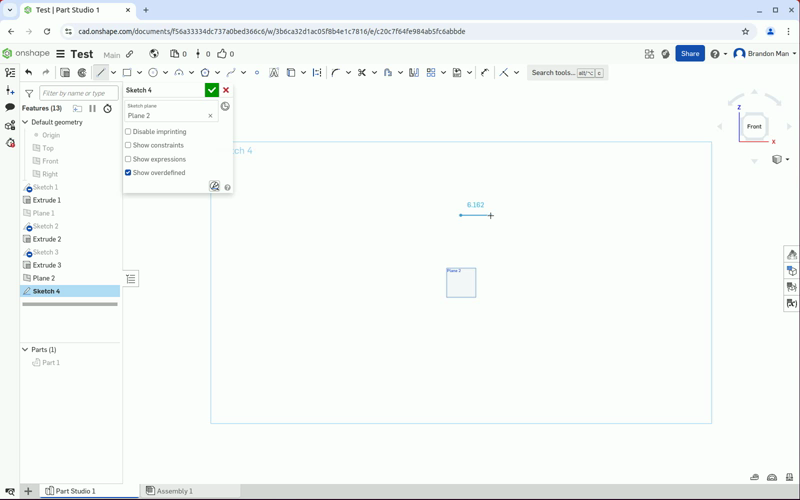
mouse_move(500, 215)
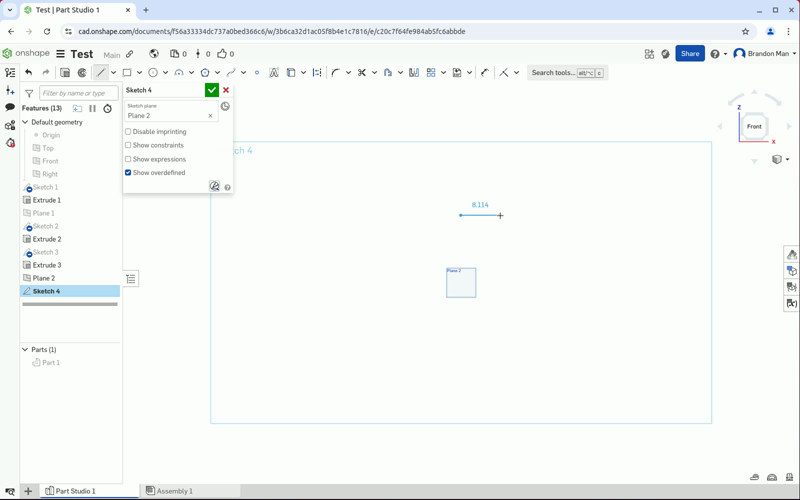
click(500, 215)
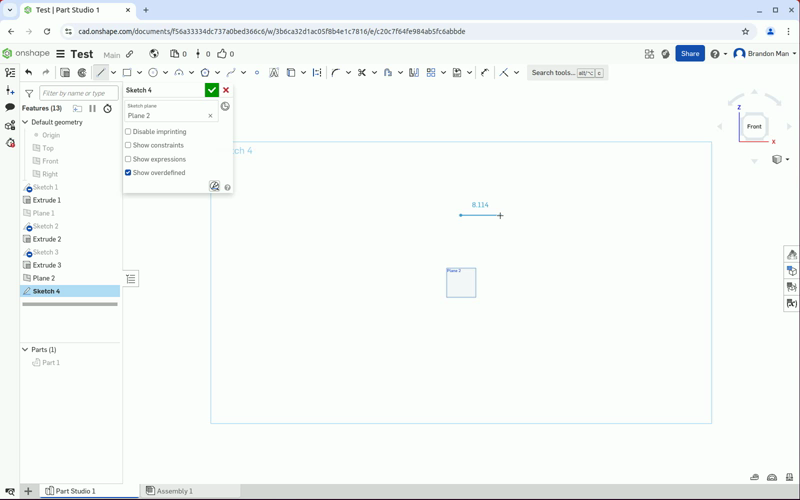
key_up(shift)
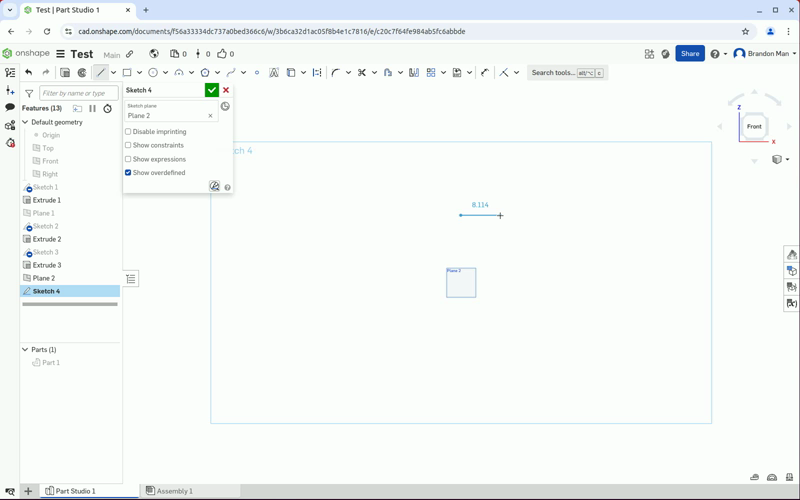
key_down(shift)
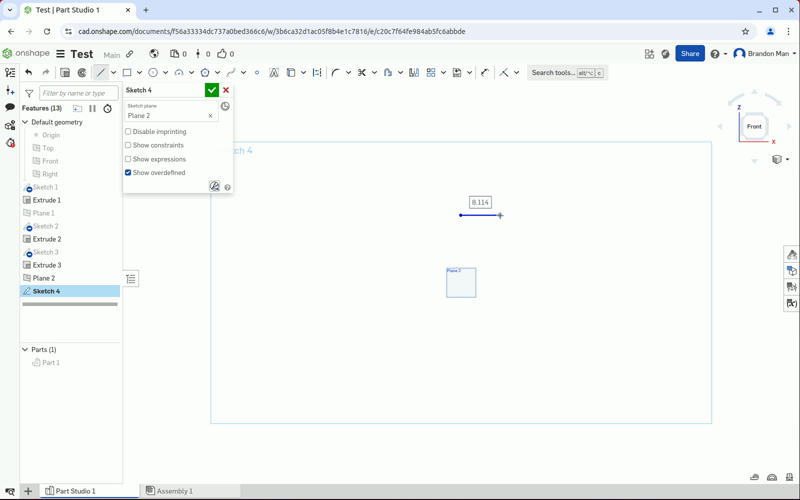
mouse_move(530, 215)
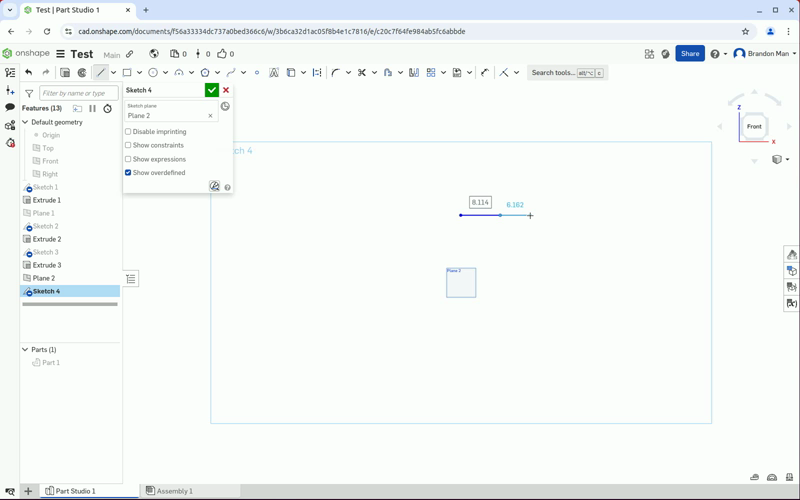
mouse_move(500, 169)
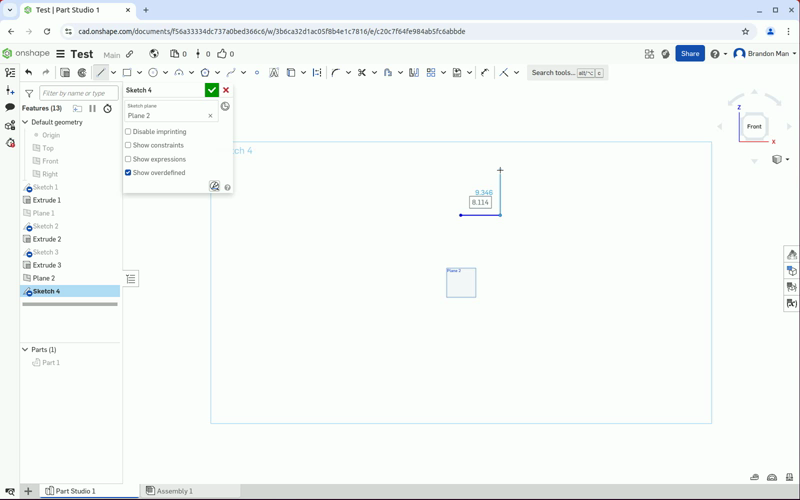
click(500, 169)
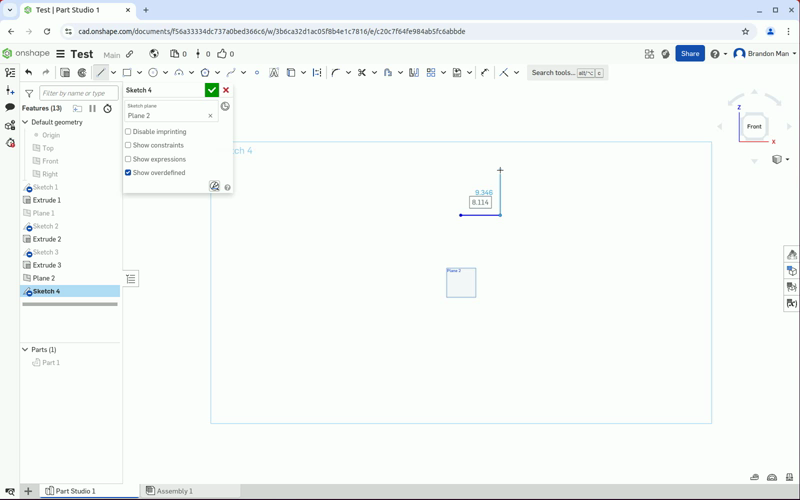
key_up(shift)
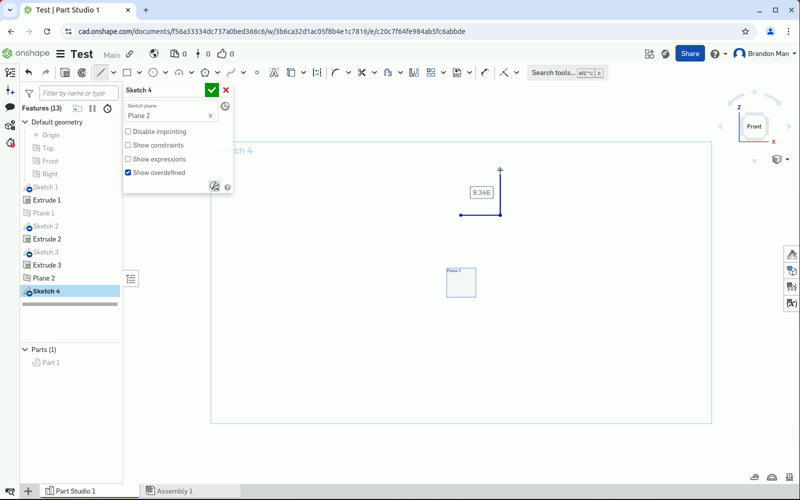
key_down(shift)
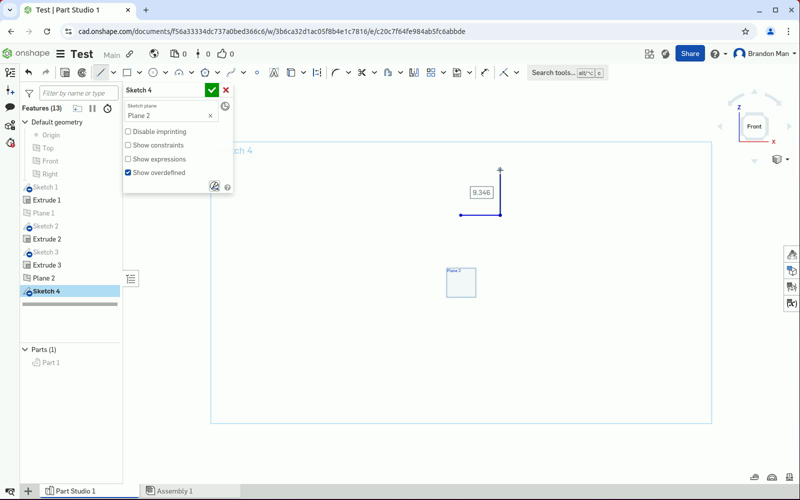
mouse_move(530, 169)
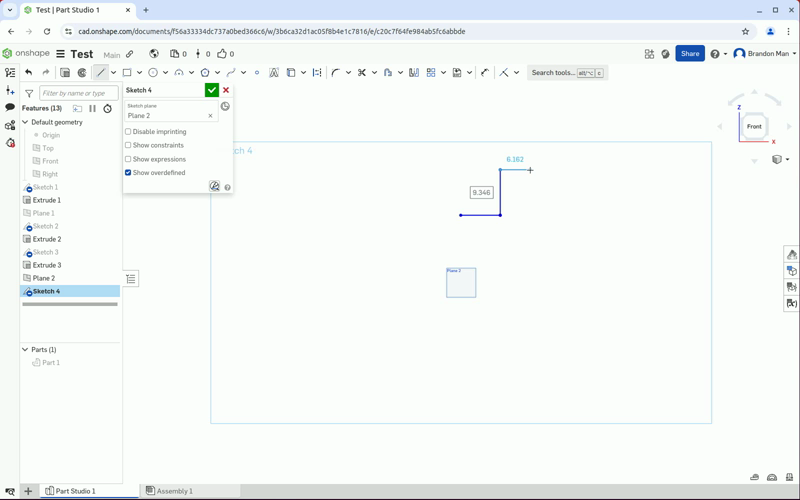
mouse_move(460, 169)
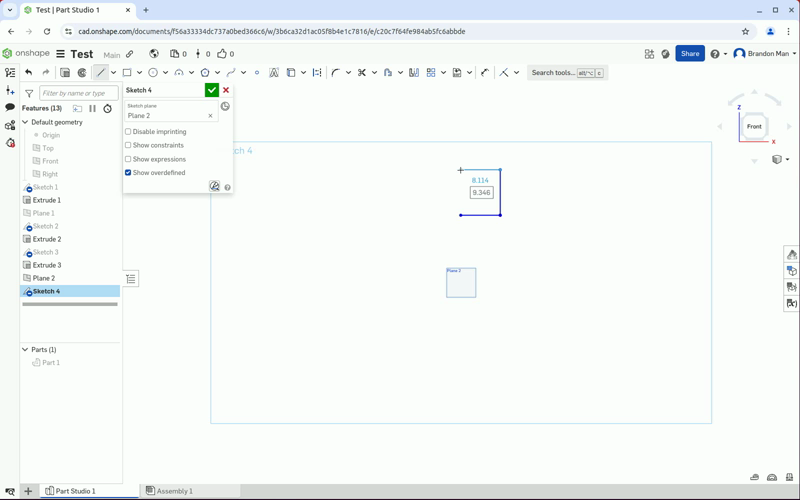
click(460, 169)
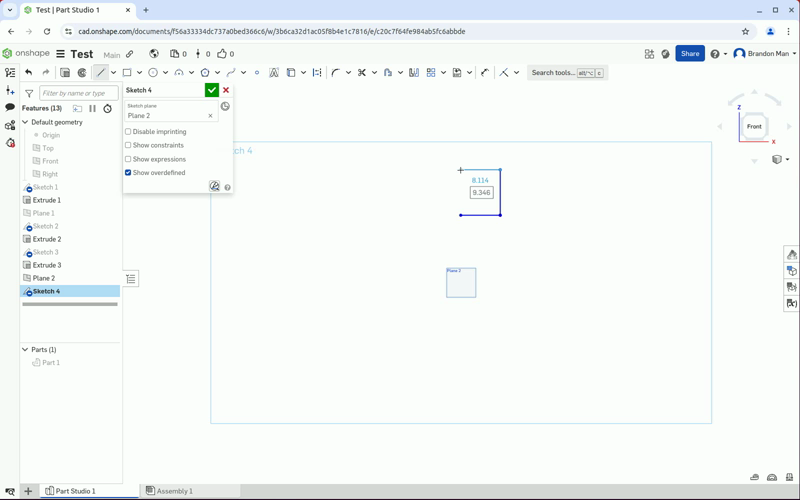
key_up(shift)
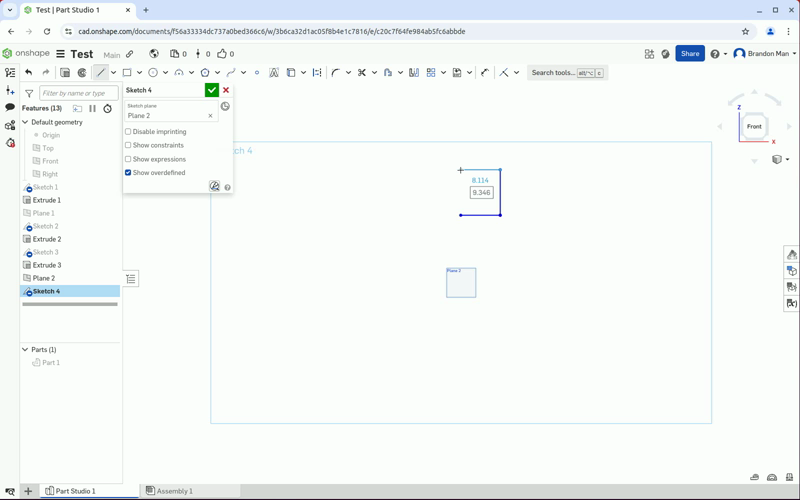
mouse_move(490, 169)
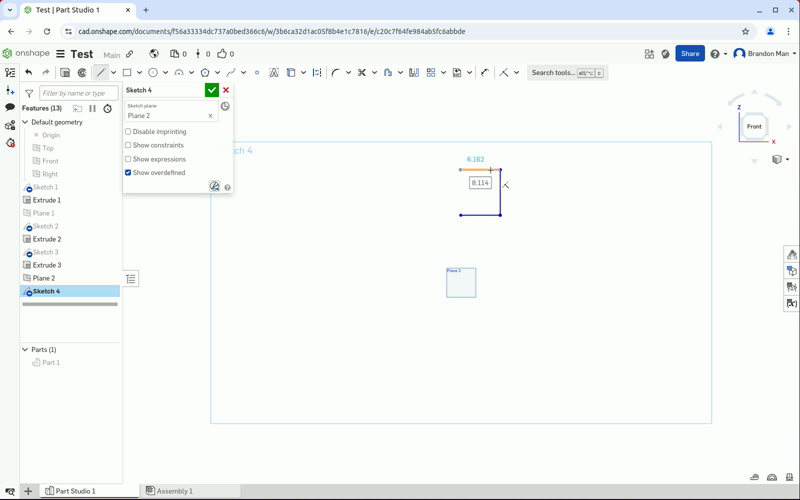
key_down(shift)
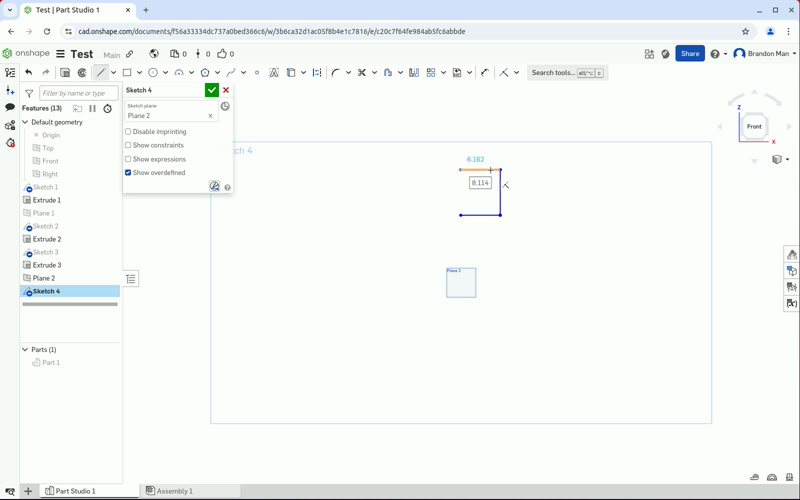
mouse_move(460, 215)
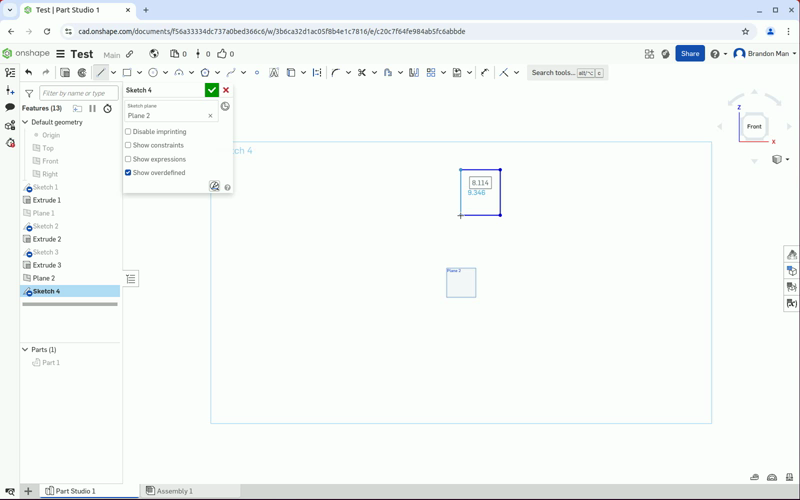
key_up(shift)
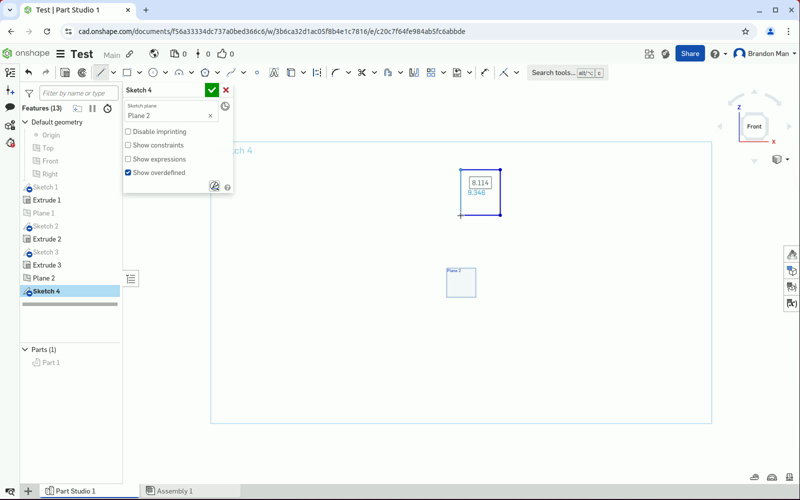
click(460, 215)
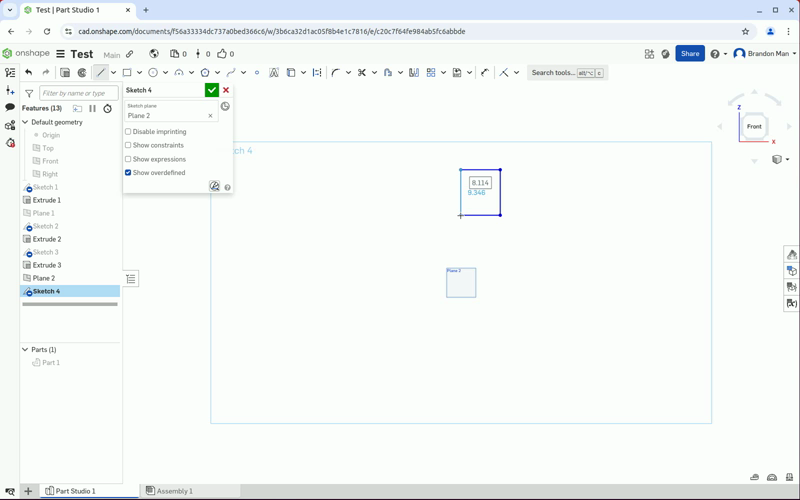
key(esc)
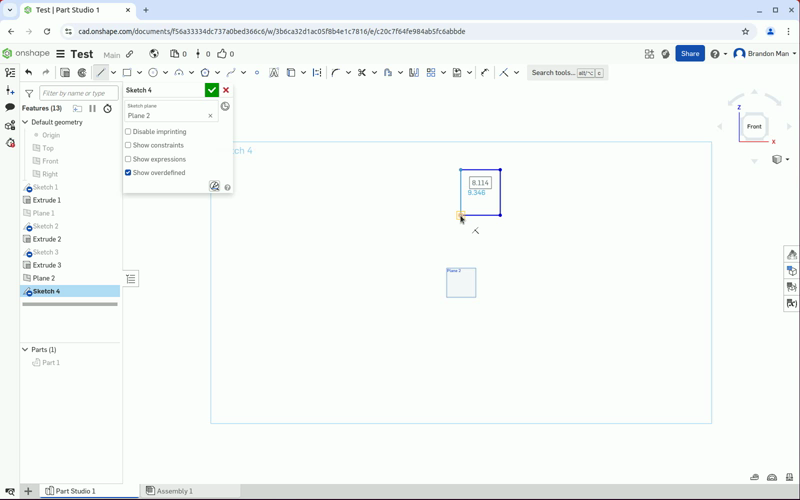
mouse_move(473, 196)
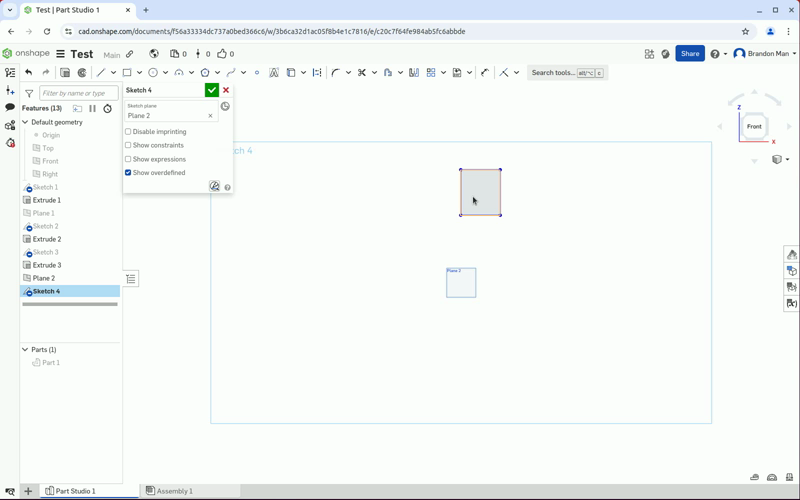
scroll(6)
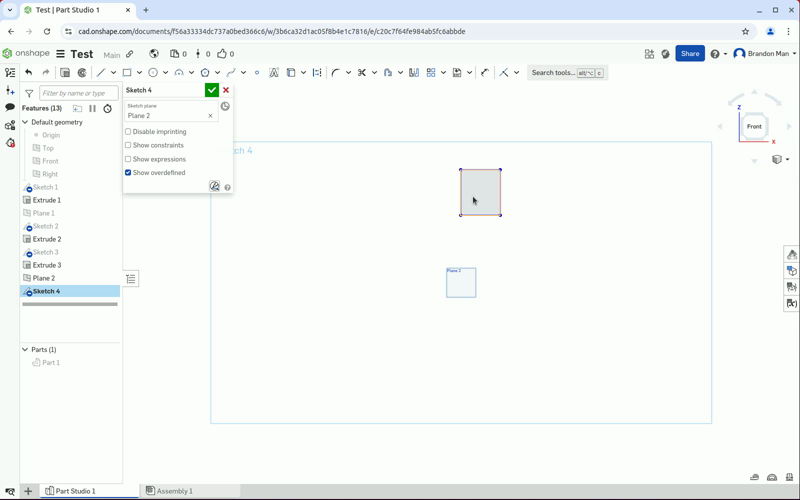
scroll(6)
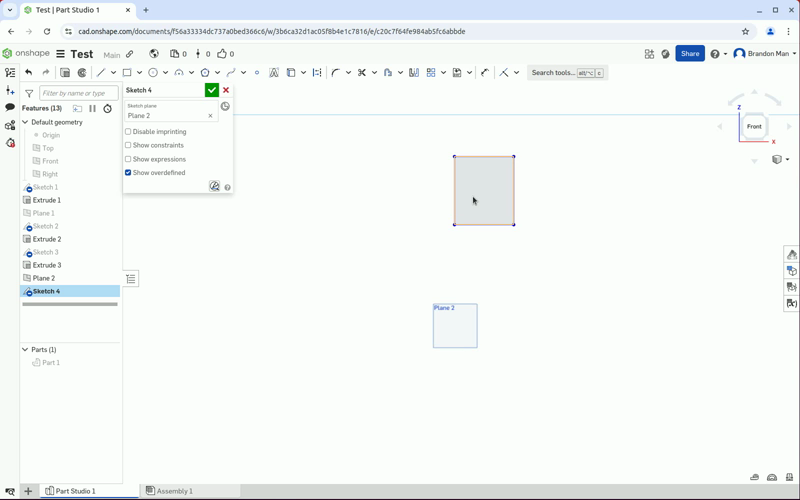
scroll(6)
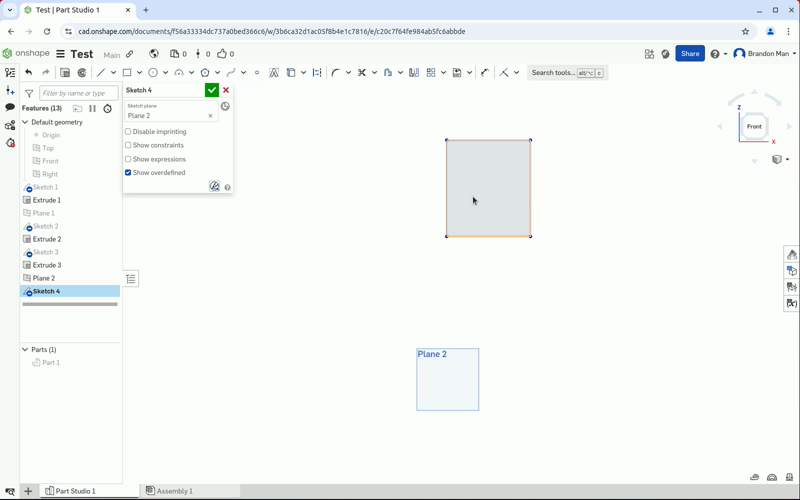
scroll(6)
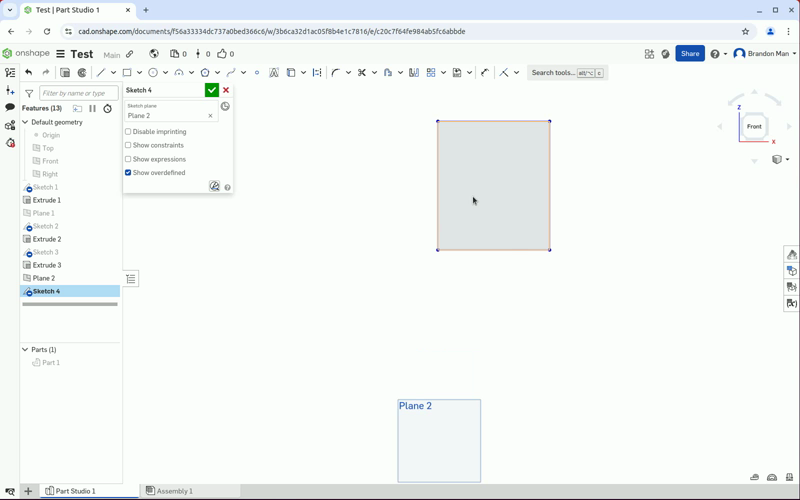
scroll(6)
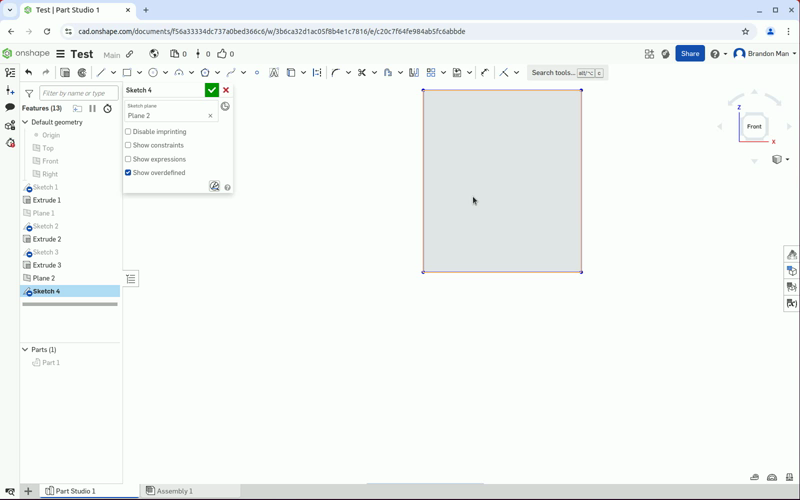
scroll(6)
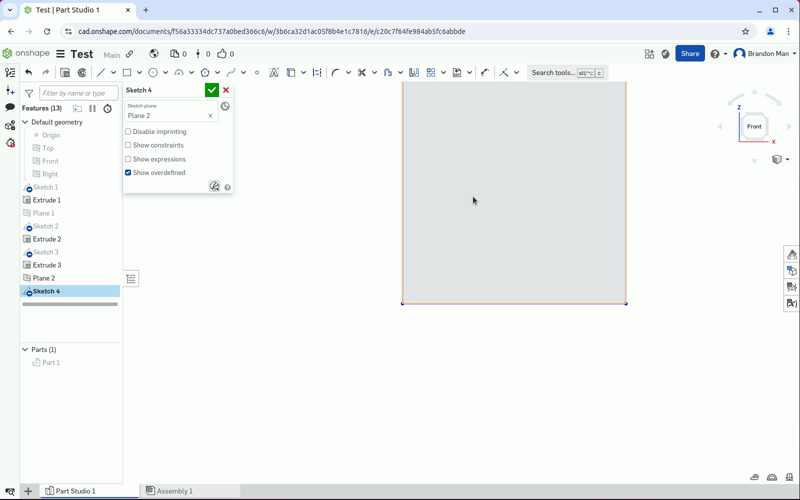
scroll(6)
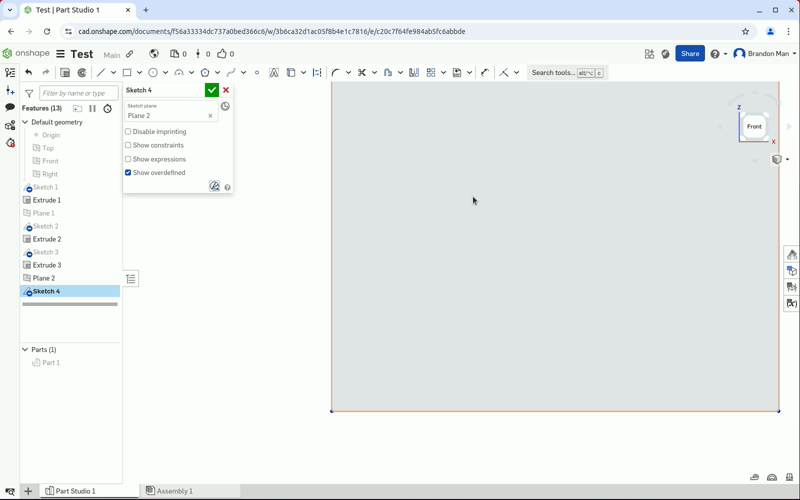
click(473, 196)
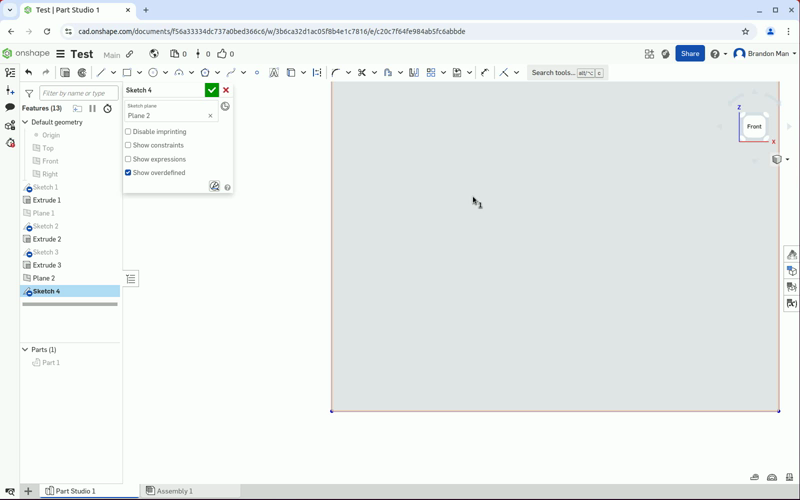
scroll(-6)
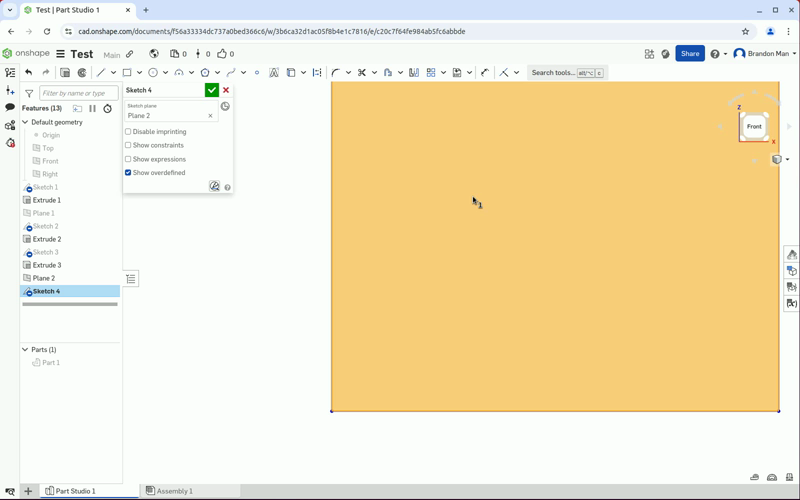
scroll(-6)
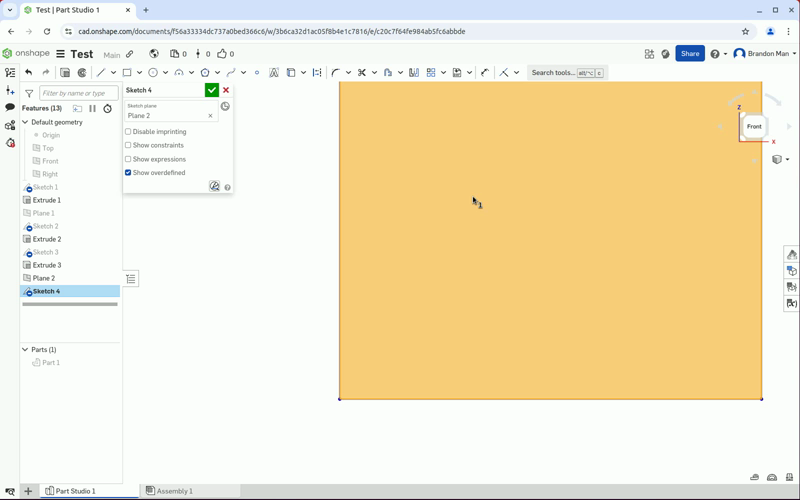
scroll(-6)
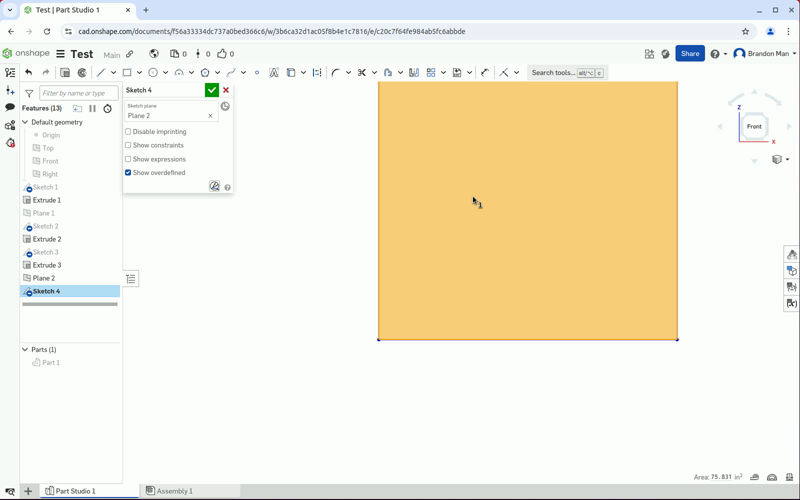
scroll(-6)
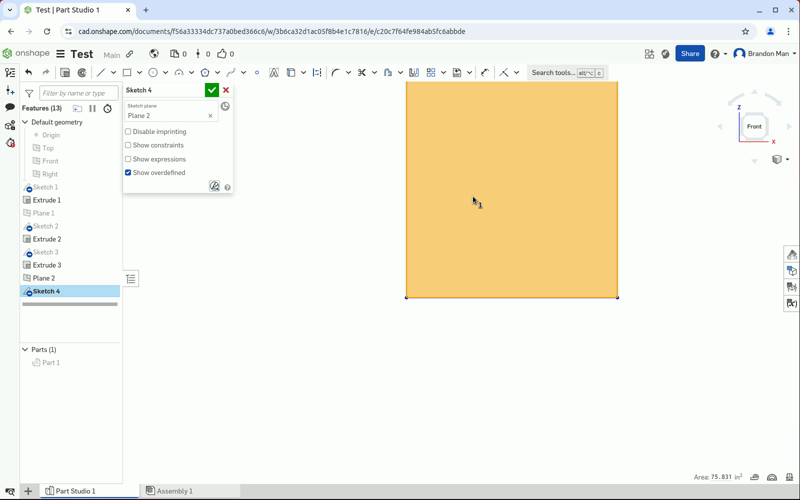
scroll(-6)
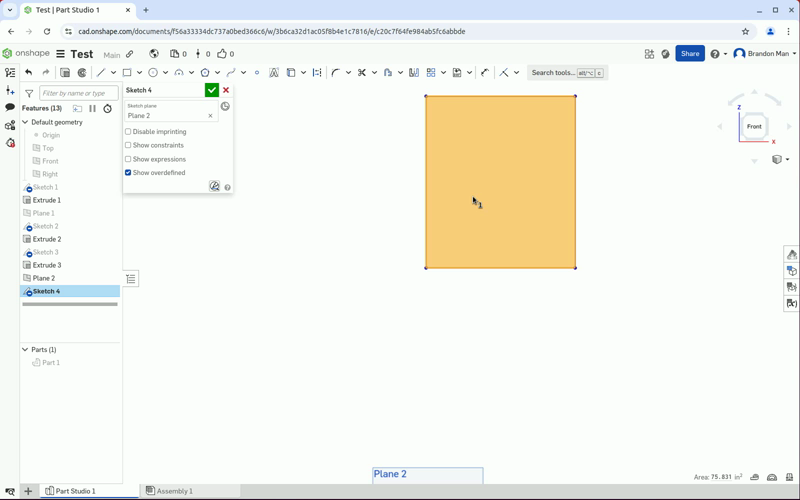
scroll(-6)
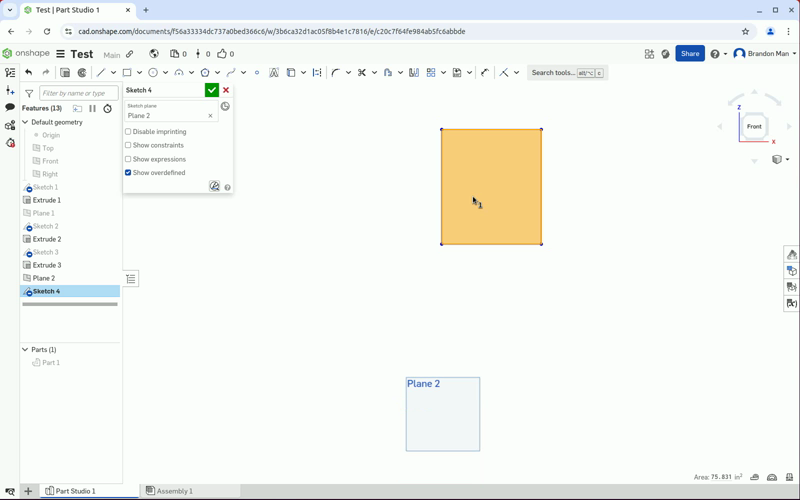
scroll(-6)
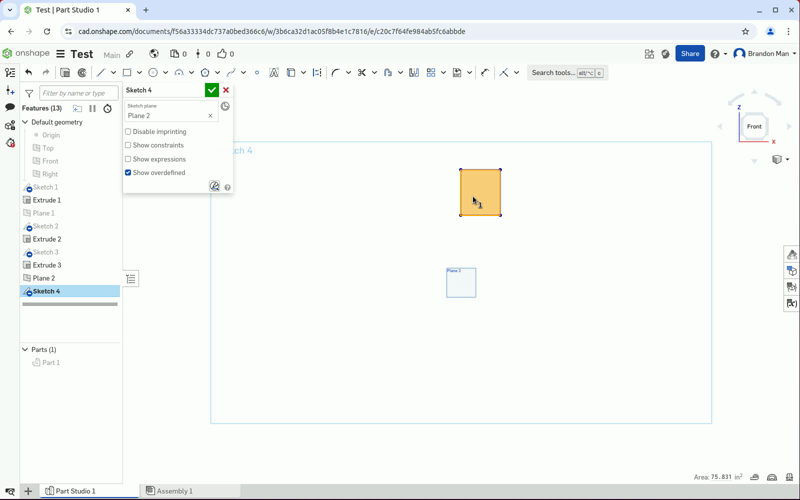
mouse_move(73, 352)
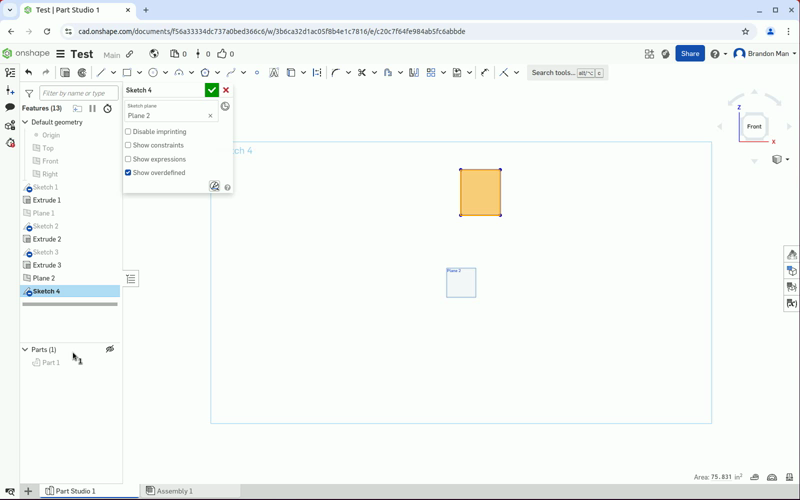
key(shift+y)
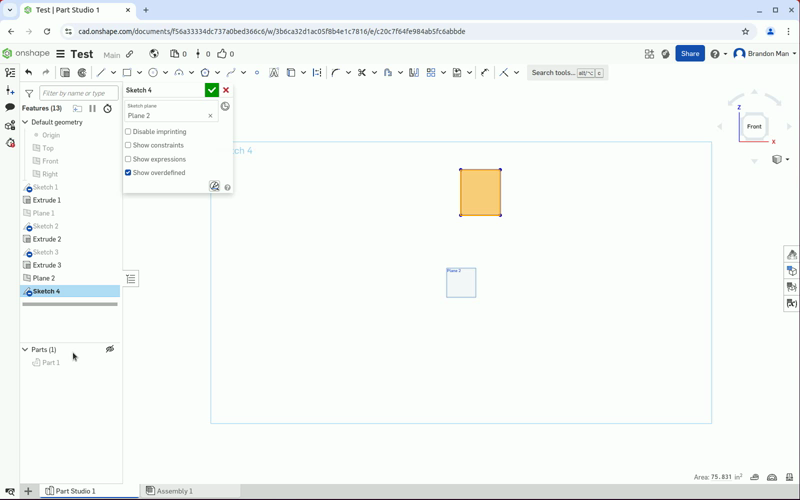
key(shift+e)
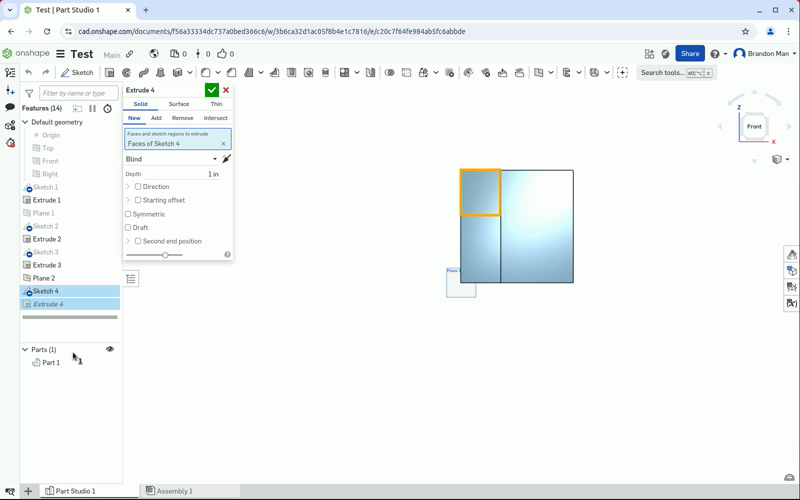
mouse_move(143, 106)
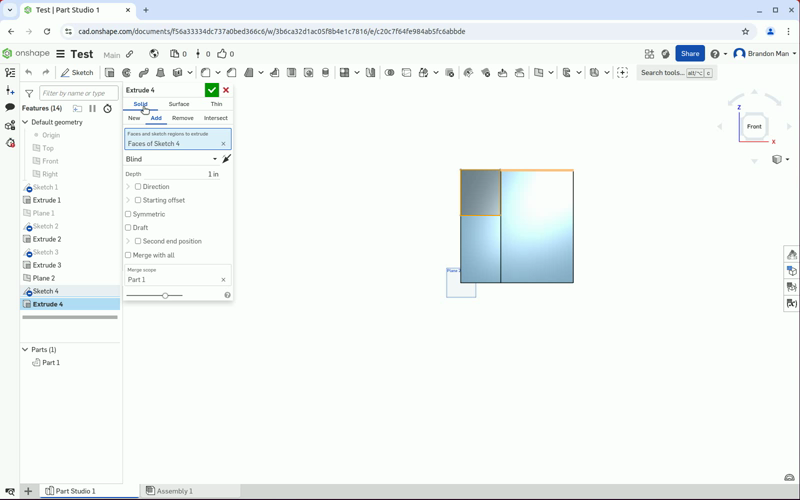
click(143, 106)
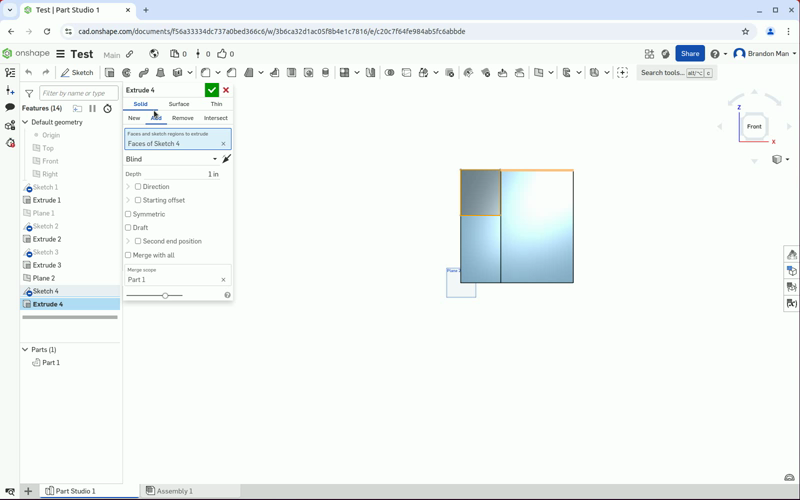
mouse_move(186, 120)
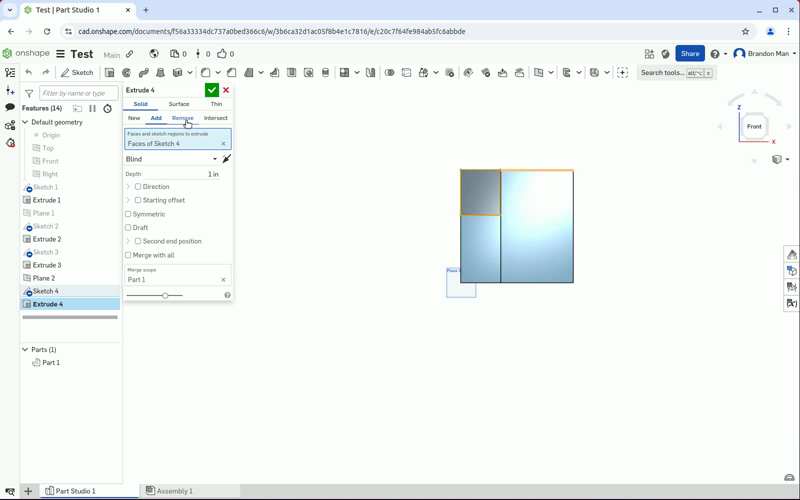
click(186, 120)
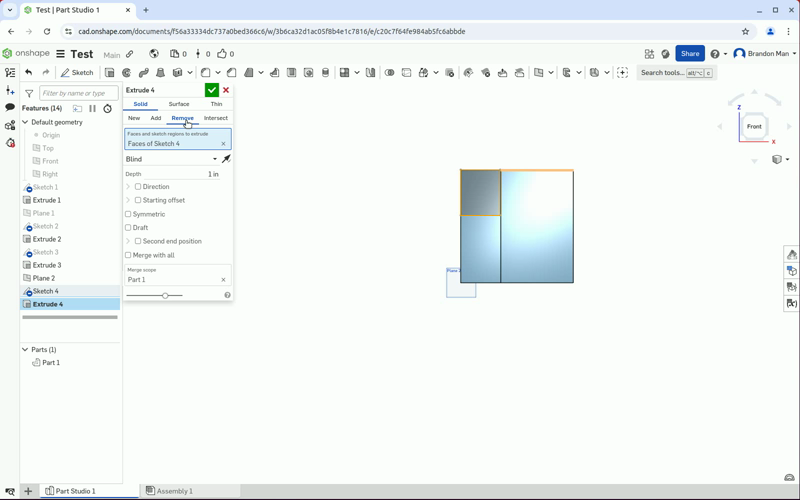
key(tab, 4)
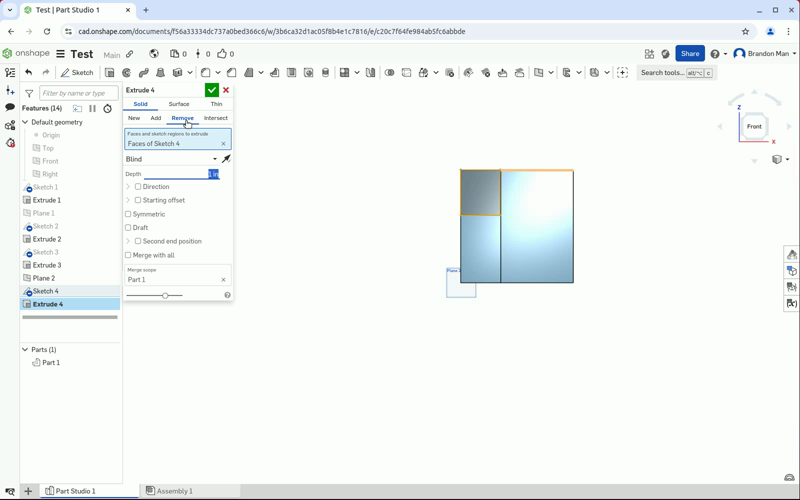
text(21.183)
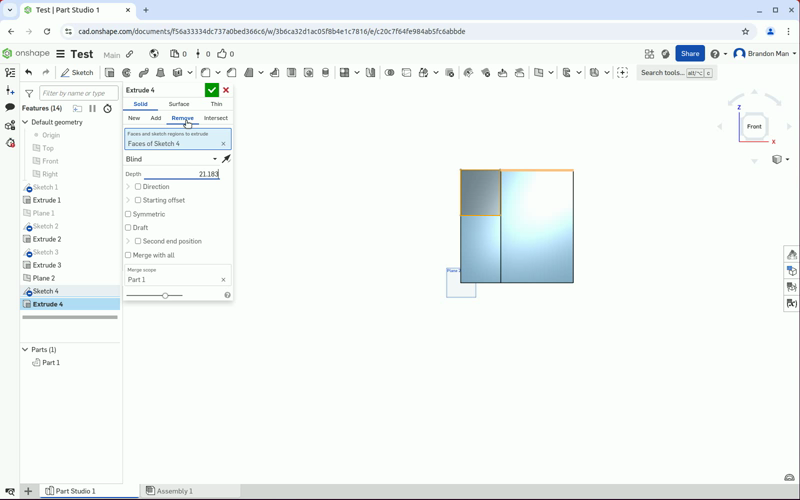
key(tab, 6)
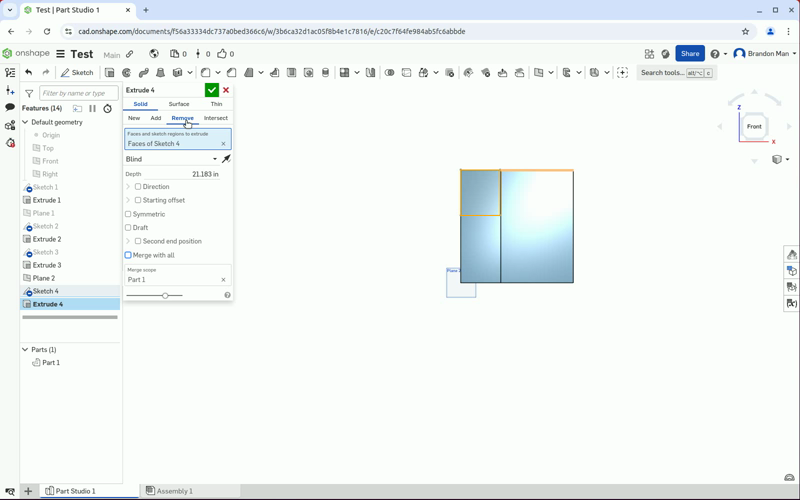
key(space)
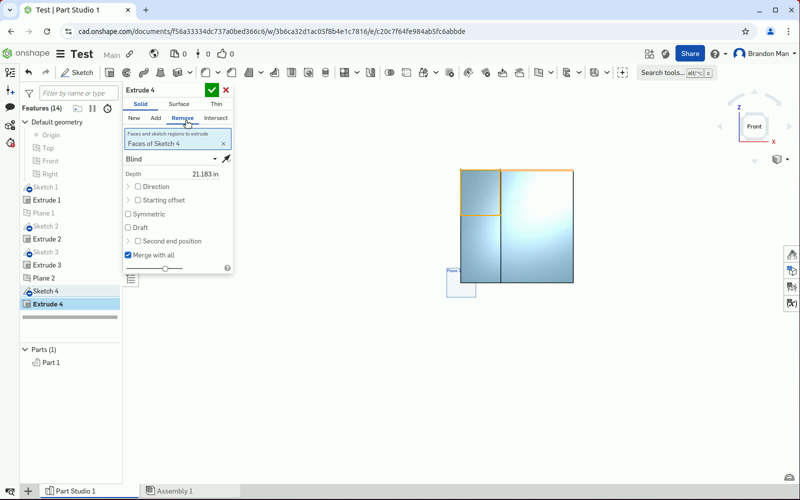
key(enter)
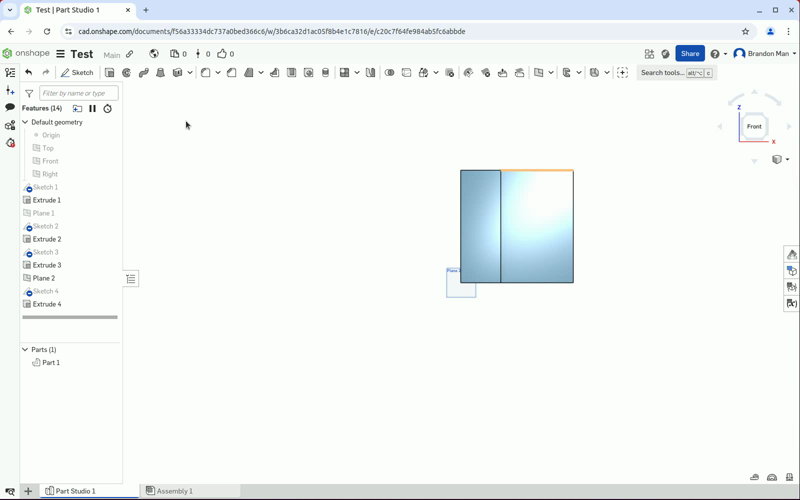
key(shift+h)
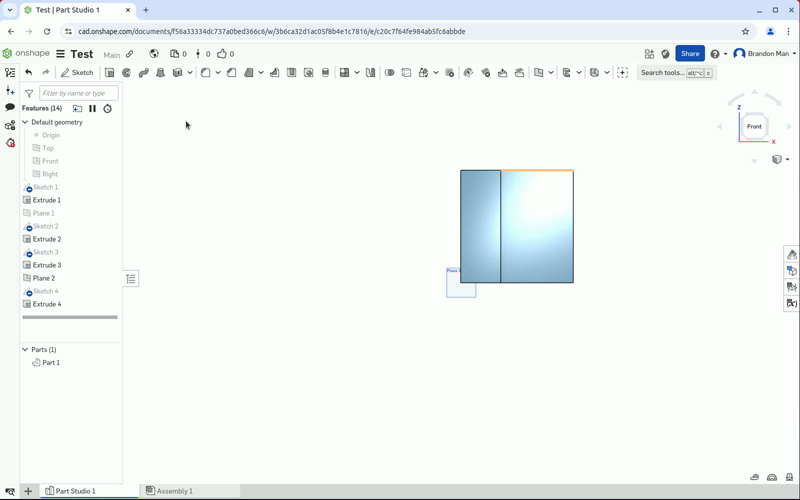
key(shift+h)
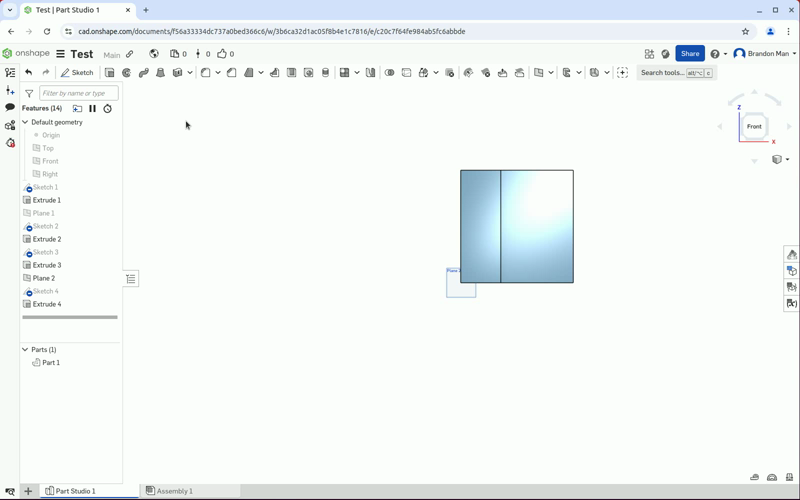
mouse_move(73, 189)
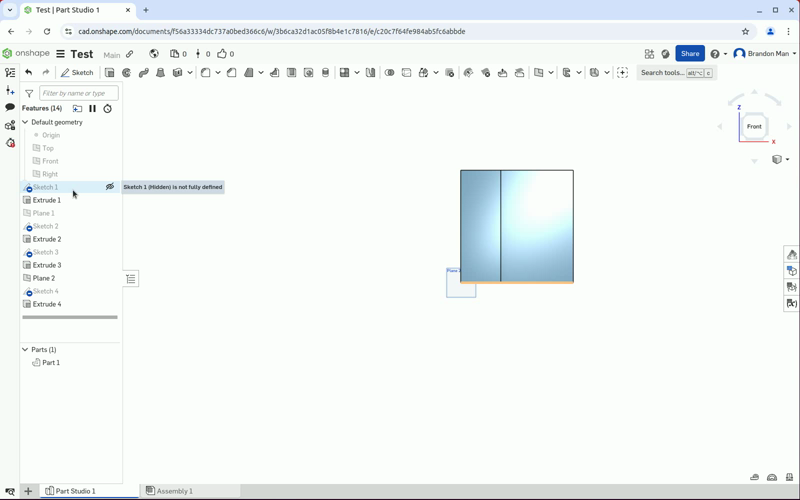
click(73, 189)
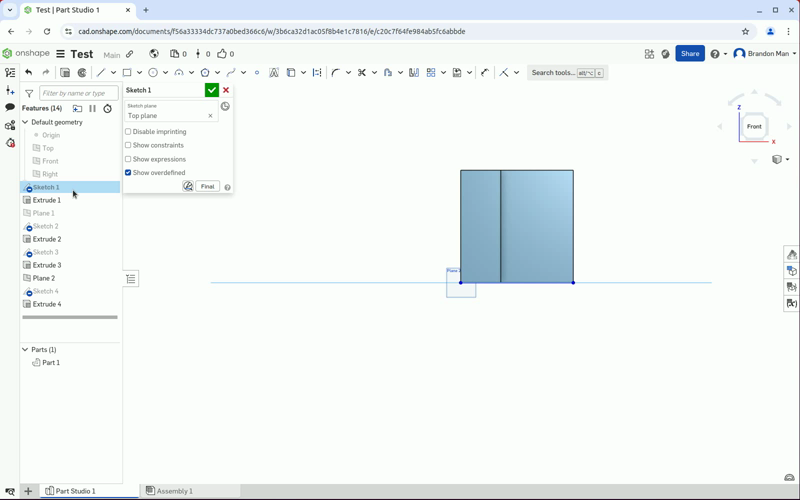
mouse_move(229, 92)
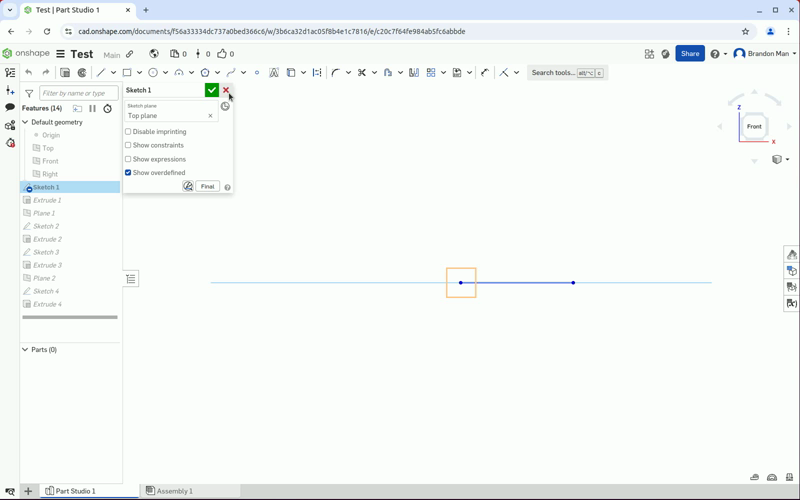
click(229, 92)
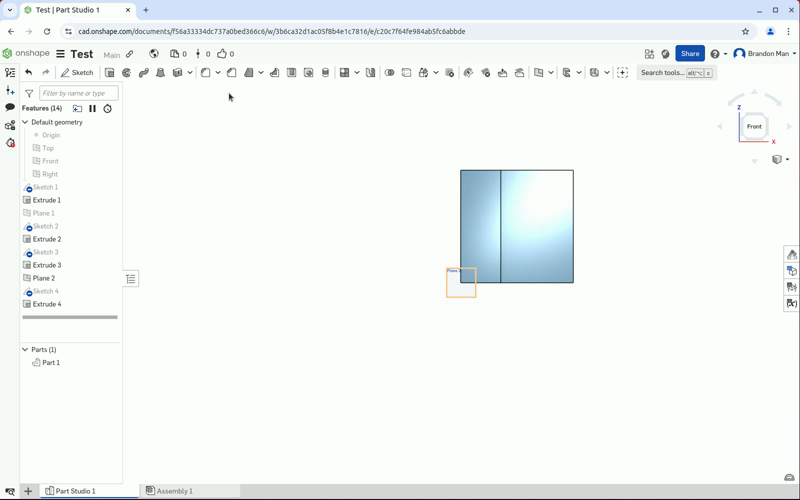
mouse_move(73, 352)
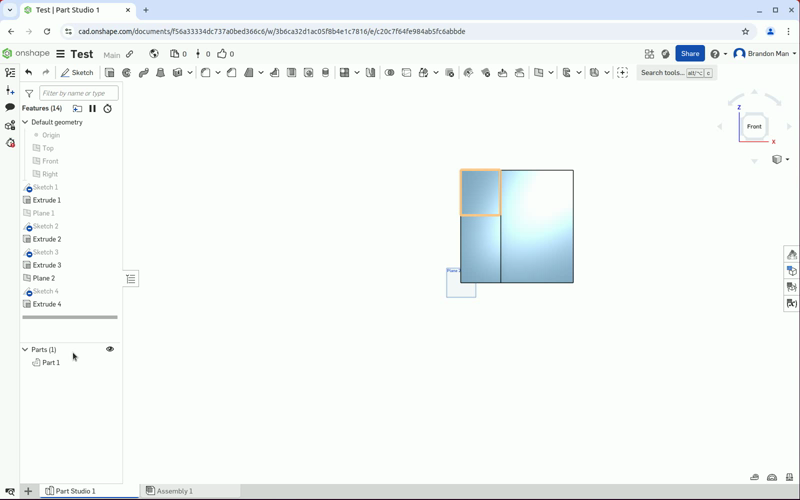
key(y)
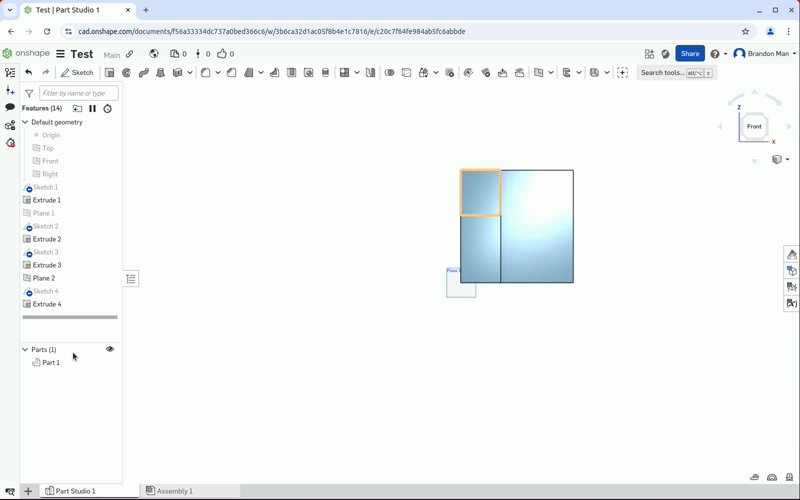
key(shift+p)
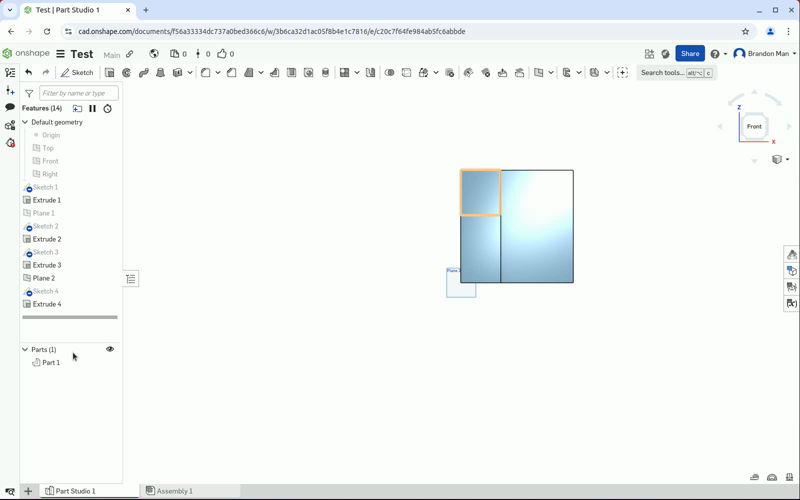
key(space)
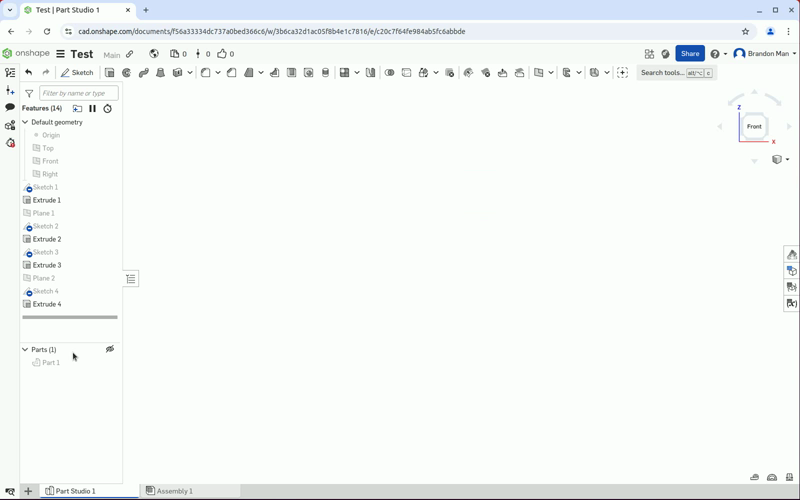
key_down(shift)
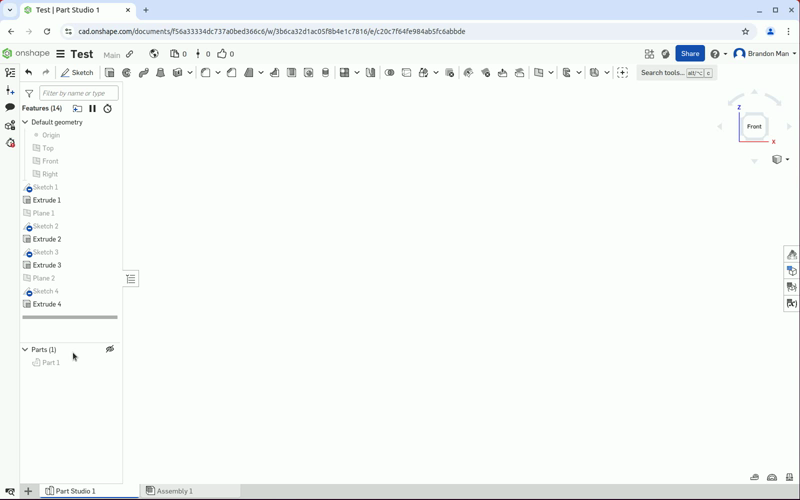
key(down)
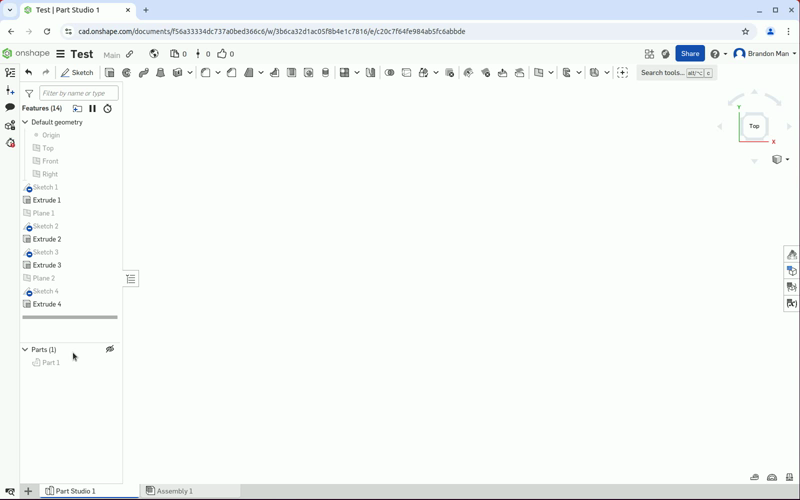
key_up(shift)
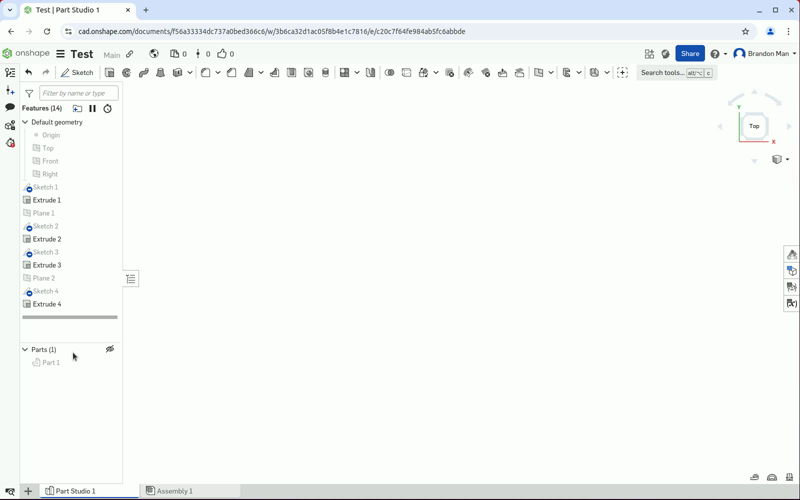
mouse_move(73, 352)
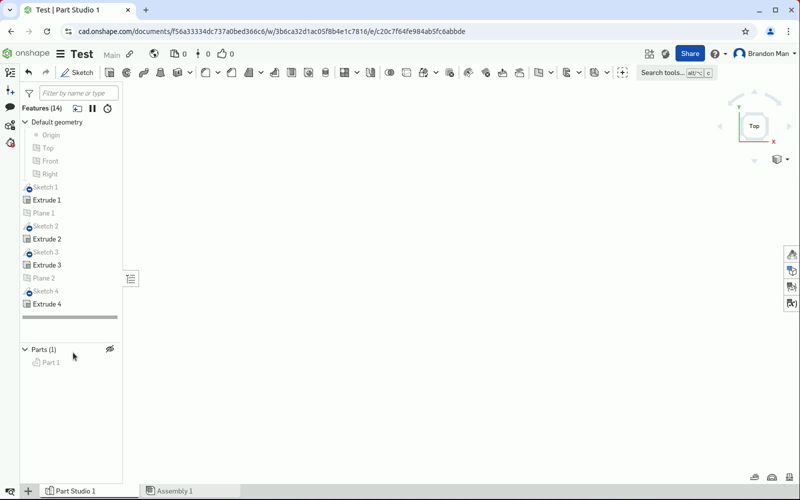
key(shift+y)
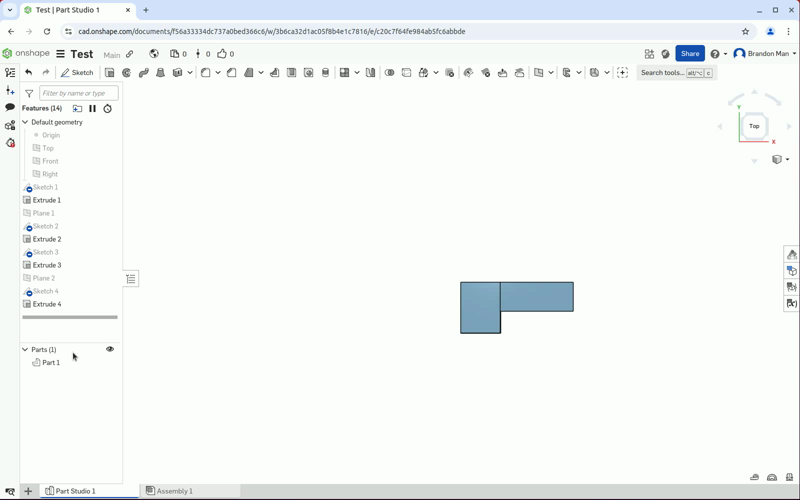
mouse_move(541, 75)
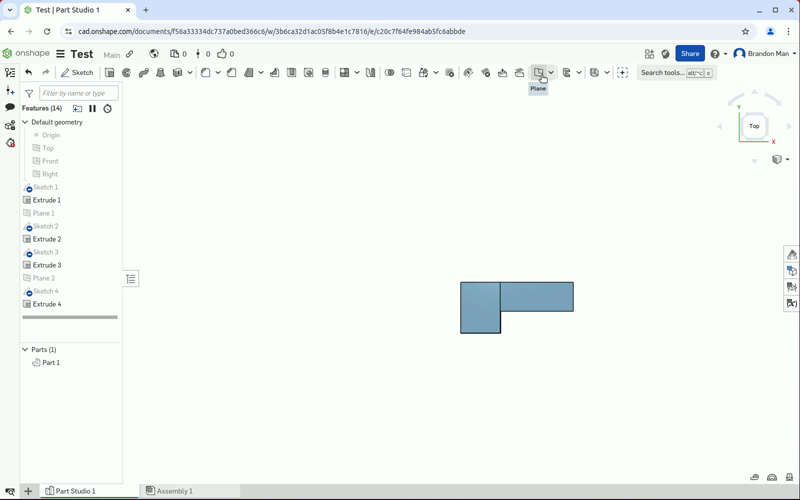
click(541, 75)
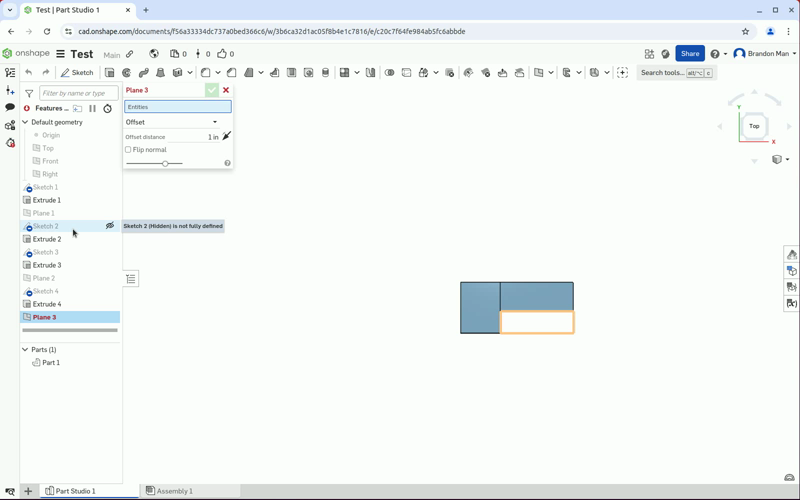
scroll(3)
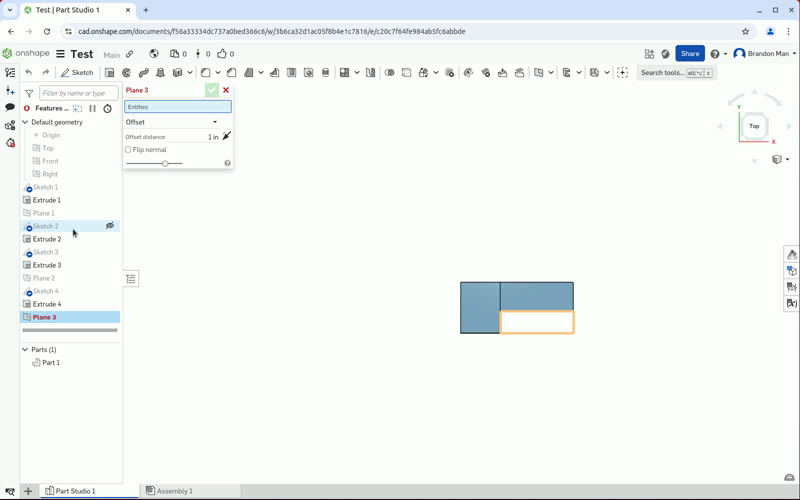
mouse_move(73, 150)
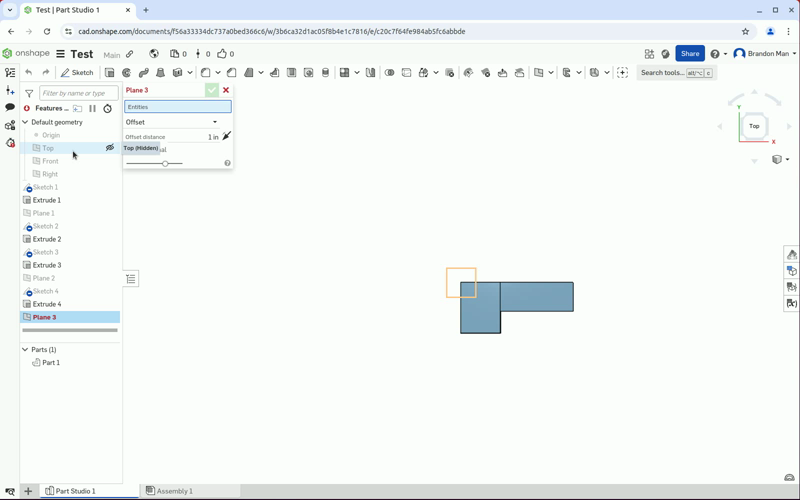
click(73, 150)
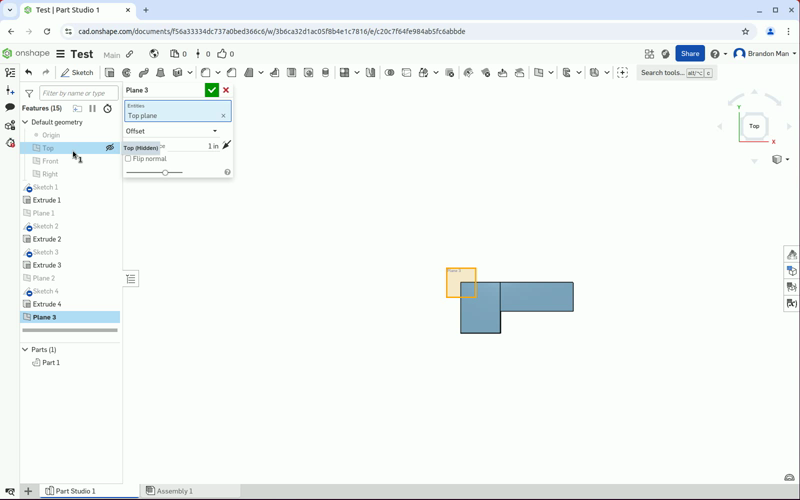
key(tab, 2)
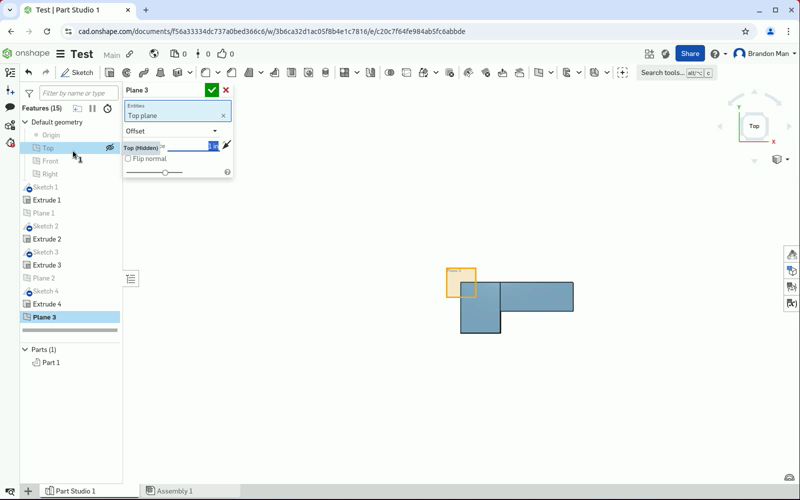
text(13.957)
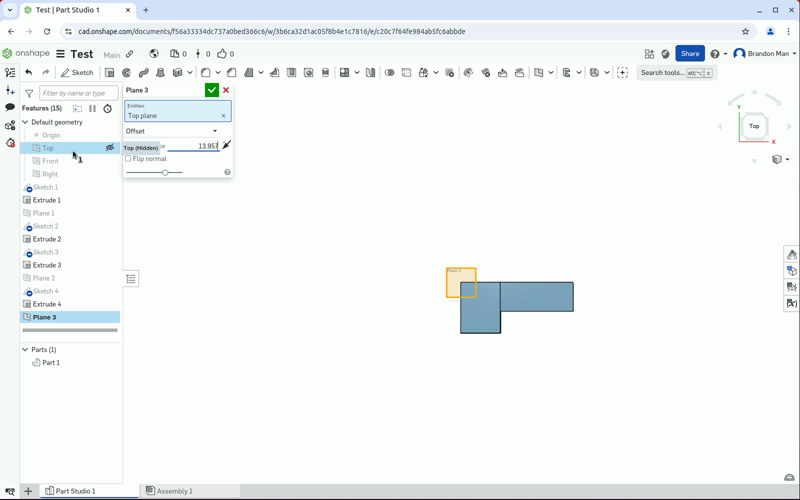
key(enter, 2)
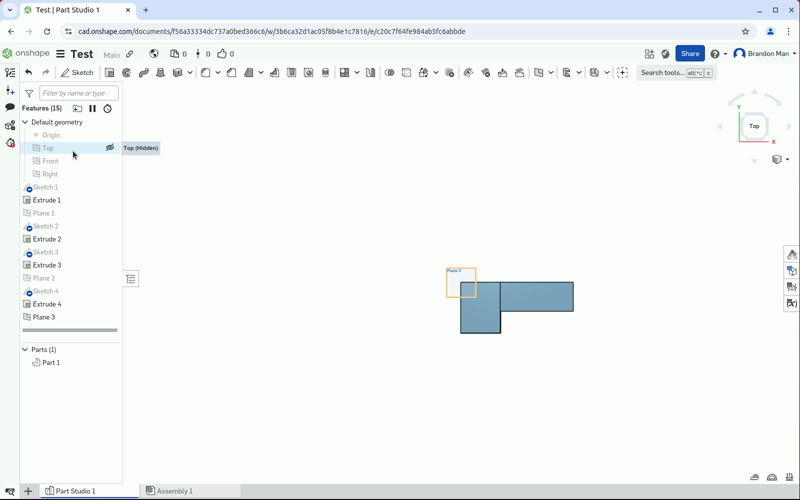
key(shift+s)
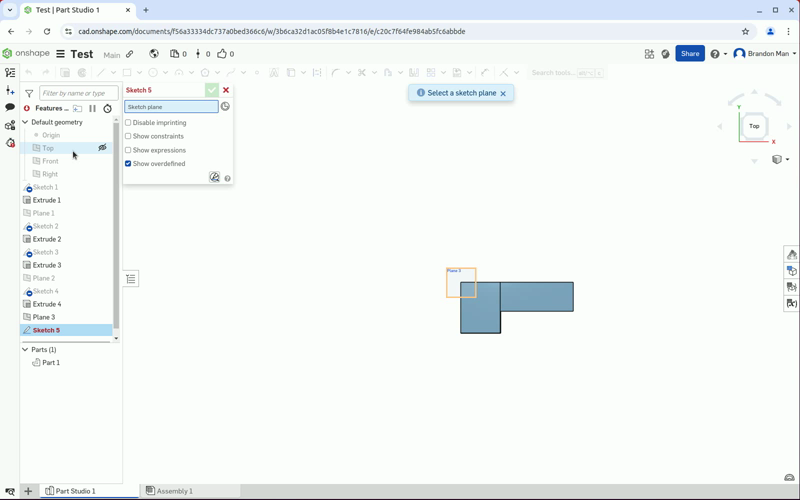
mouse_move(69, 319)
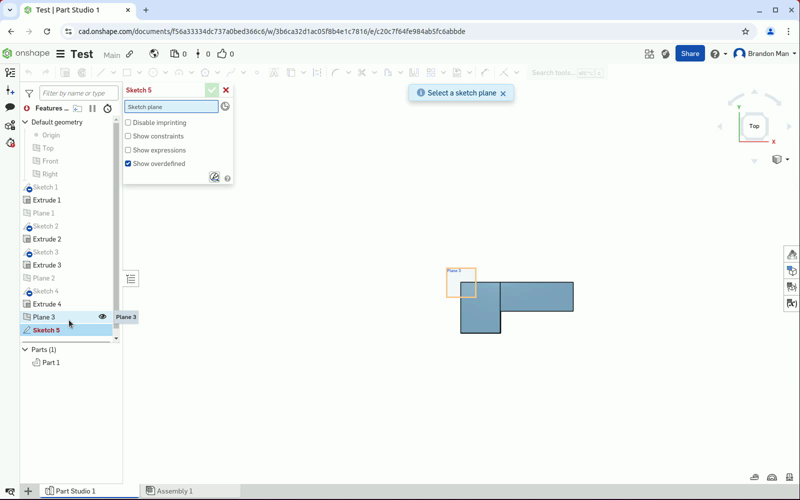
click(69, 319)
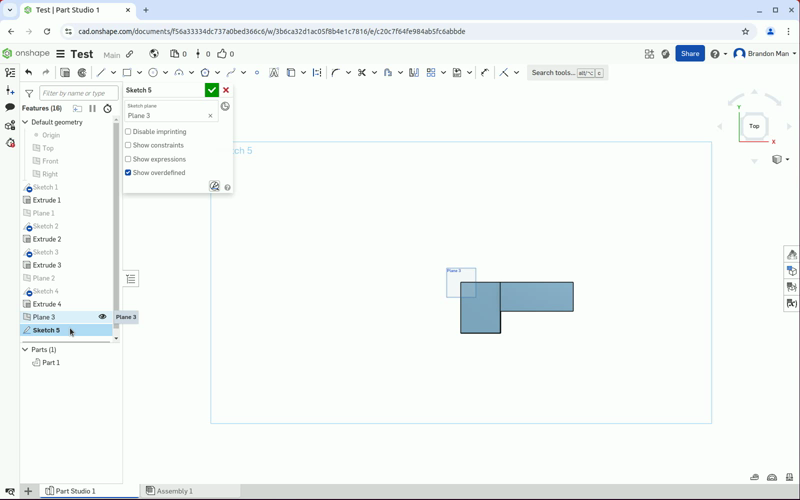
mouse_move(73, 352)
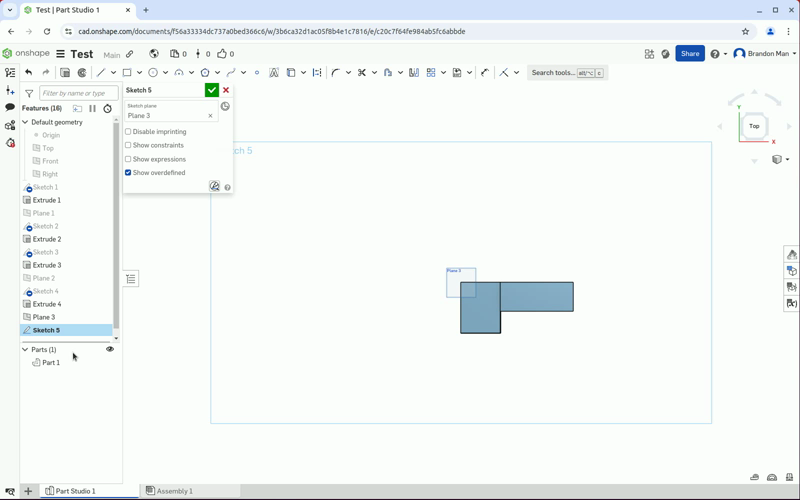
key(y)
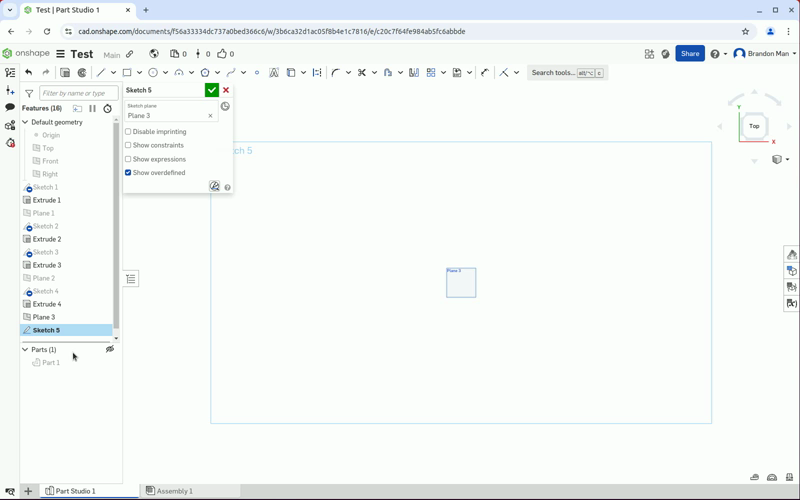
key(l)
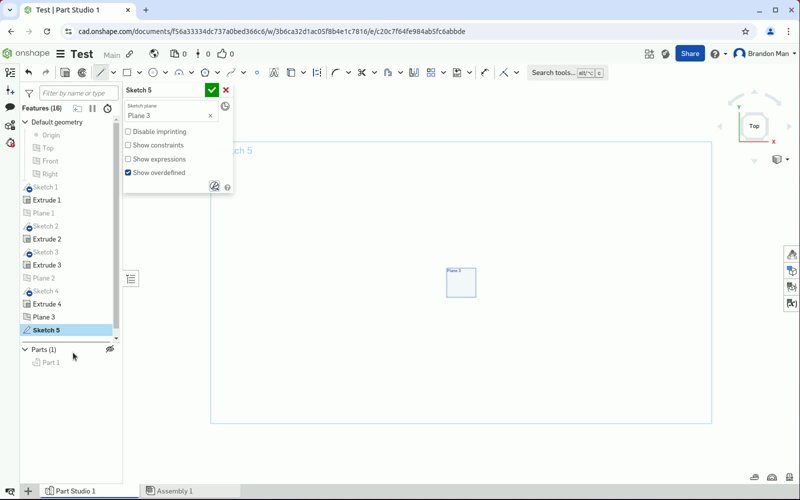
key_down(shift)
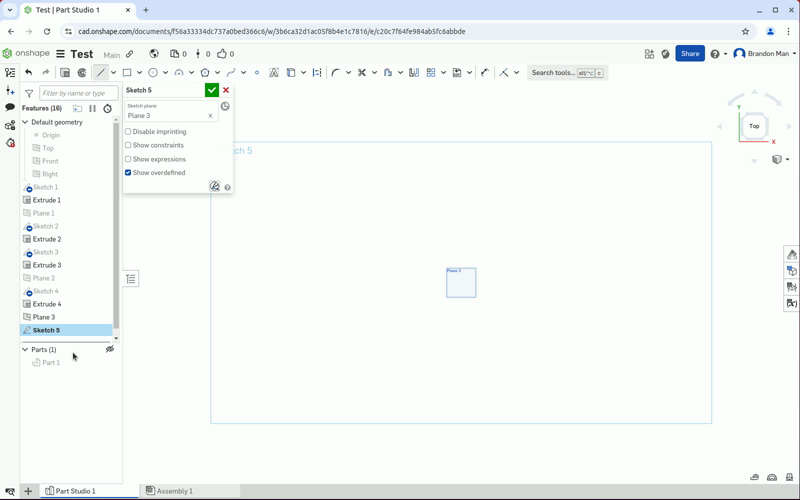
mouse_move(460, 311)
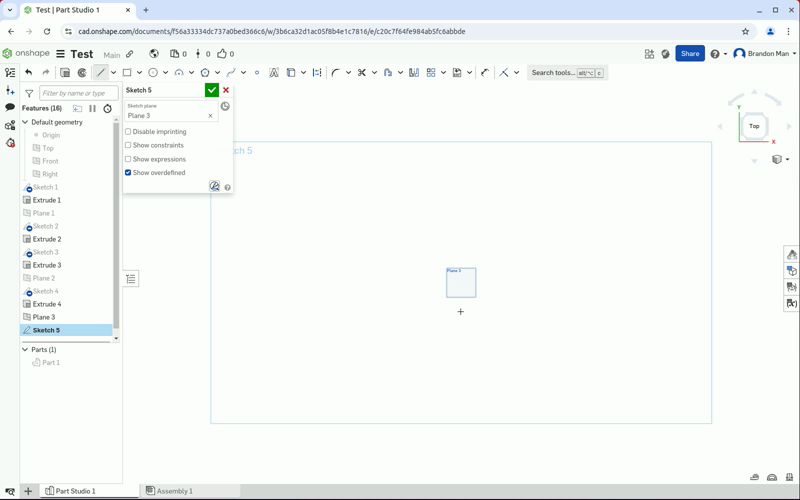
click(460, 311)
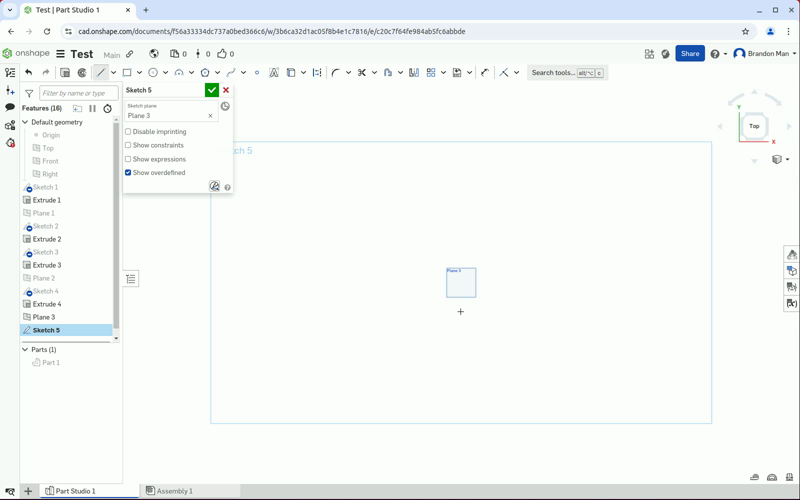
key_up(shift)
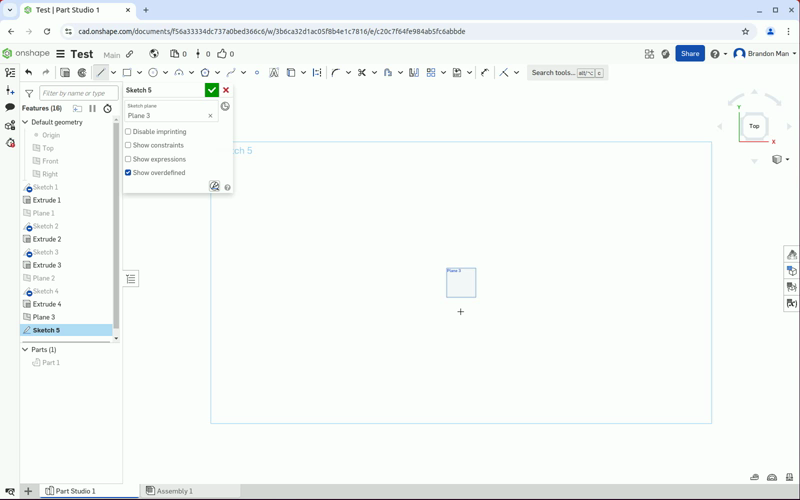
key_down(shift)
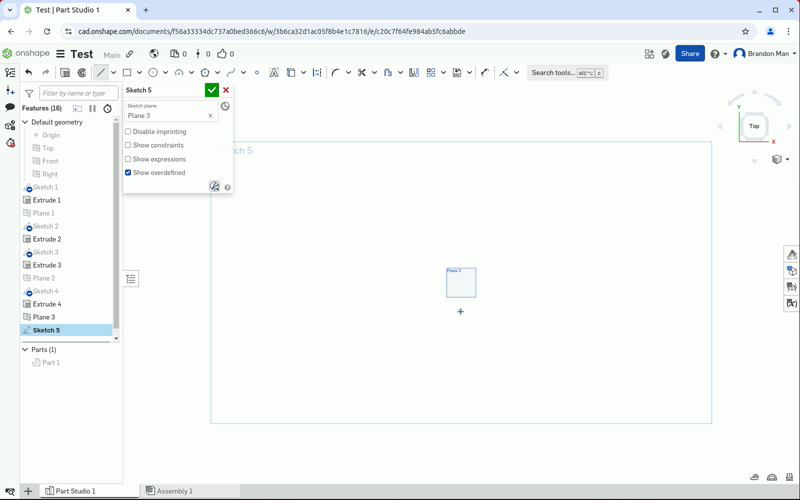
mouse_move(490, 311)
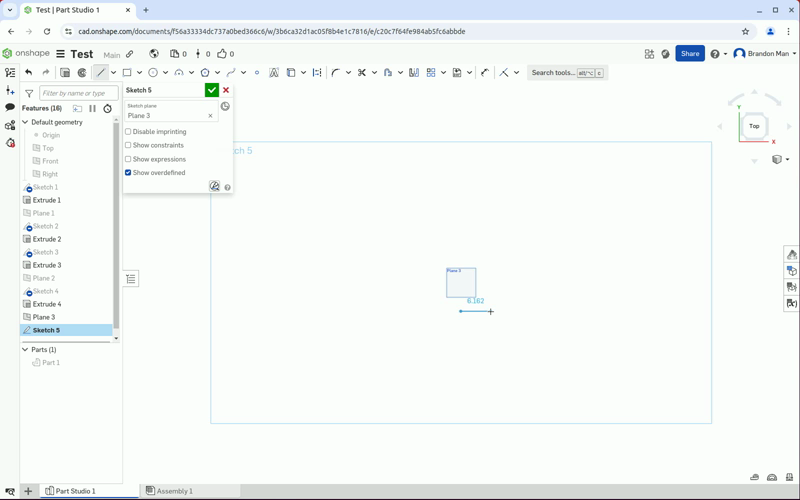
mouse_move(478, 282)
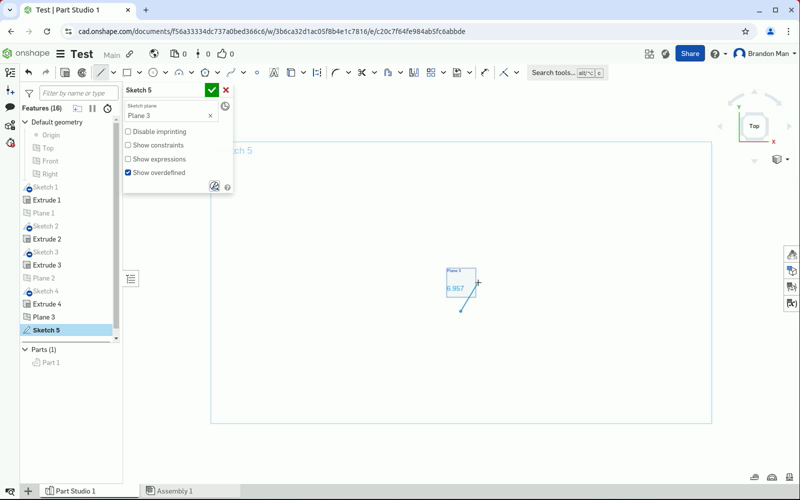
click(478, 282)
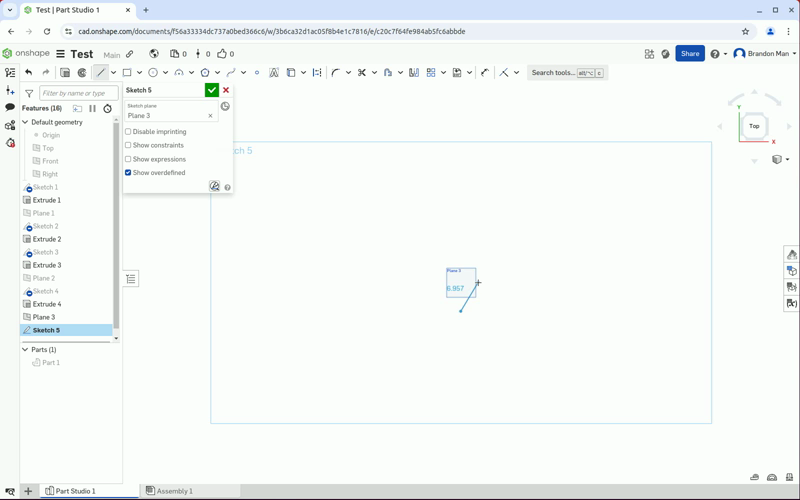
key_up(shift)
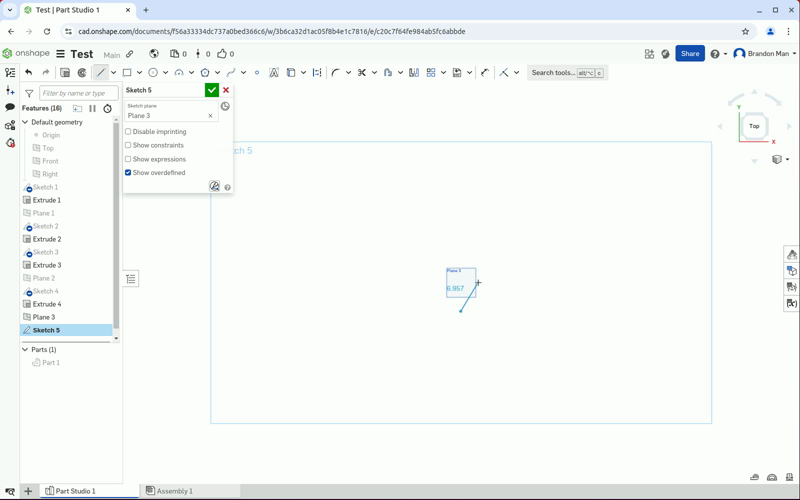
key_down(shift)
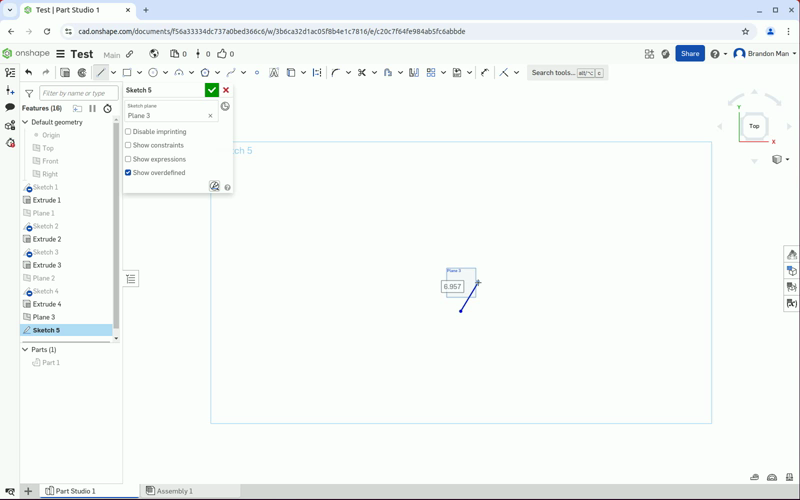
mouse_move(508, 282)
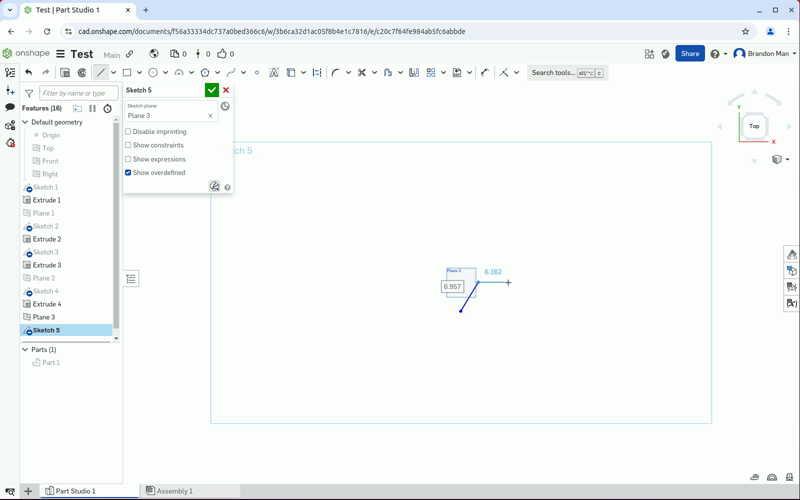
mouse_move(460, 282)
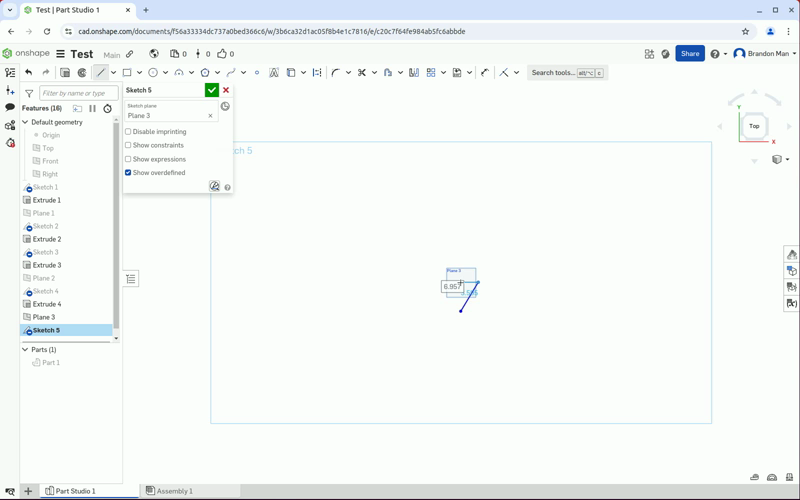
click(460, 282)
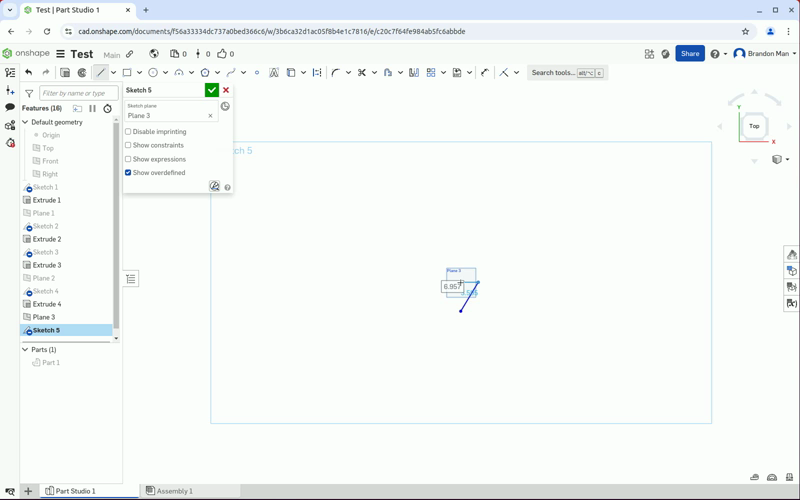
key_up(shift)
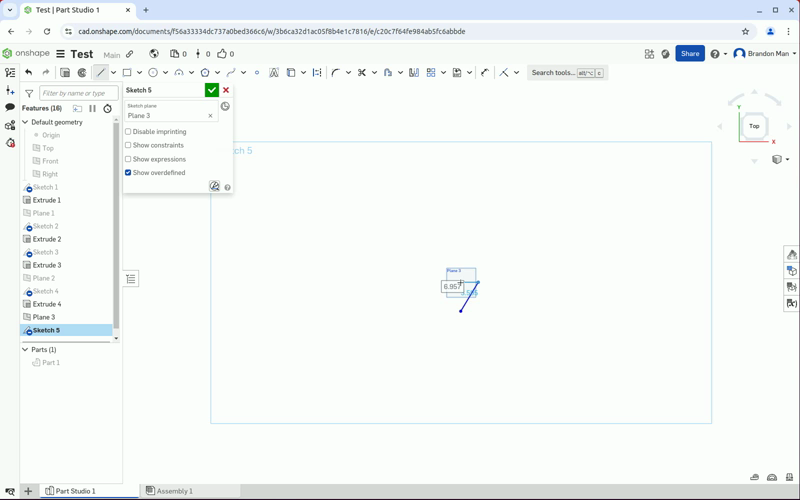
mouse_move(490, 282)
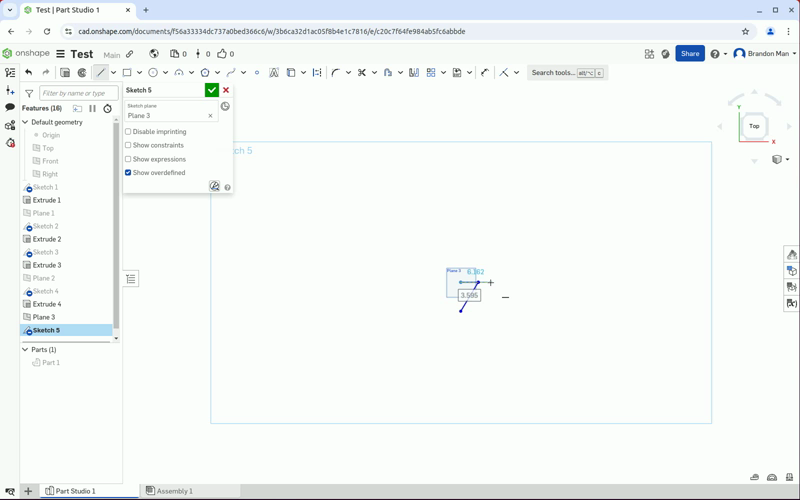
key_down(shift)
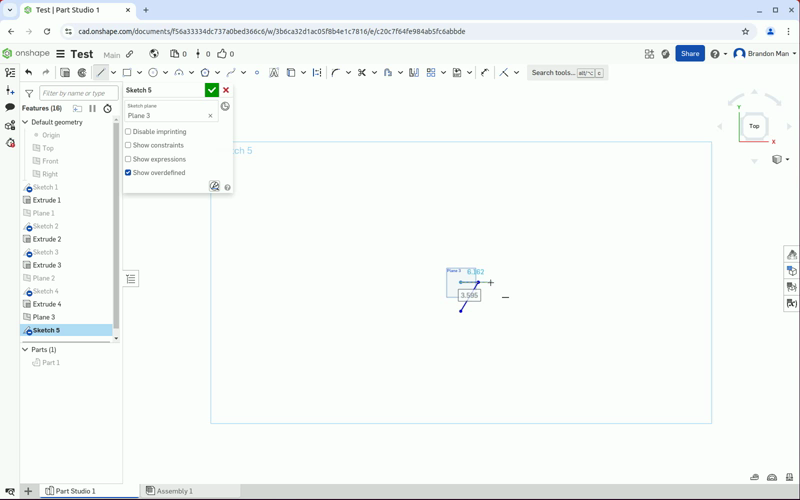
mouse_move(460, 311)
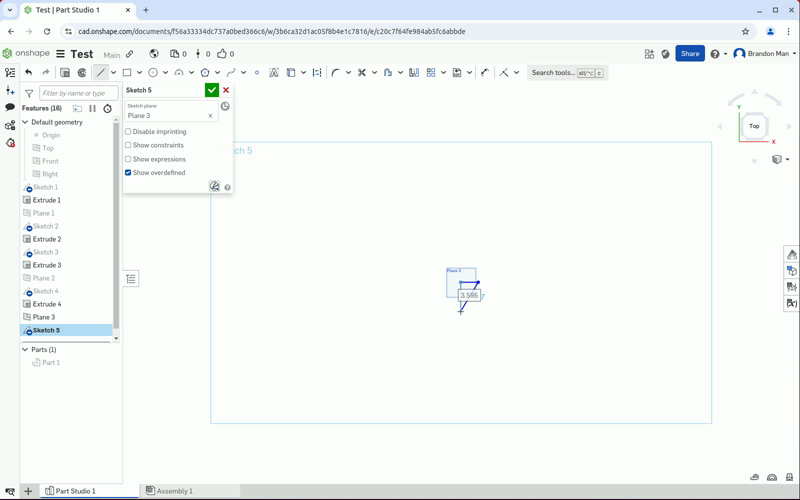
key_up(shift)
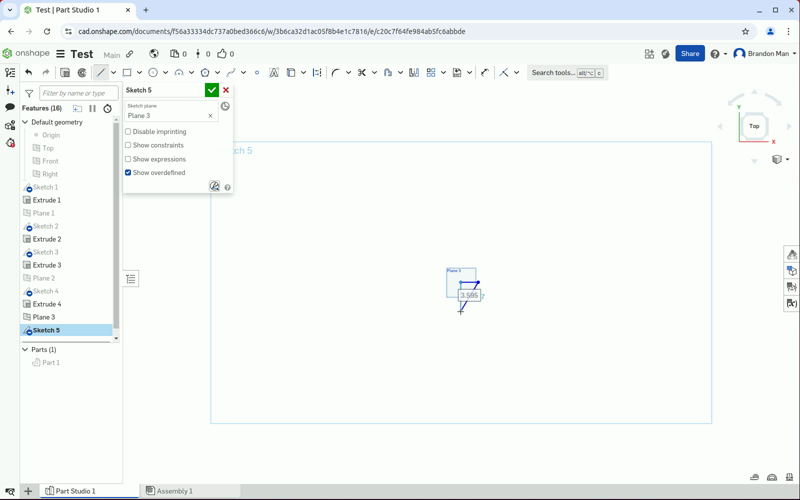
click(460, 311)
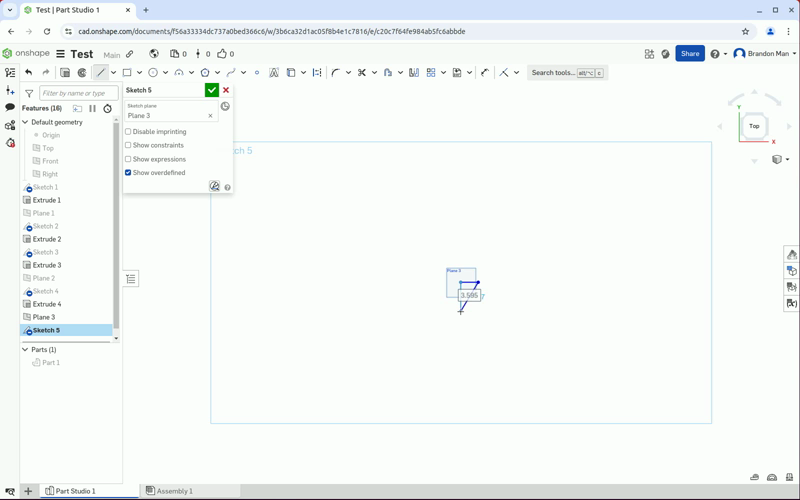
key(esc)
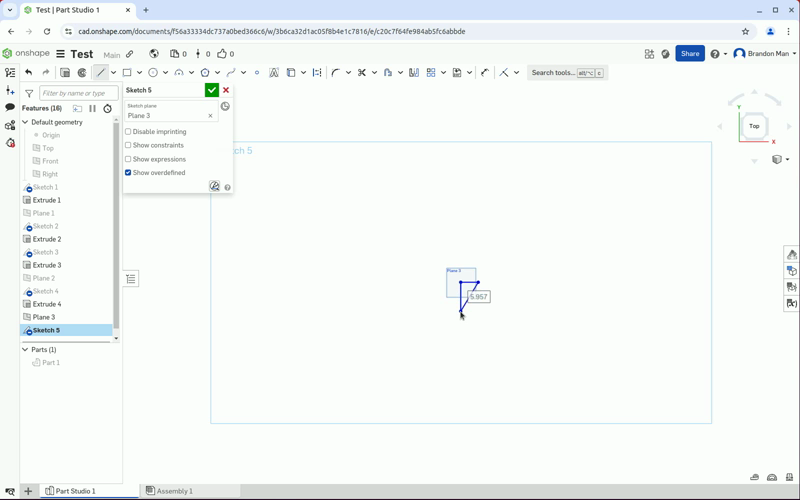
mouse_move(465, 285)
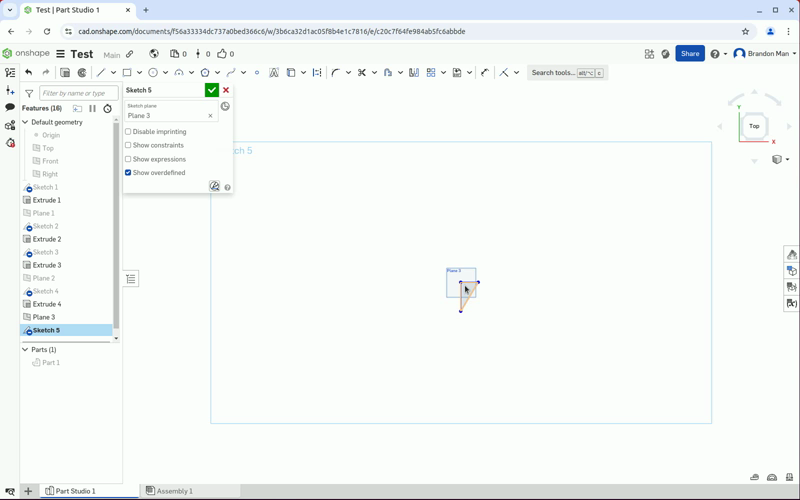
scroll(6)
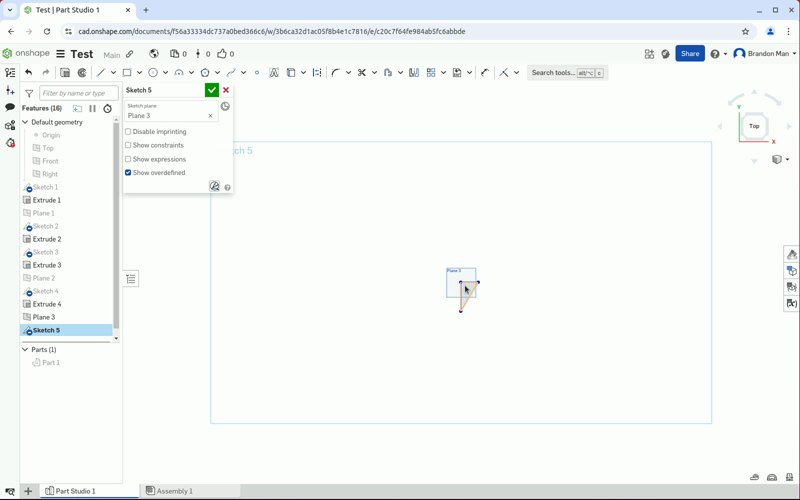
scroll(6)
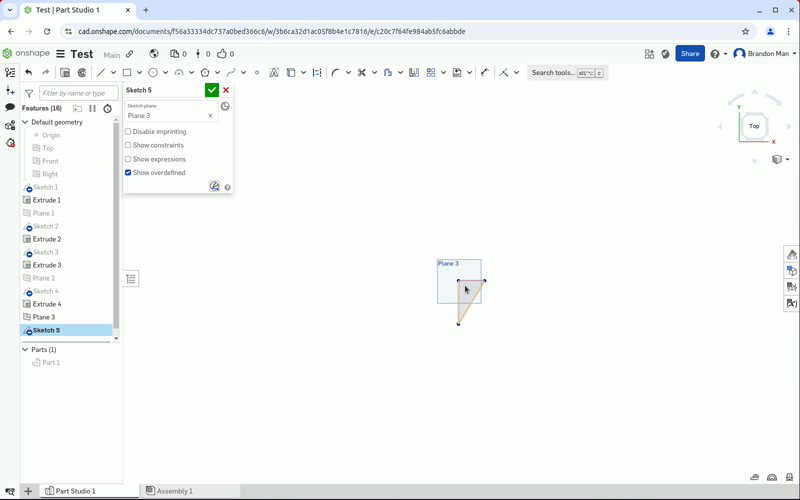
scroll(6)
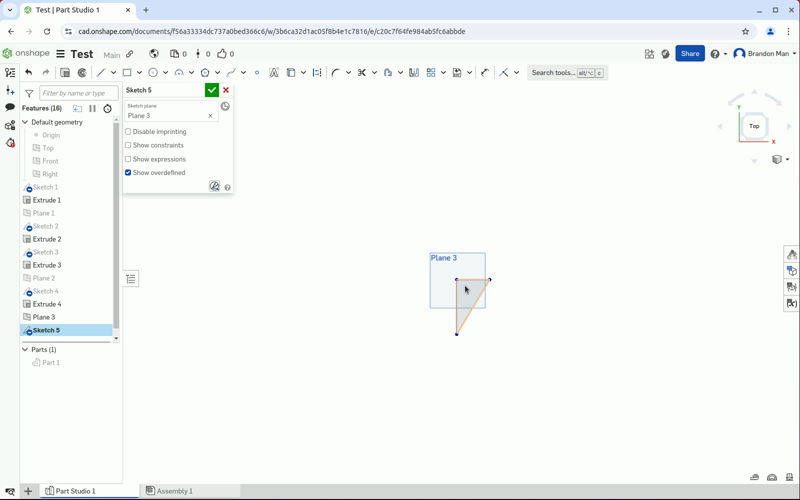
scroll(6)
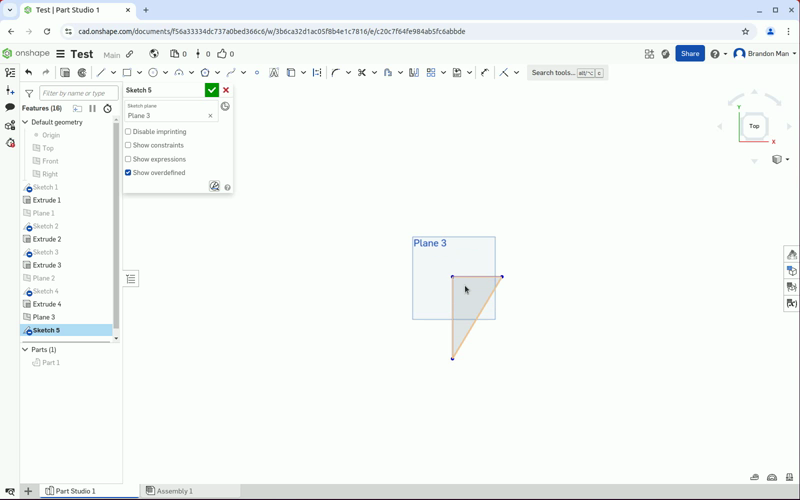
scroll(6)
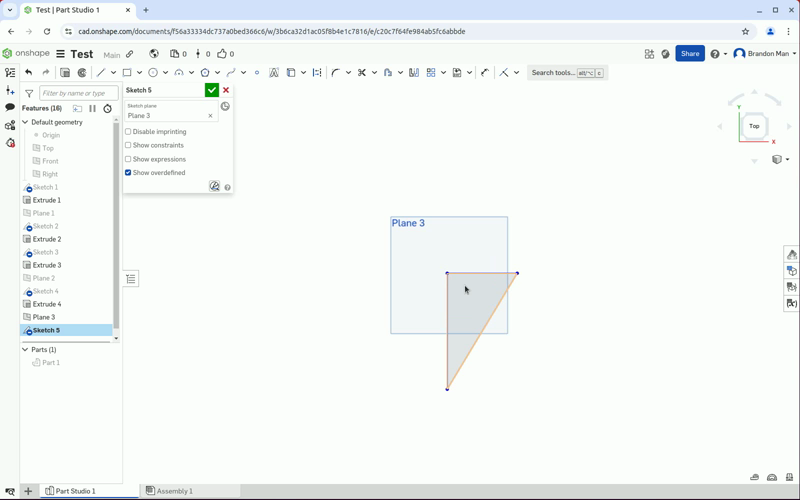
scroll(6)
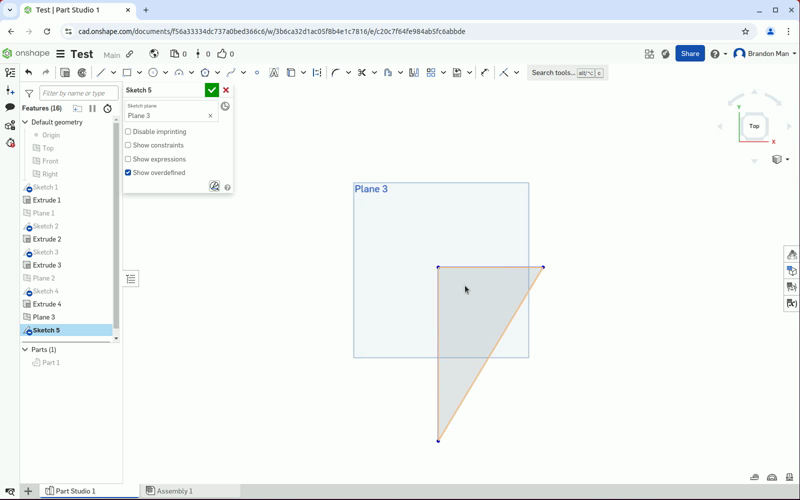
scroll(6)
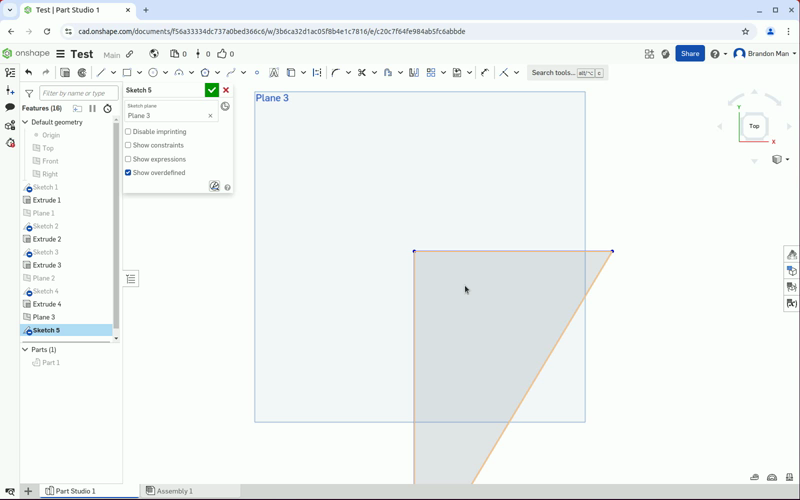
click(465, 285)
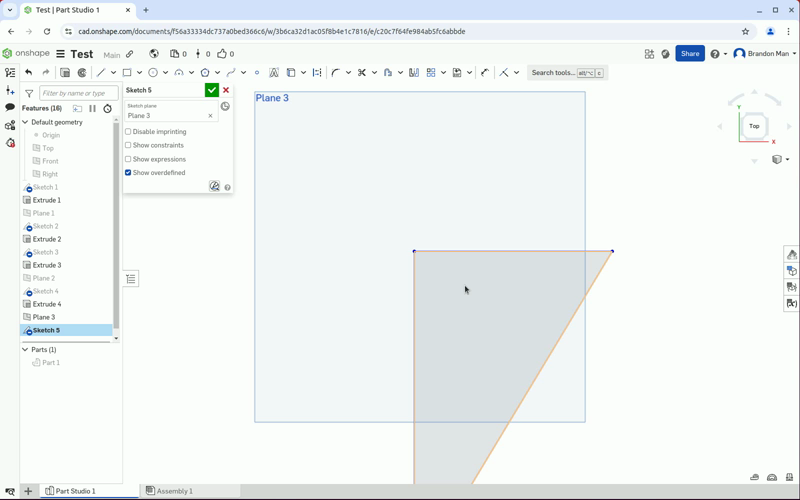
scroll(-6)
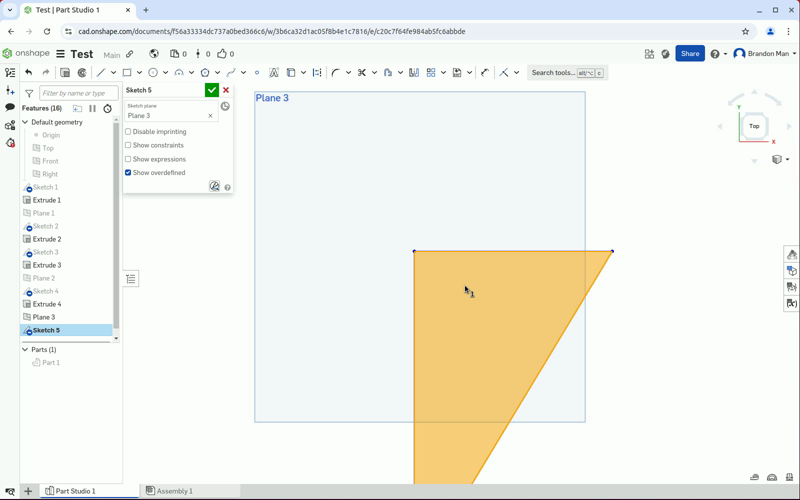
scroll(-6)
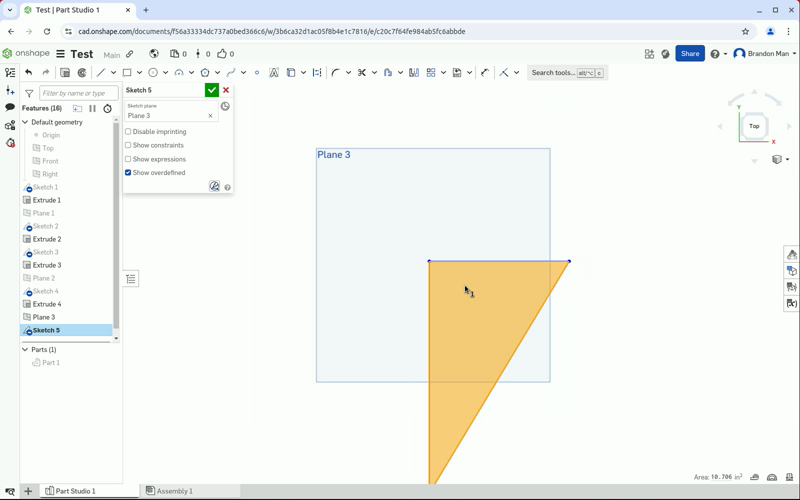
scroll(-6)
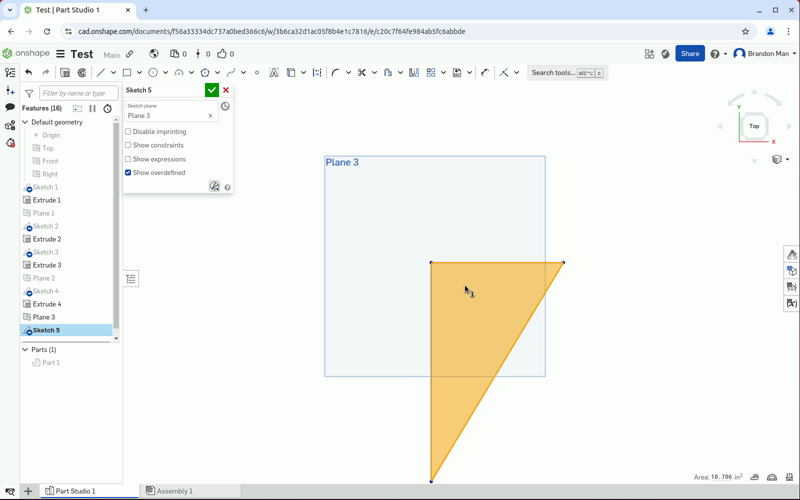
scroll(-6)
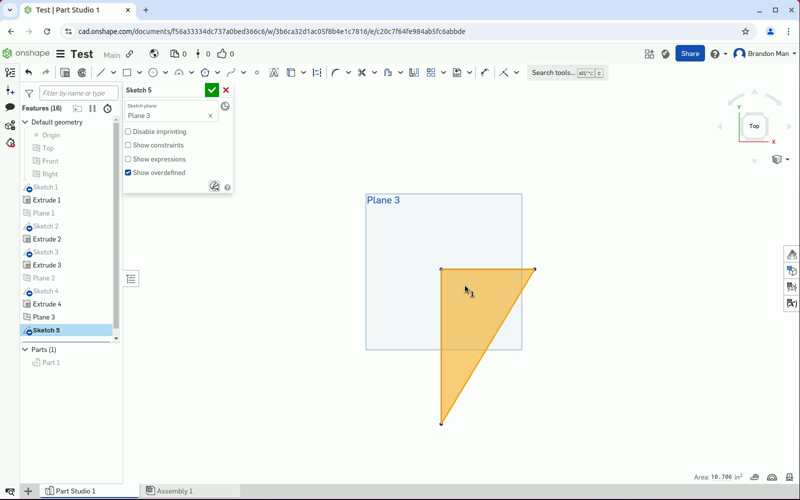
scroll(-6)
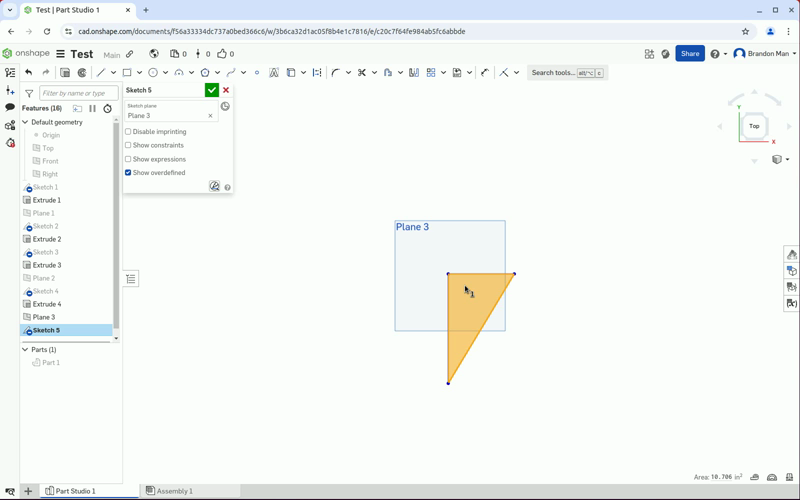
scroll(-6)
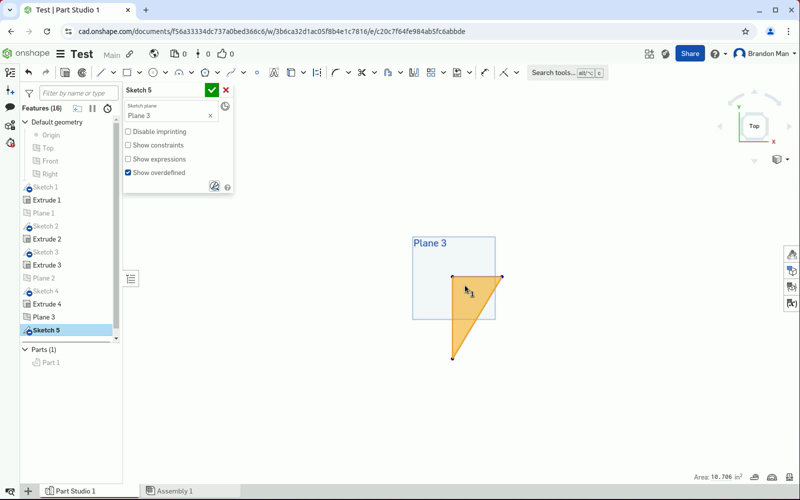
scroll(-6)
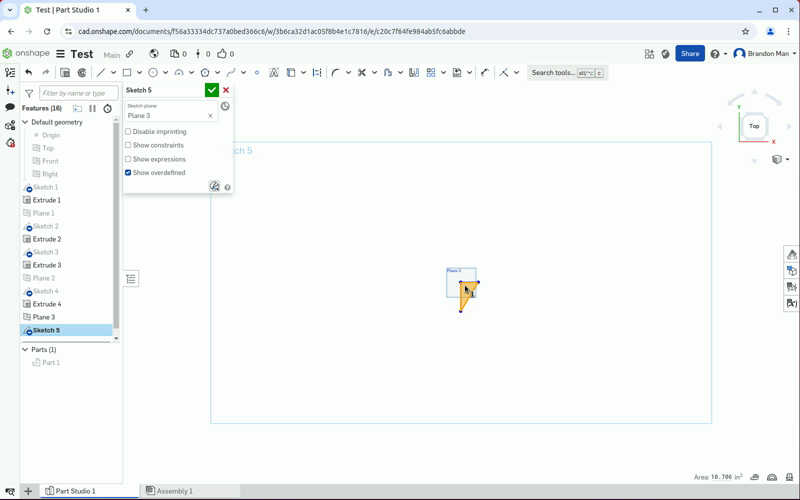
mouse_move(73, 352)
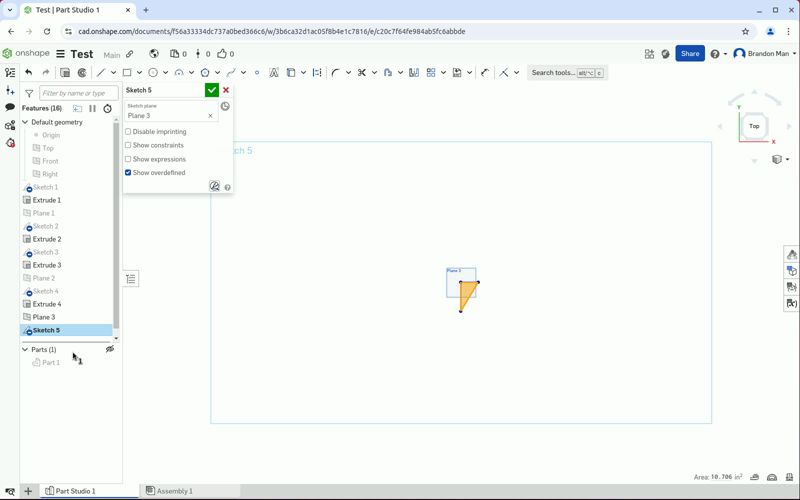
key(shift+y)
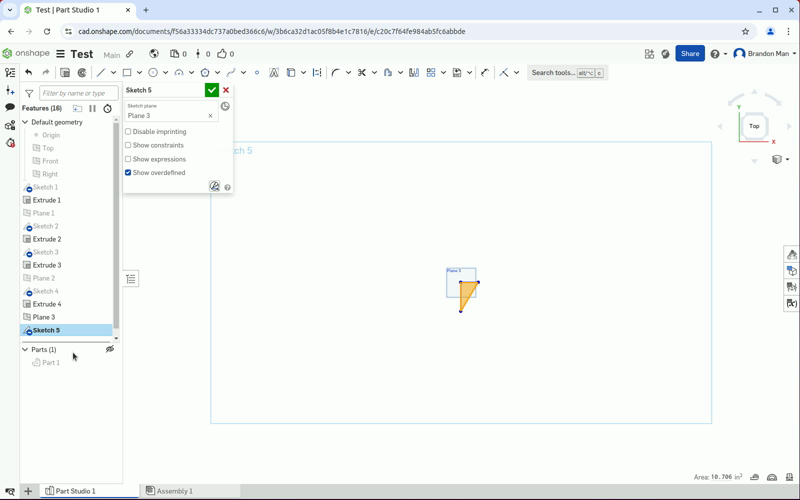
key(shift+e)
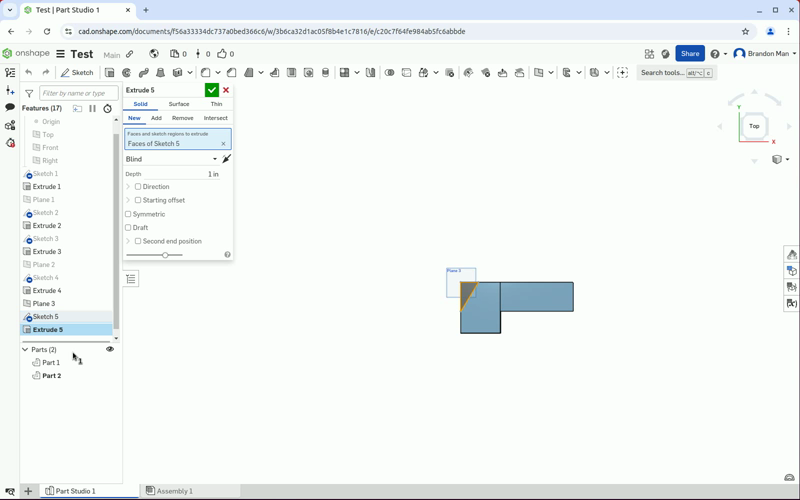
mouse_move(143, 106)
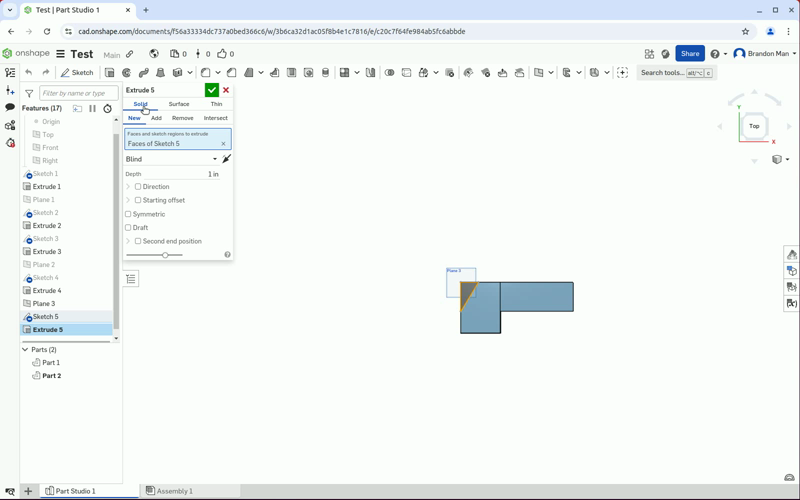
click(143, 106)
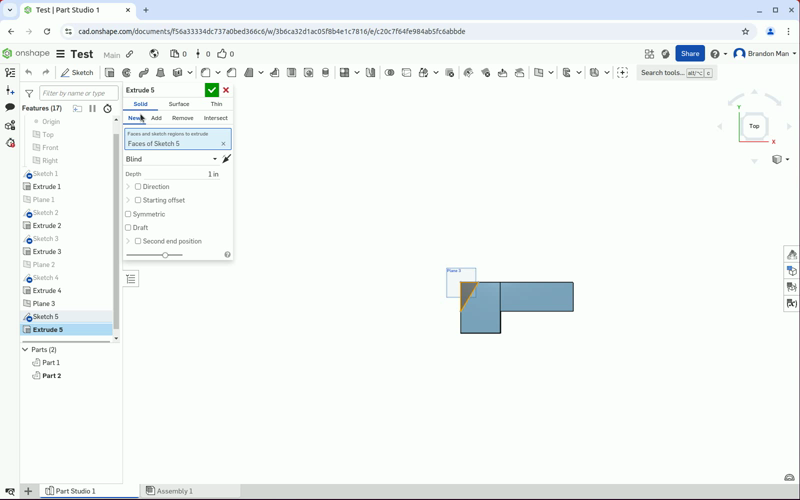
mouse_move(137, 120)
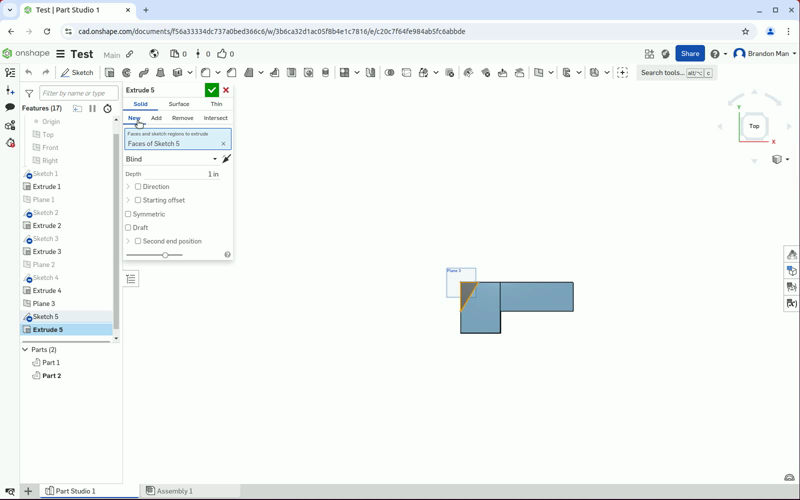
click(137, 120)
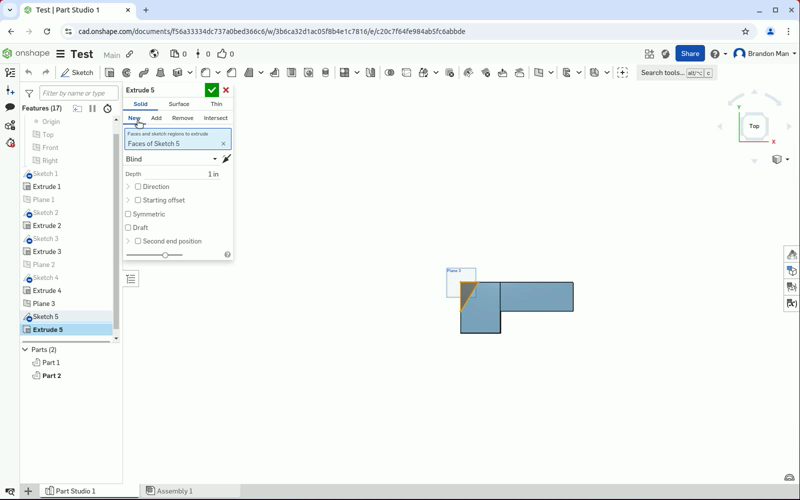
key(tab, 4)
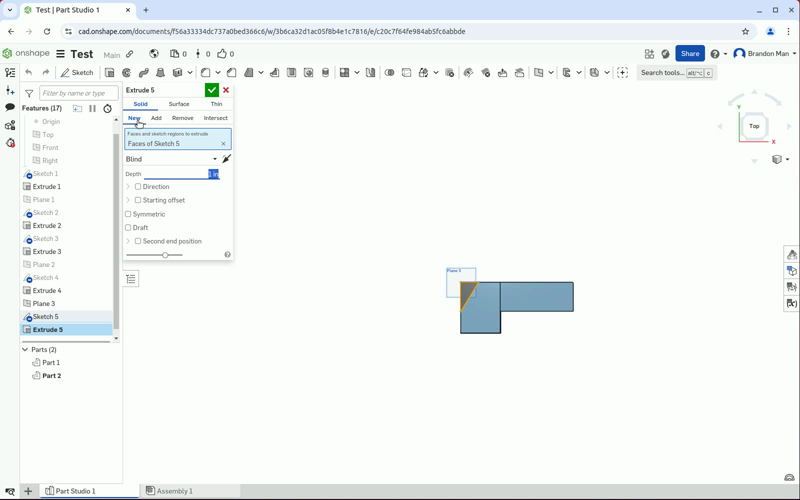
text(9.147)
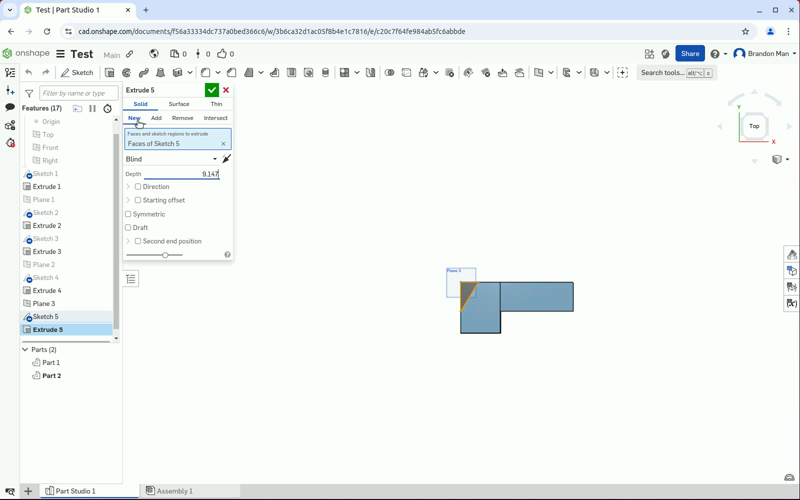
key(enter)
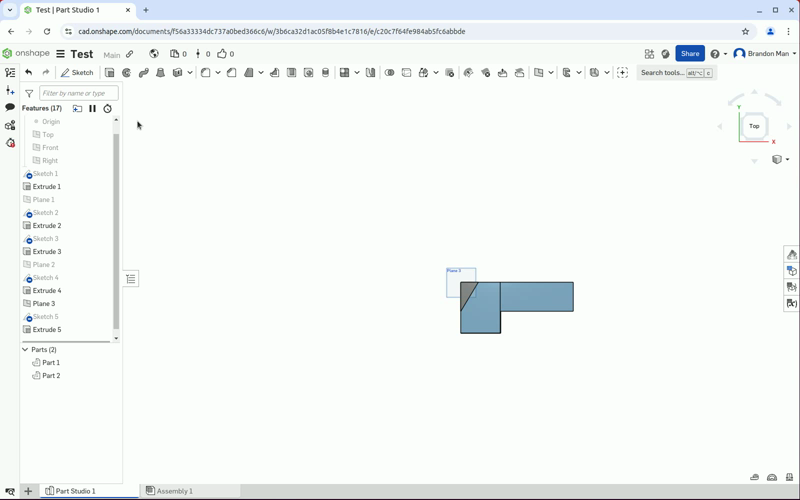
key(shift+h)
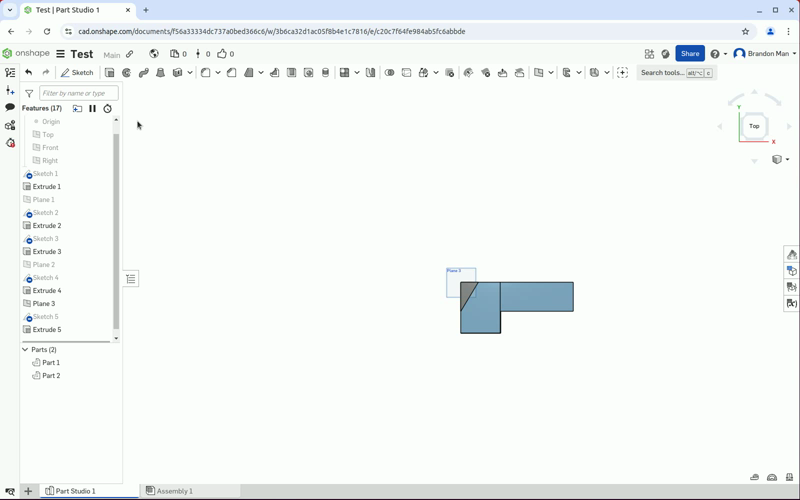
key(shift+h)
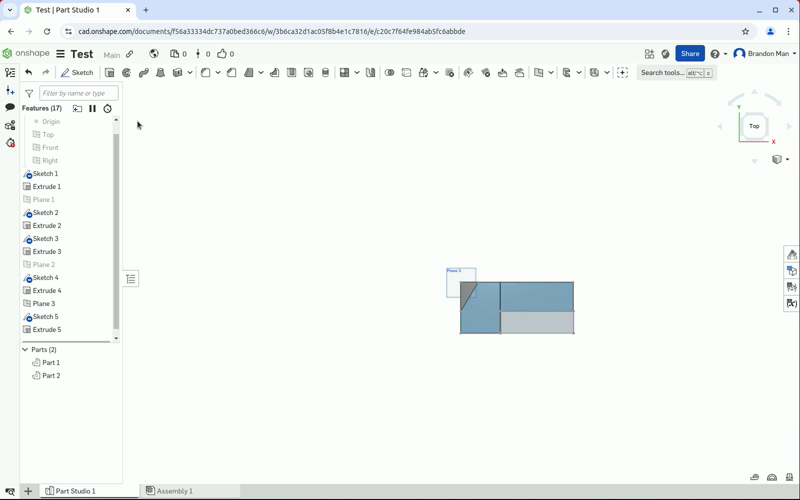
key(shift+7)
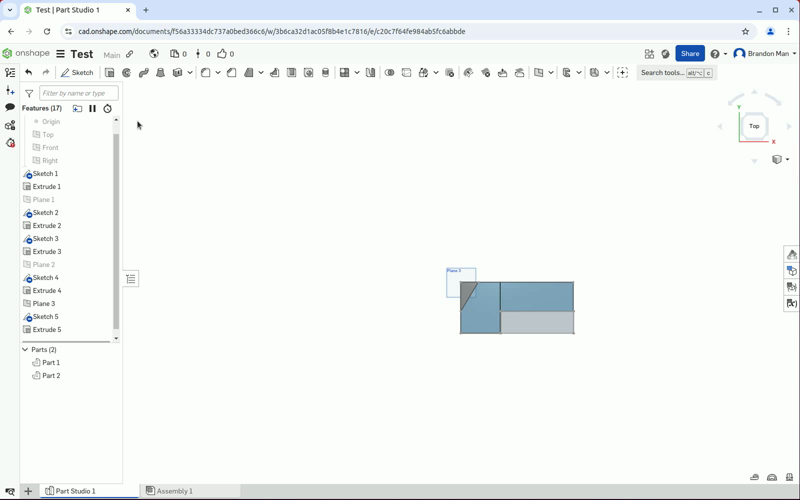
key(up, 3)
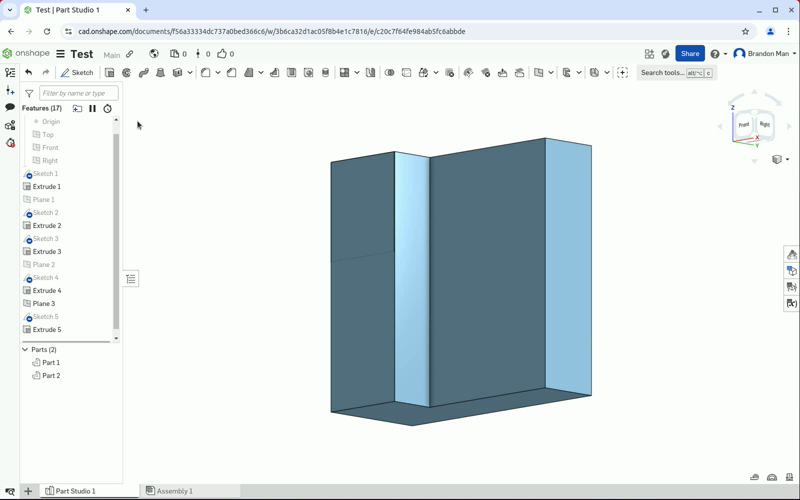
key(left, 3)
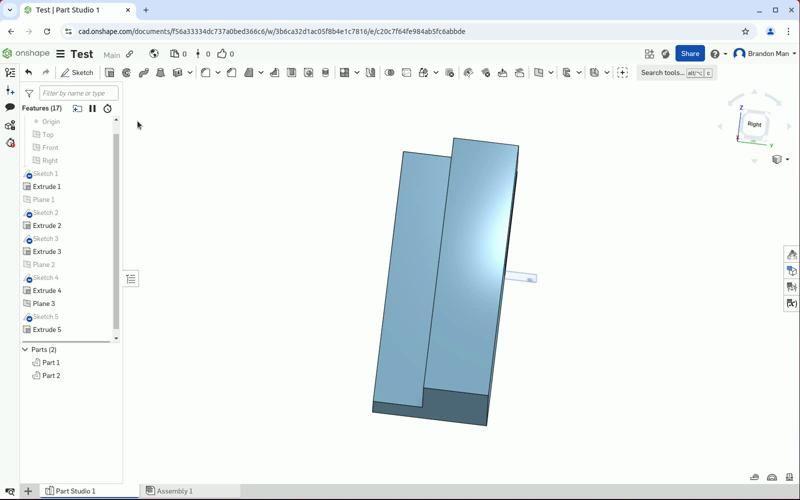
key(right, 3)
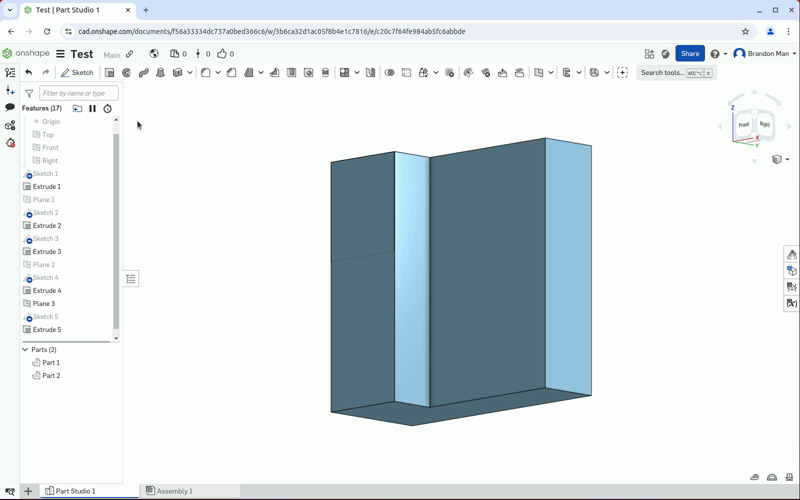
key(down, 3)
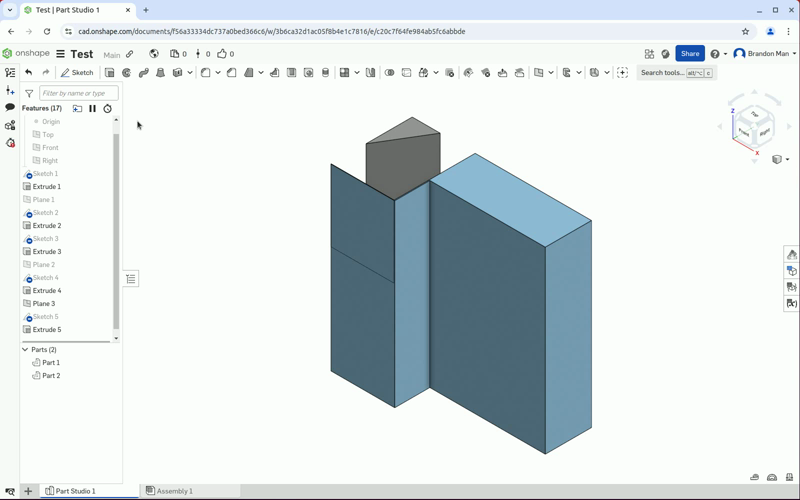
mouse_move(69, 176)
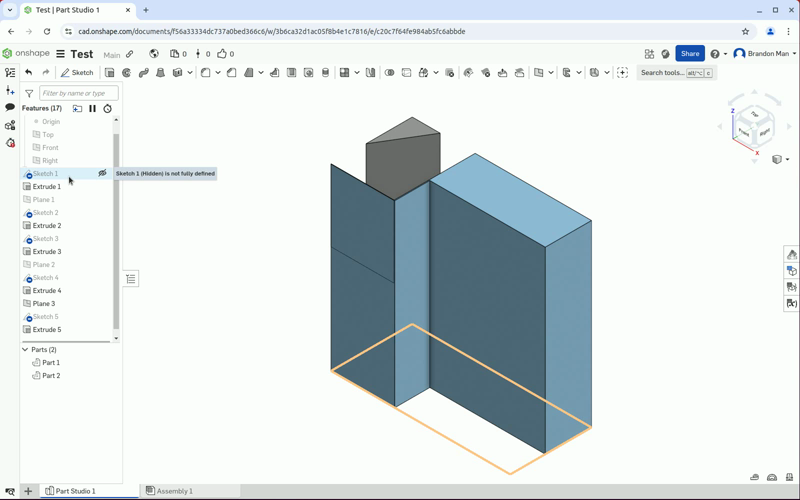
click(69, 176)